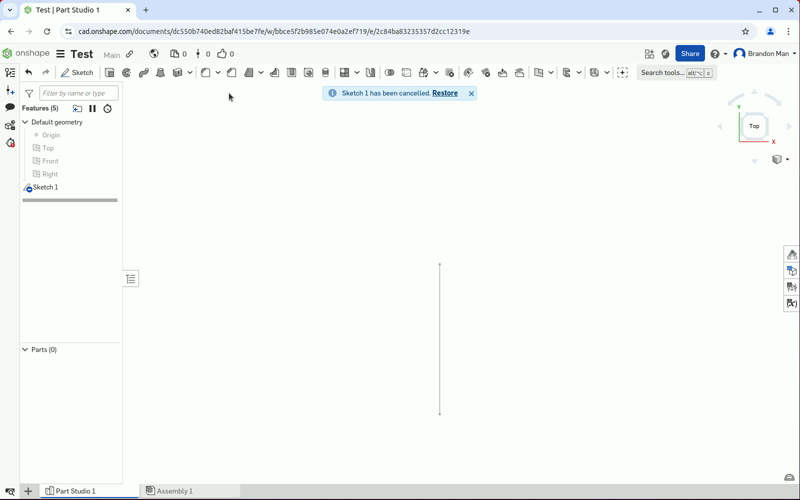
key(shift+h)
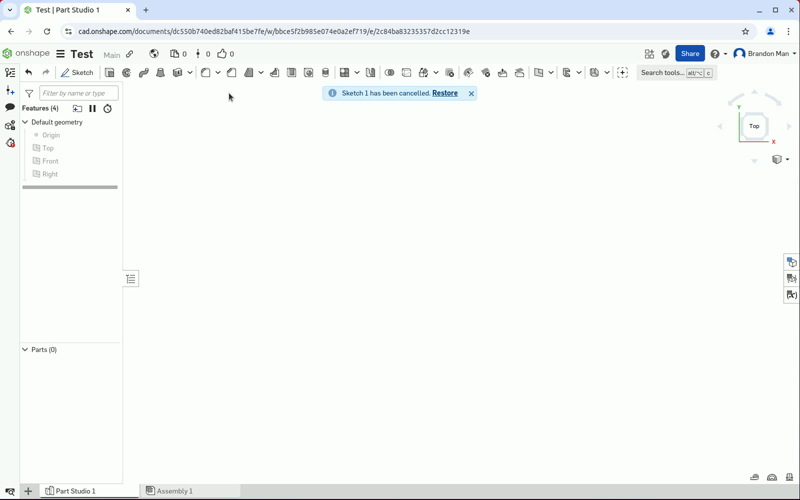
mouse_move(73, 352)
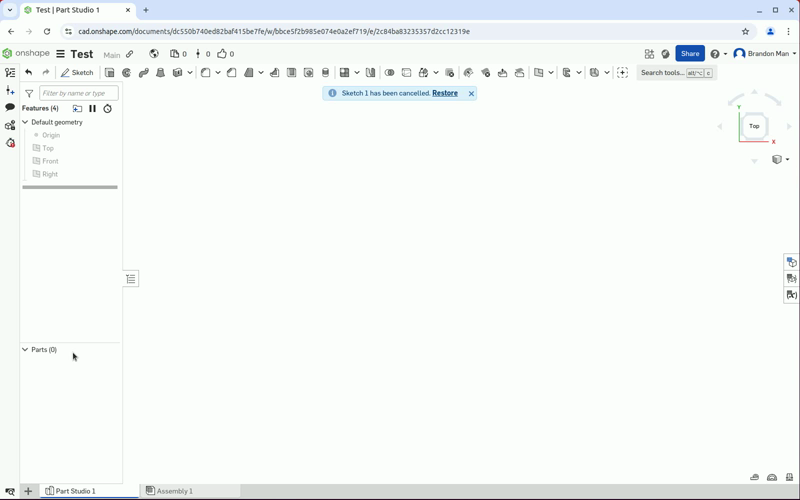
key(y)
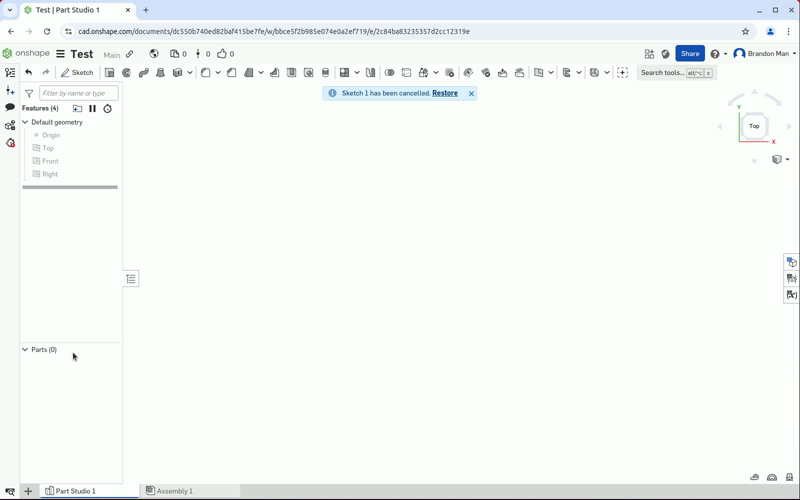
key(shift+p)
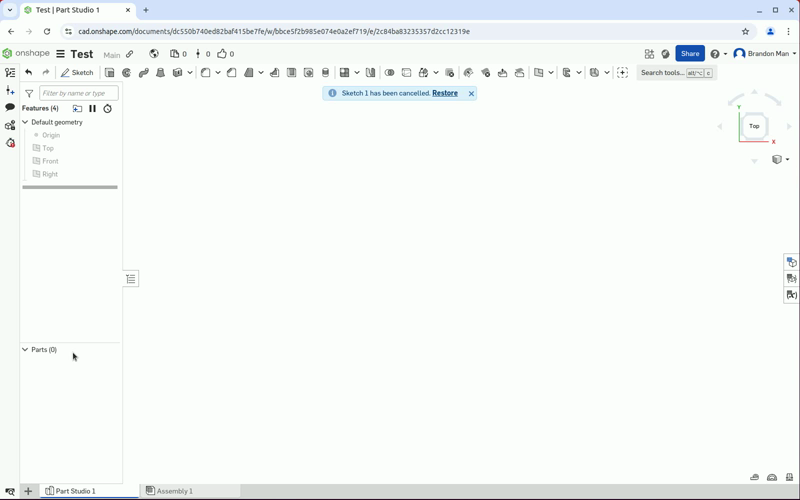
key(space)
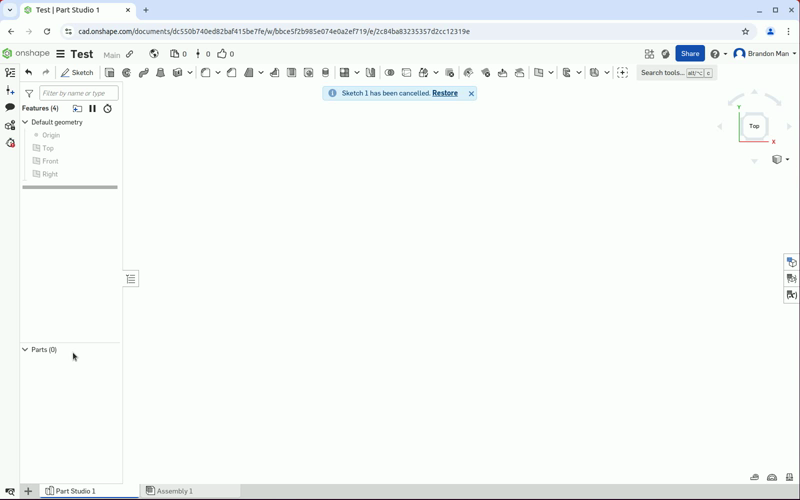
key_down(shift)
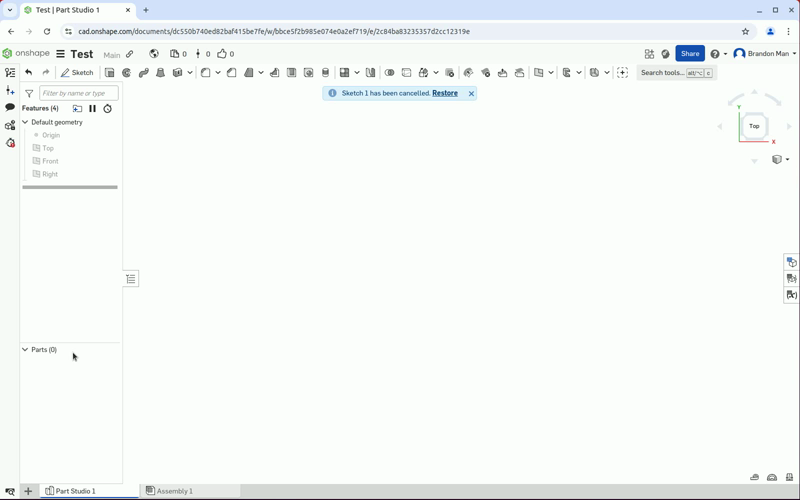
key(up)
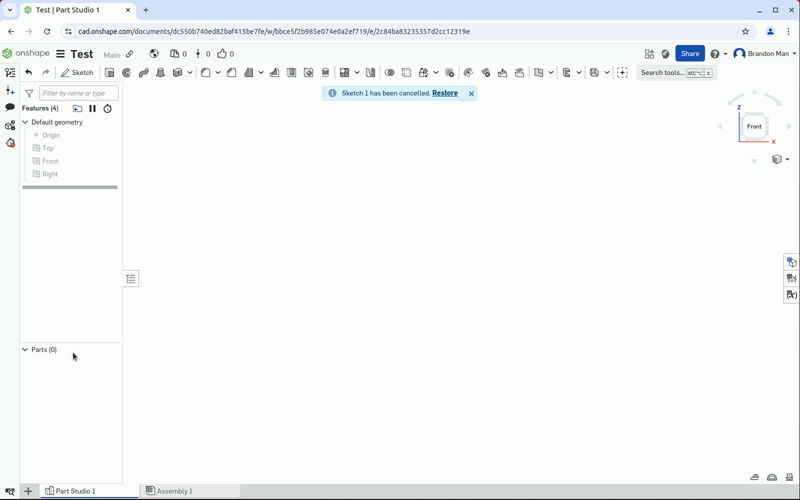
key_up(shift)
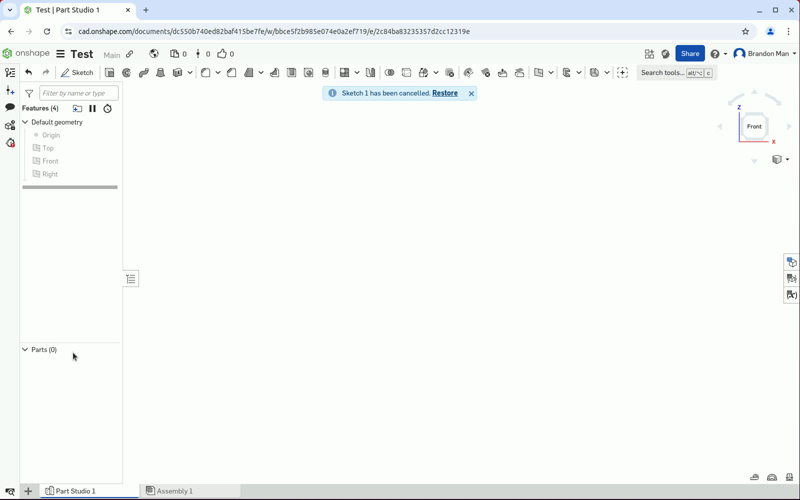
mouse_move(73, 352)
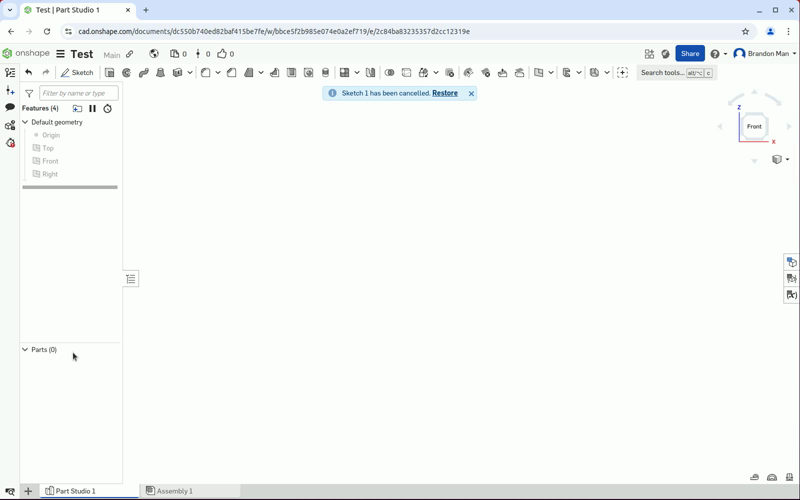
key(shift+y)
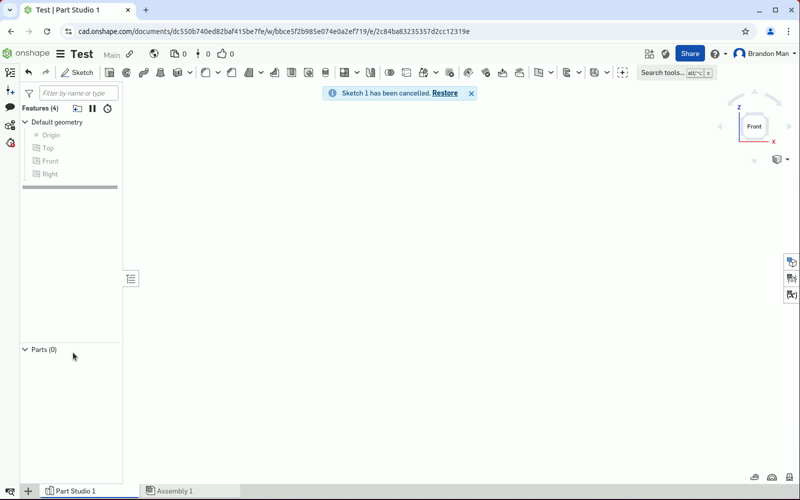
key(shift+s)
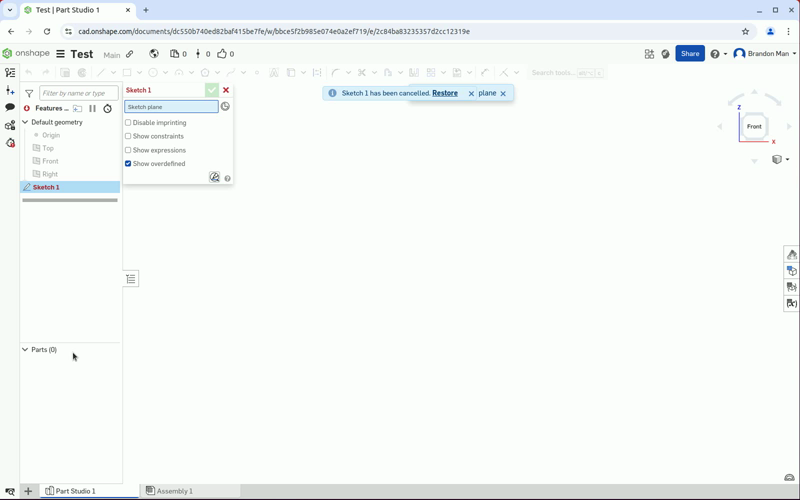
mouse_move(73, 163)
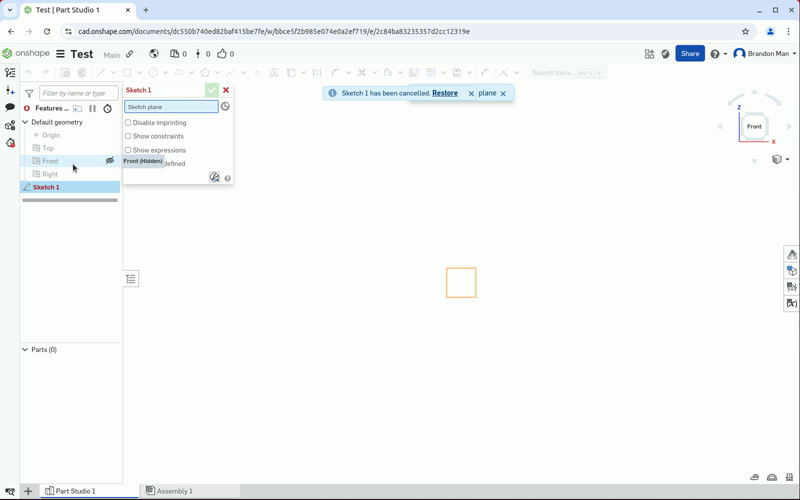
click(73, 163)
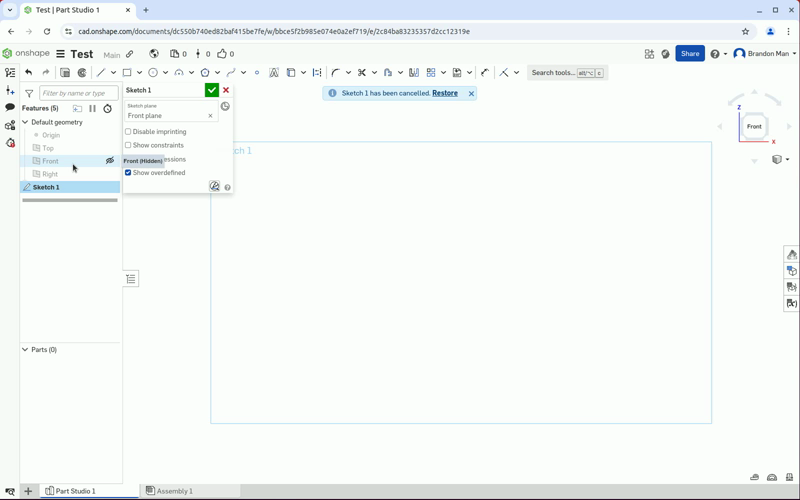
mouse_move(73, 352)
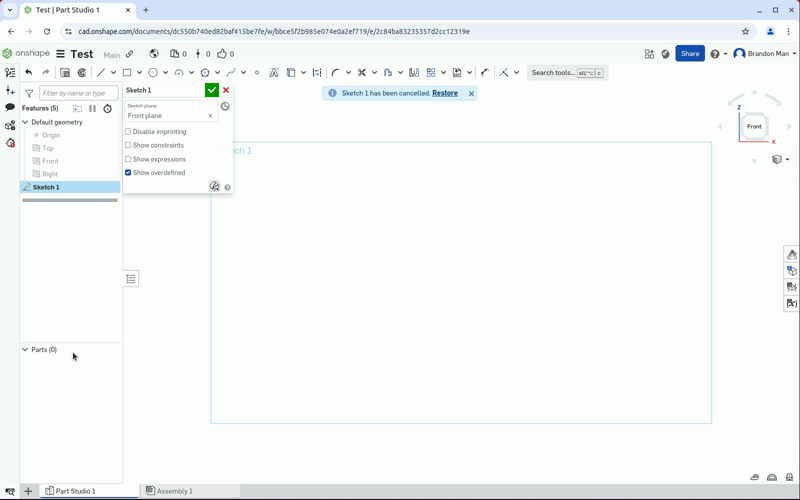
key(y)
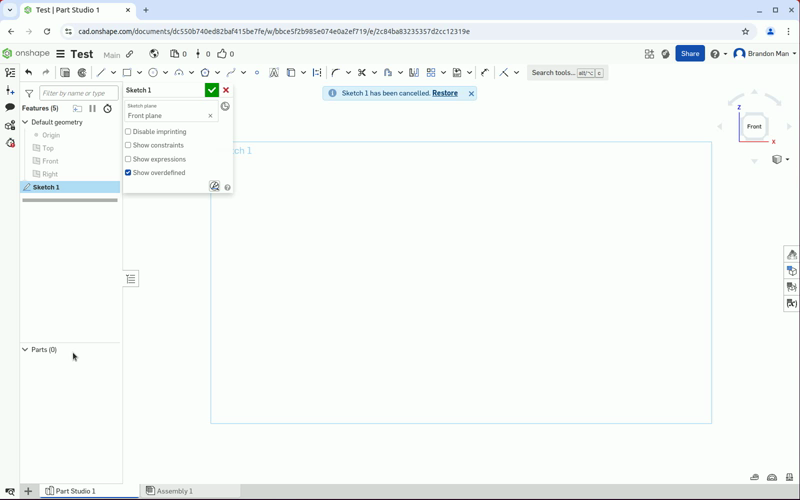
key(l)
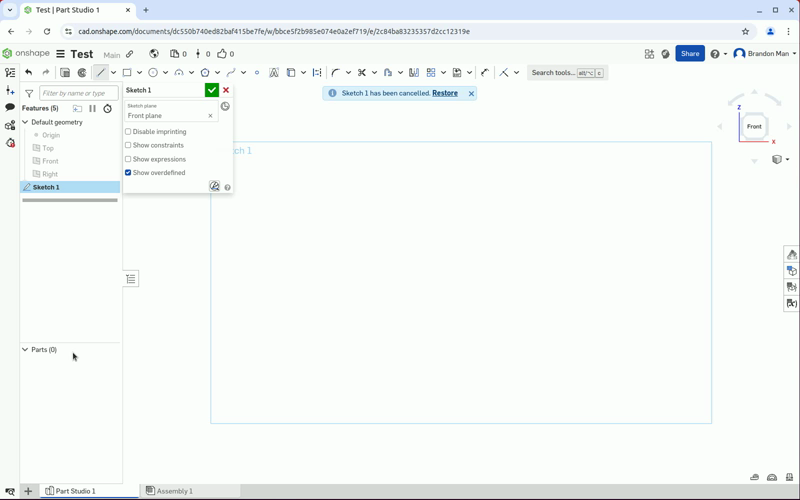
key_down(shift)
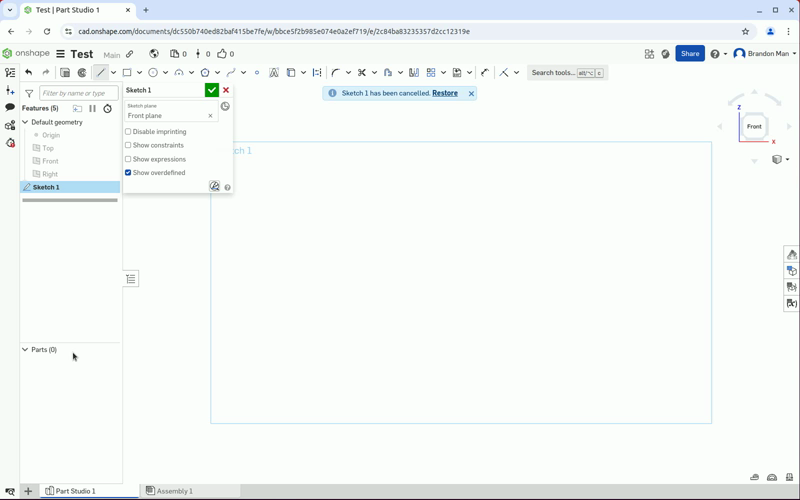
mouse_move(358, 333)
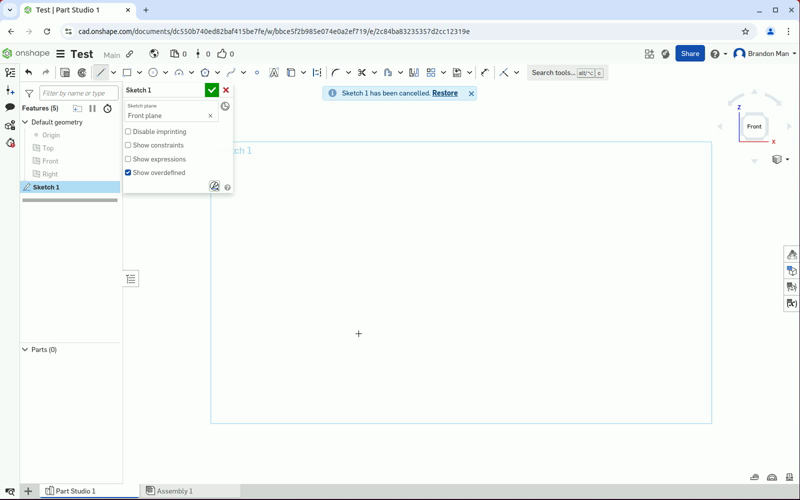
click(358, 333)
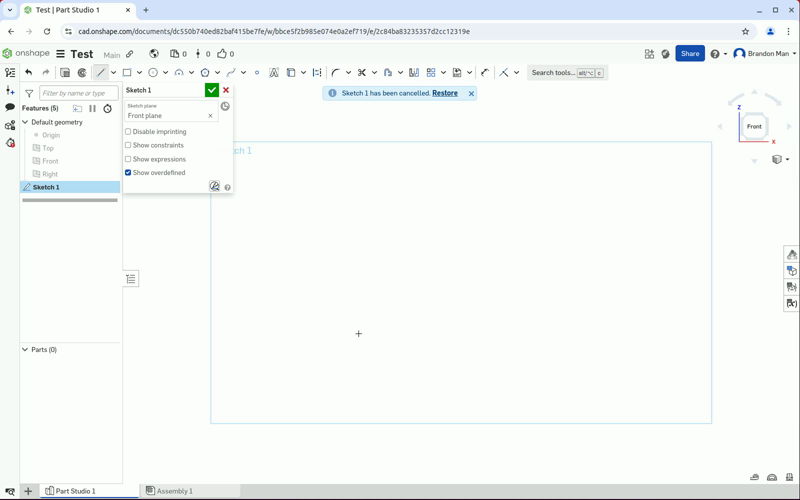
key_up(shift)
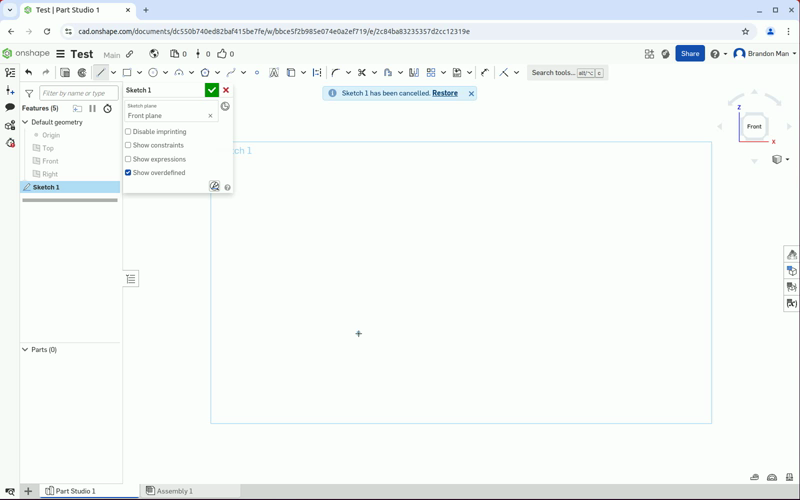
key_down(shift)
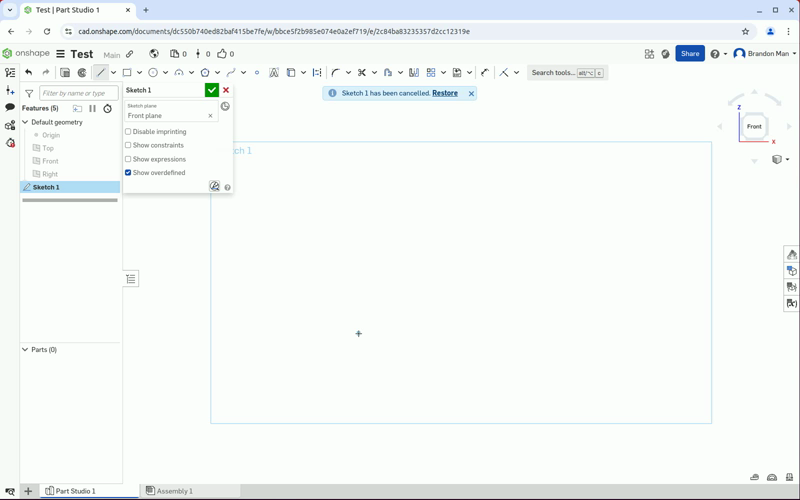
mouse_move(560, 333)
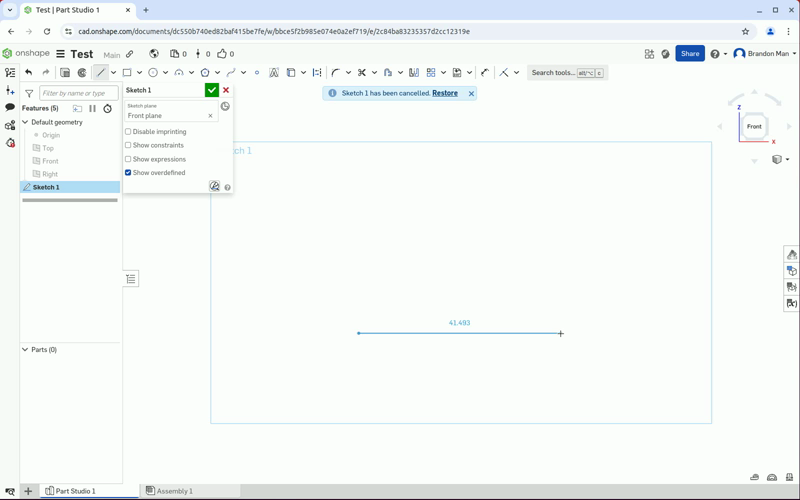
click(560, 333)
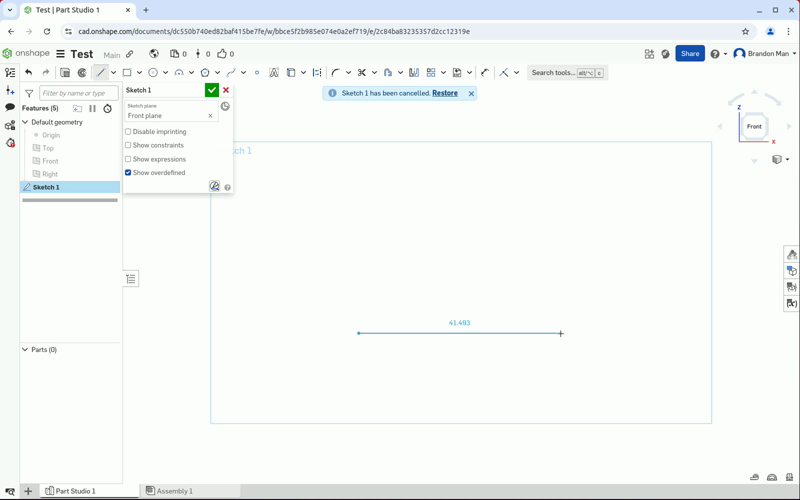
key_up(shift)
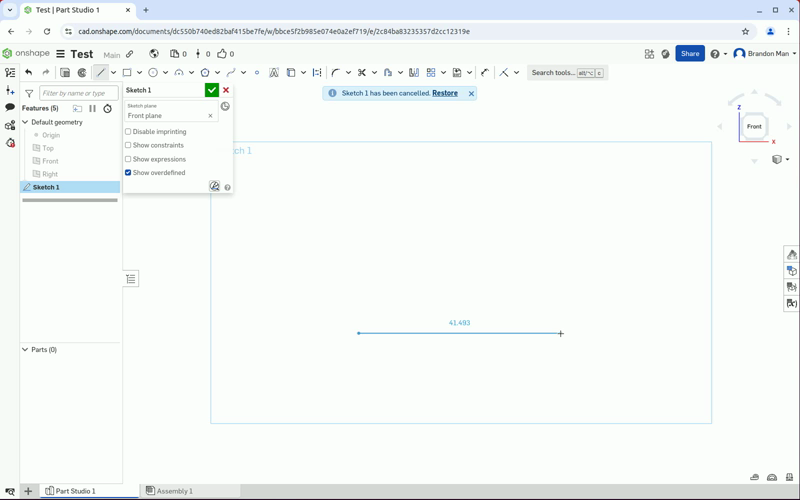
key_down(shift)
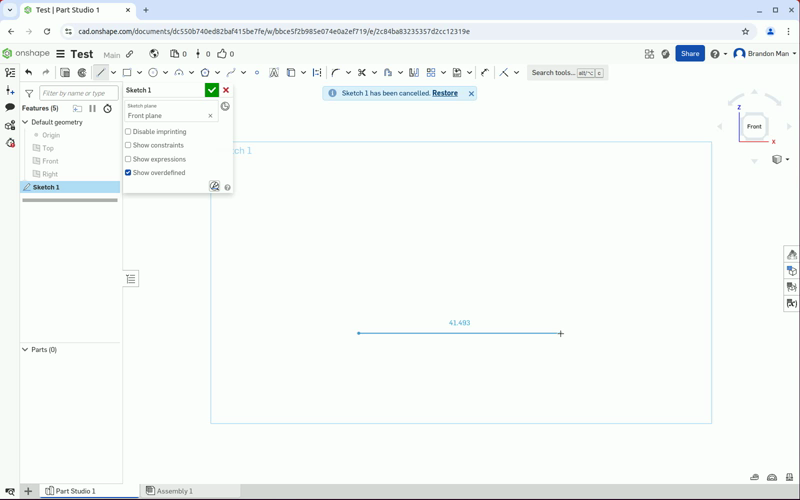
mouse_move(560, 231)
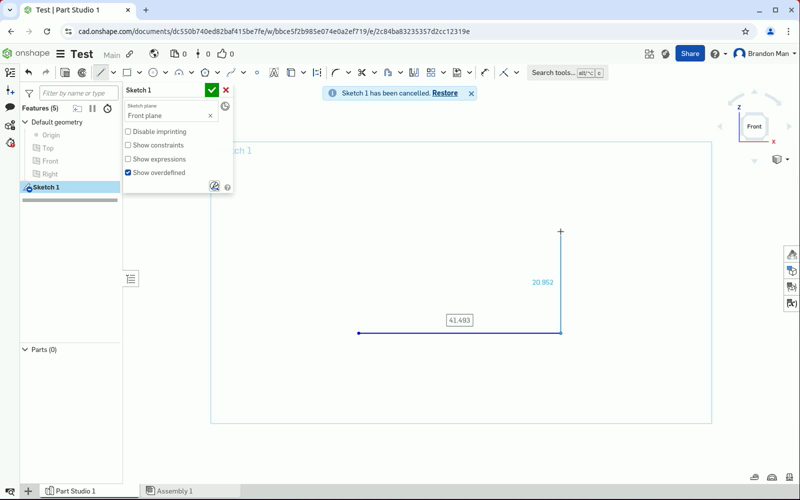
click(560, 231)
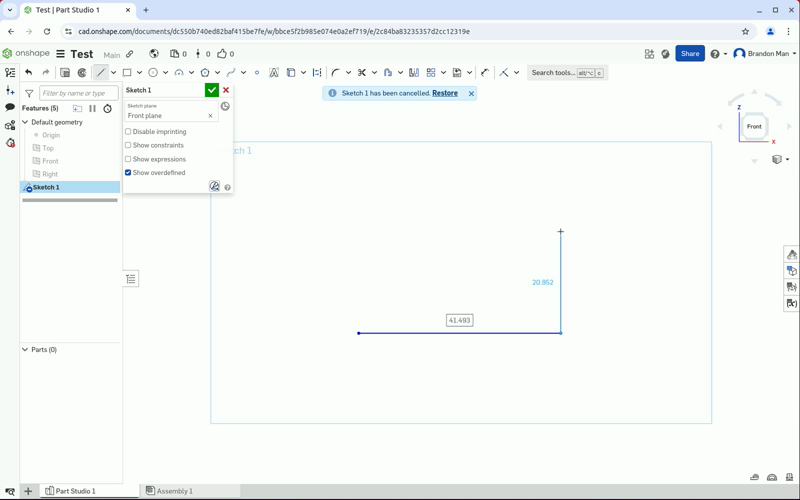
key_up(shift)
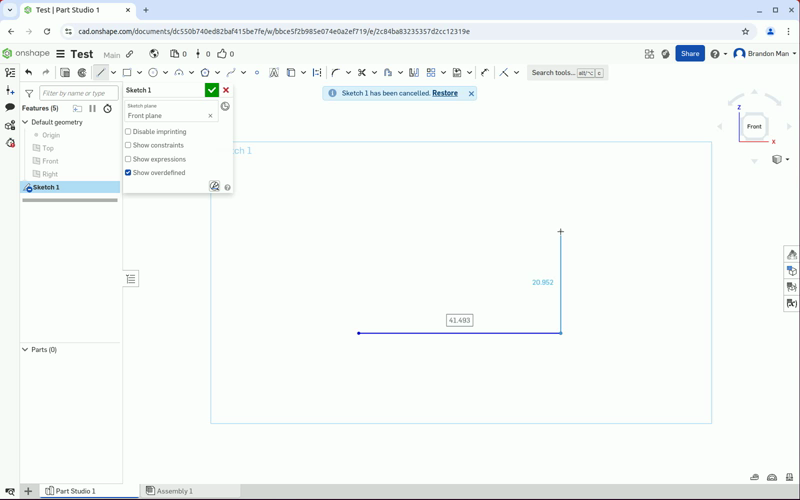
key_down(shift)
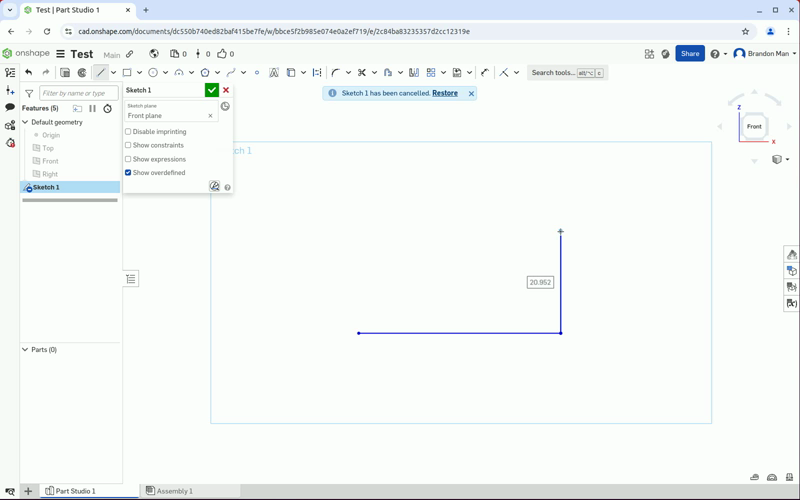
mouse_move(358, 231)
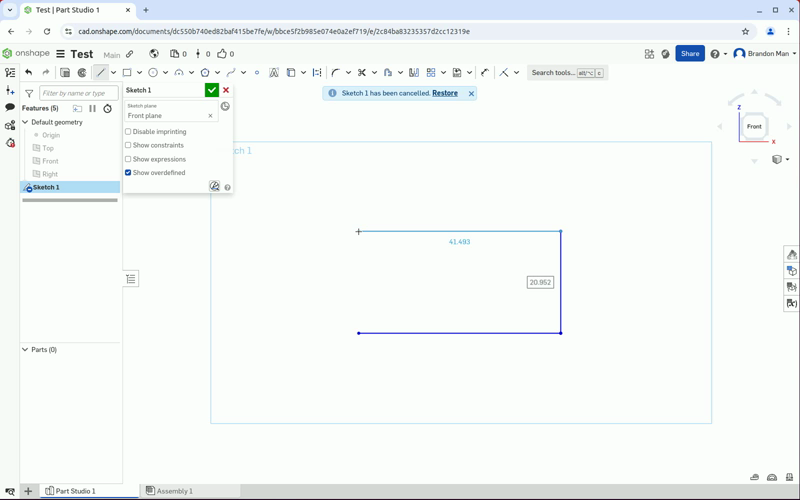
click(358, 231)
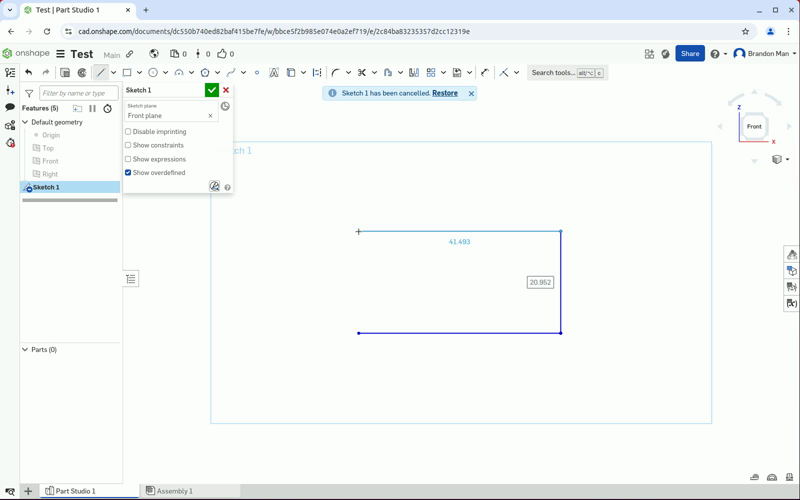
key_up(shift)
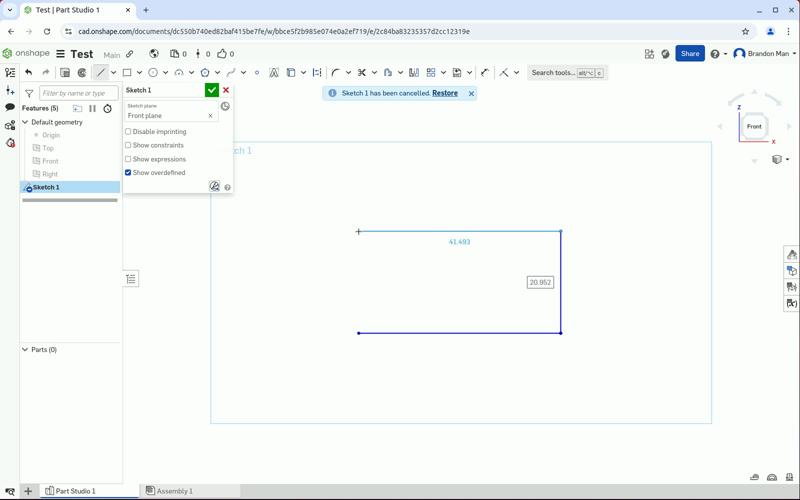
key_down(shift)
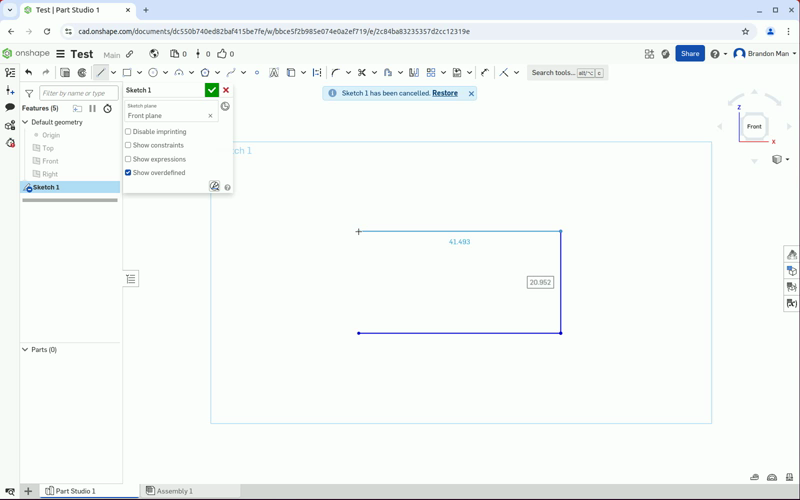
mouse_move(358, 333)
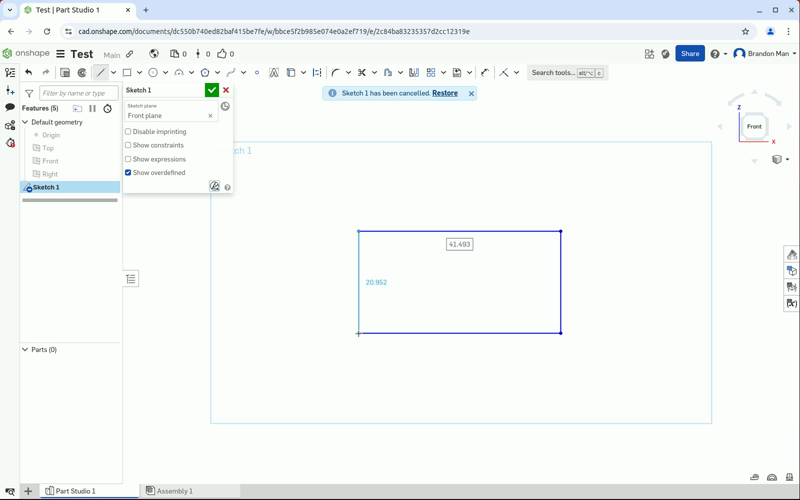
key_up(shift)
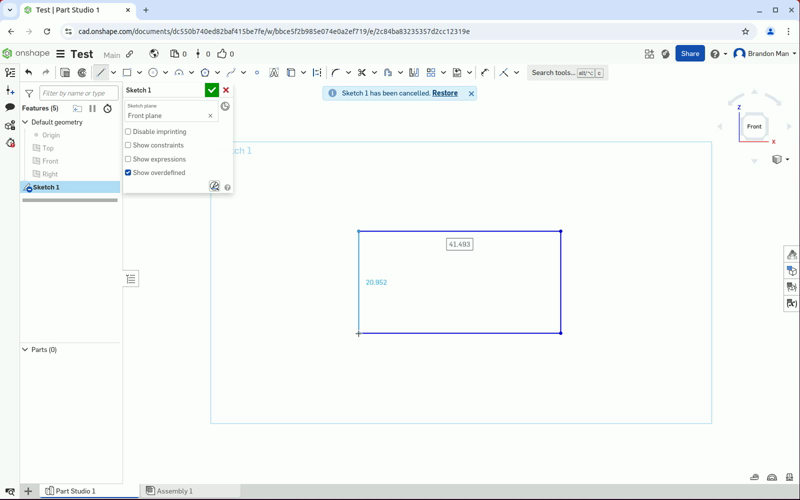
click(358, 333)
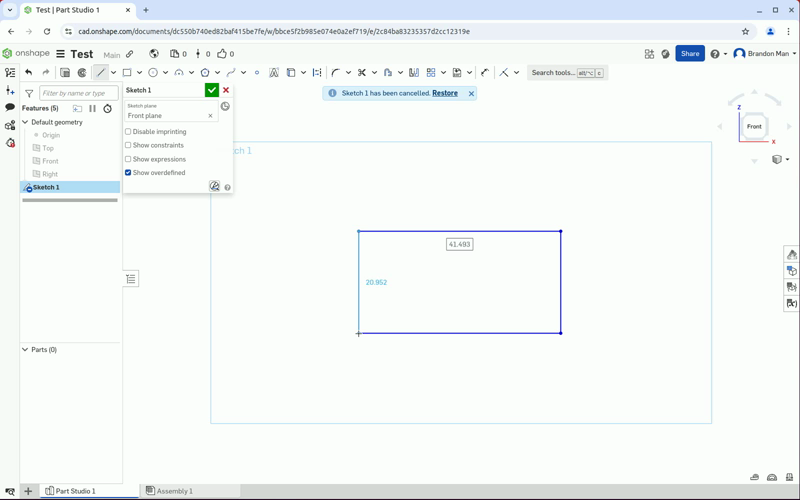
key(esc)
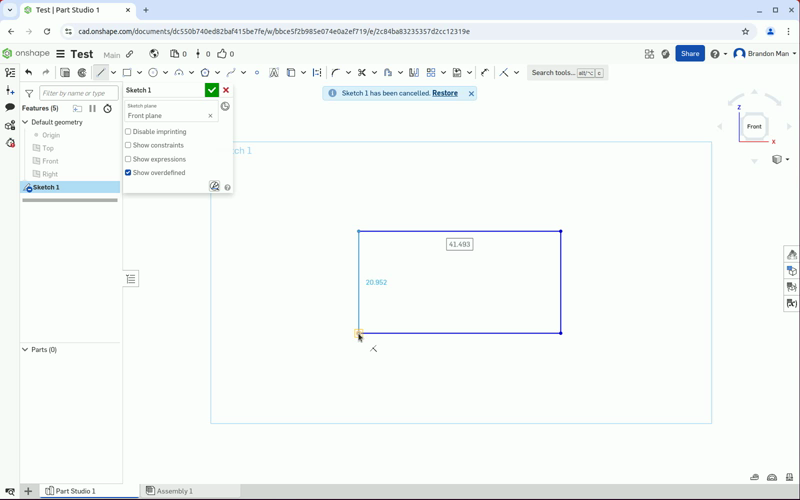
mouse_move(513, 312)
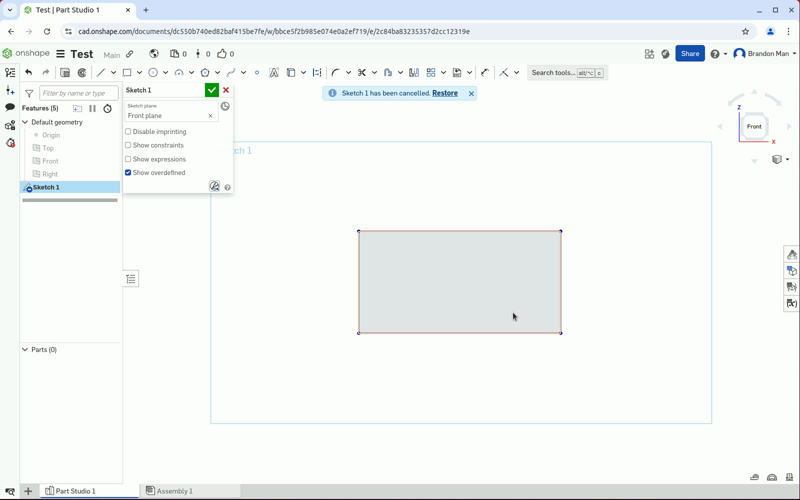
click(513, 312)
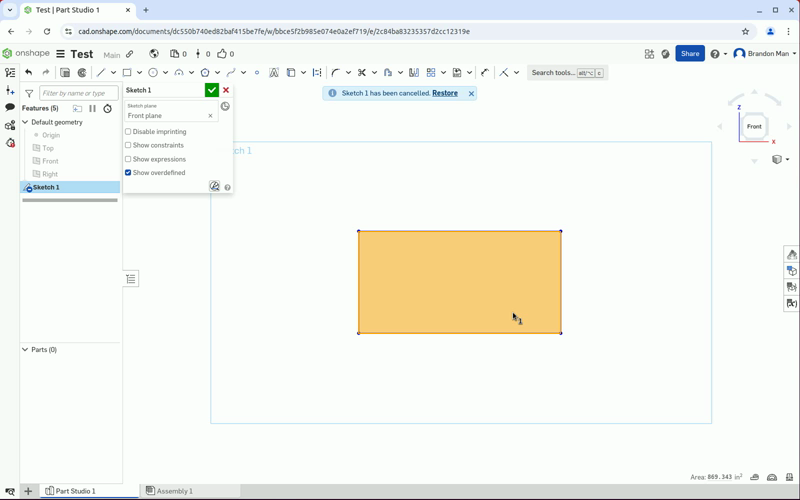
mouse_move(73, 352)
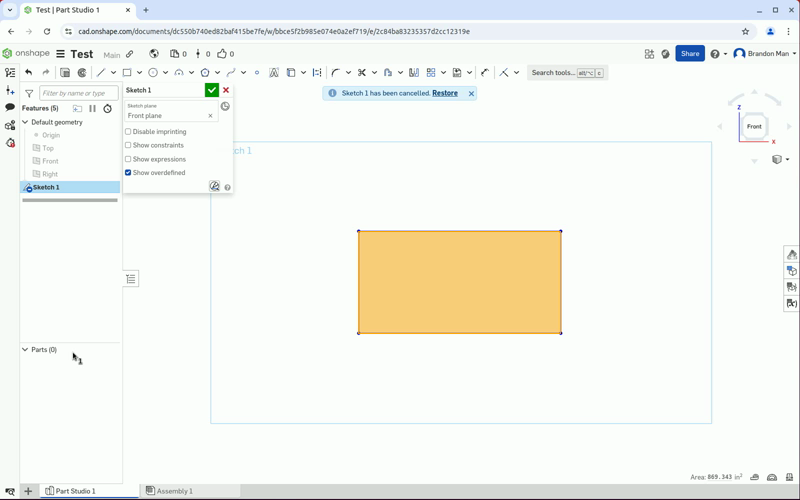
key(shift+y)
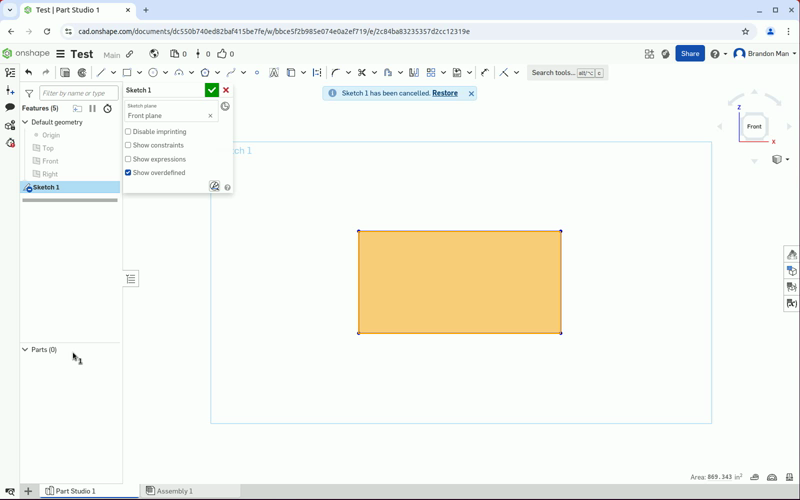
key(shift+e)
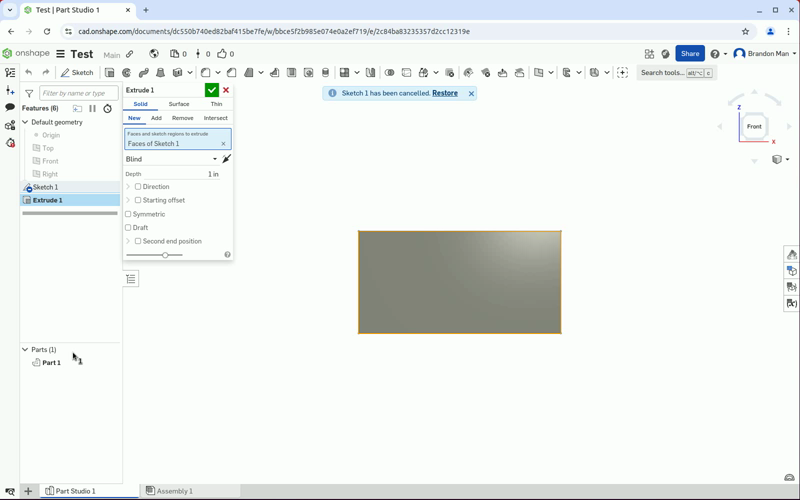
mouse_move(143, 106)
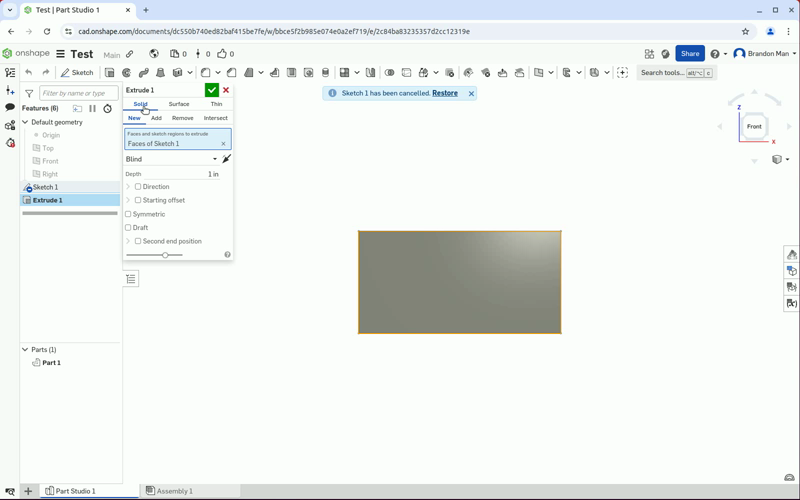
click(143, 106)
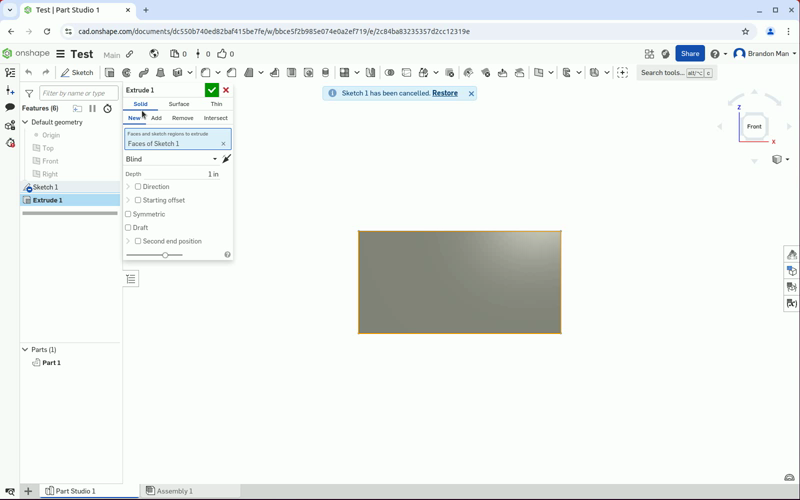
mouse_move(137, 120)
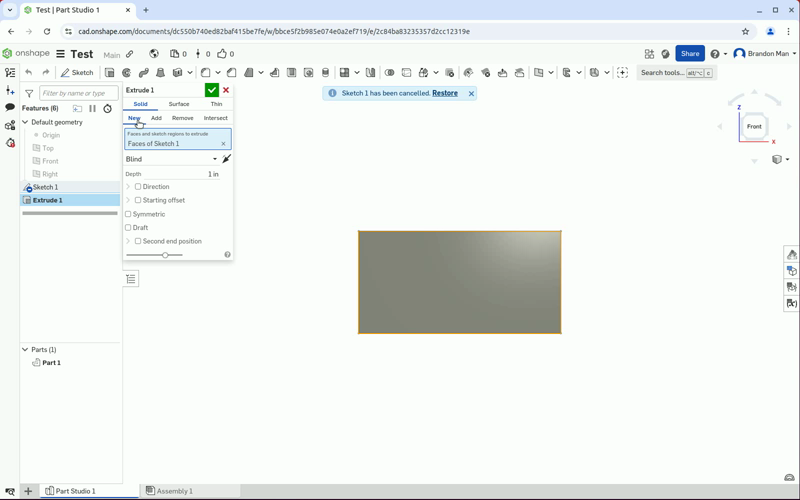
click(137, 120)
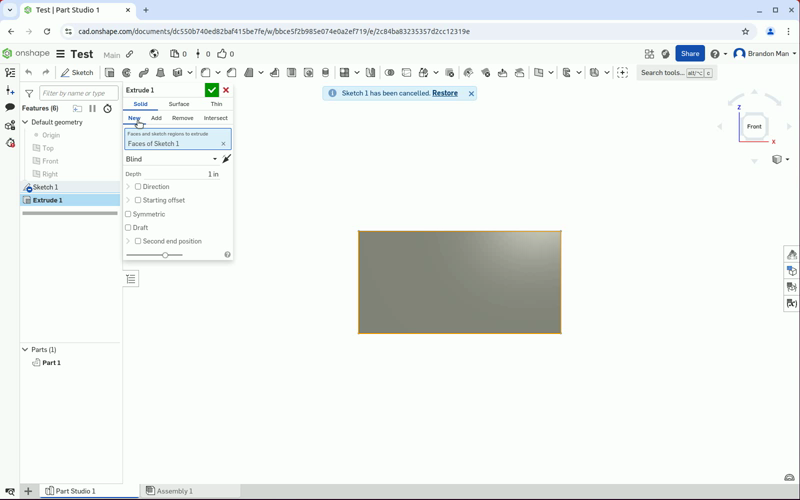
key(tab, 4)
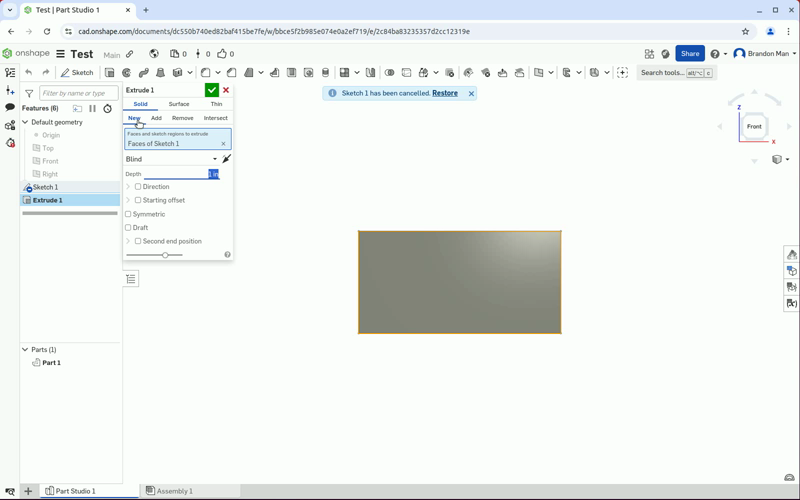
text(0.962)
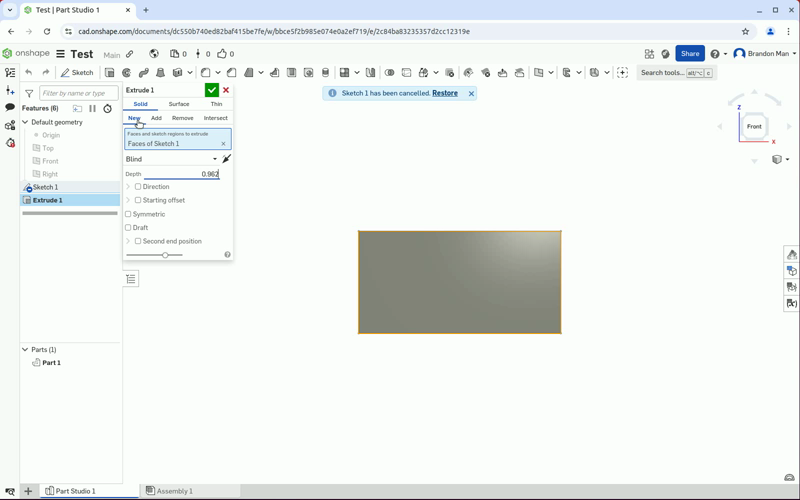
key(tab, 3)
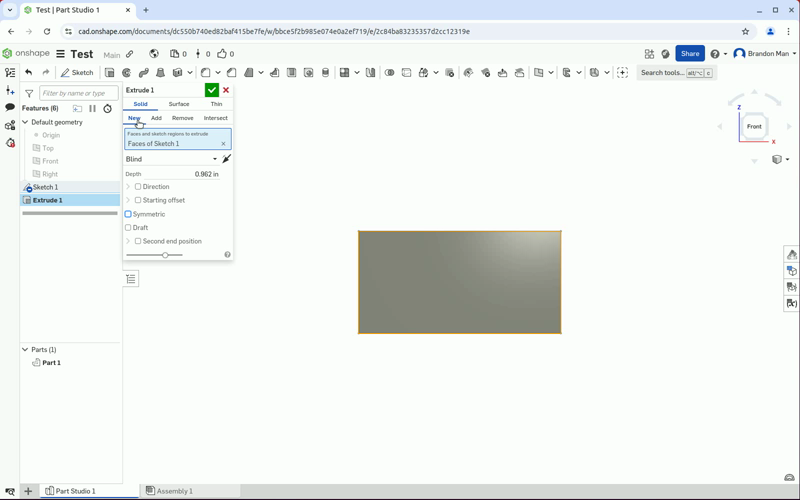
key(space)
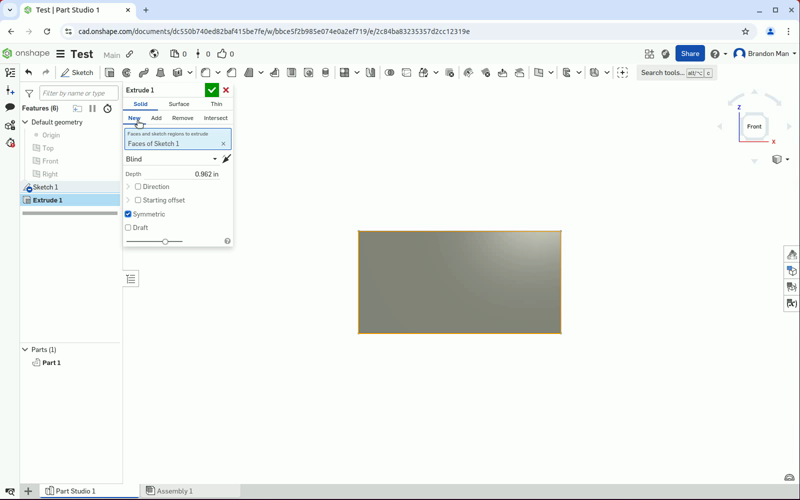
key(enter)
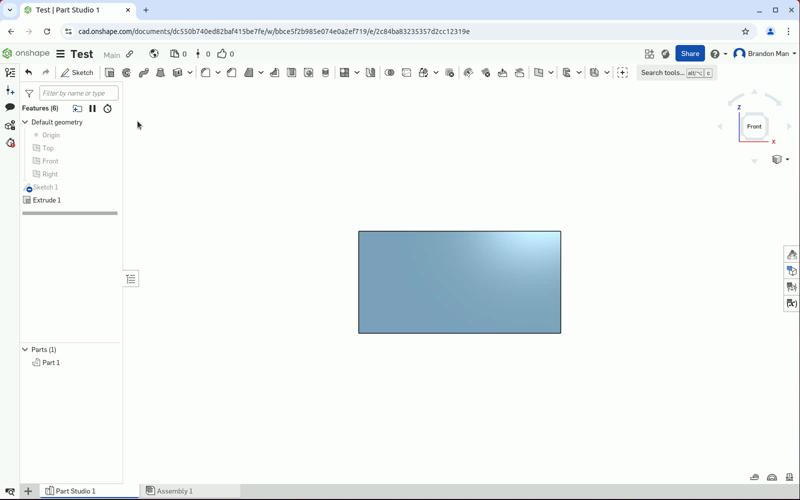
key(shift+h)
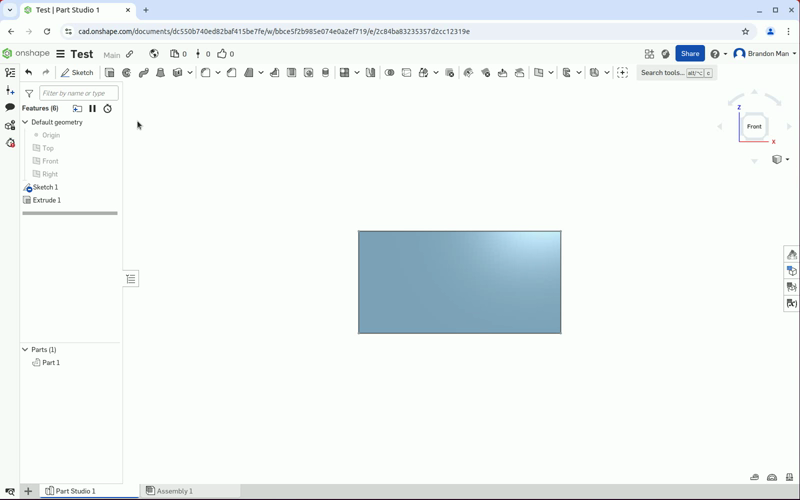
key(shift+h)
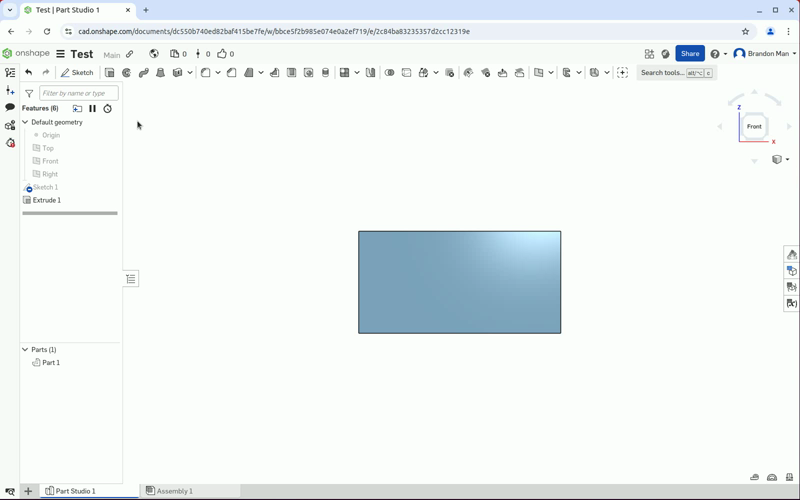
mouse_move(73, 189)
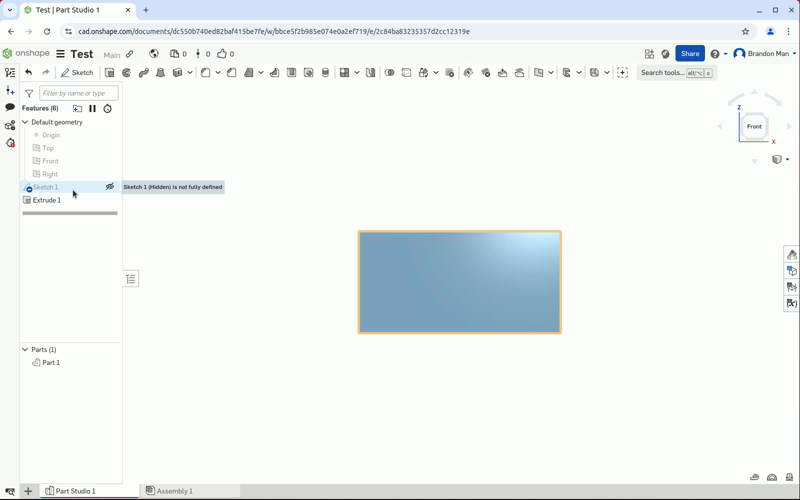
click(73, 189)
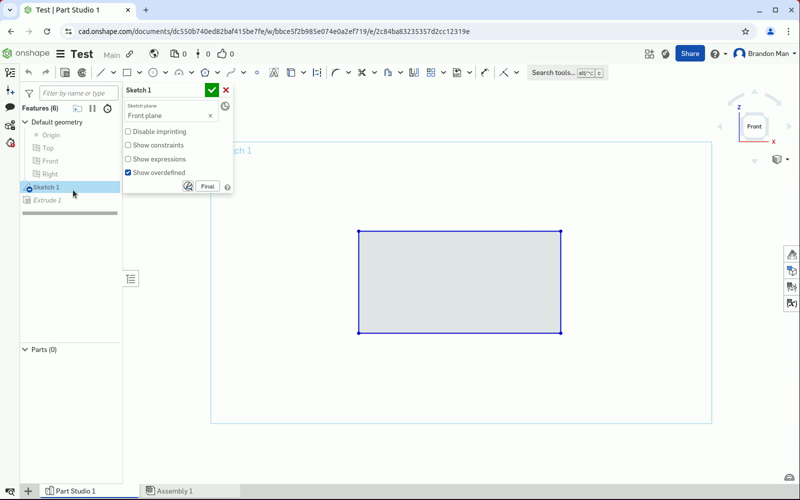
mouse_move(229, 92)
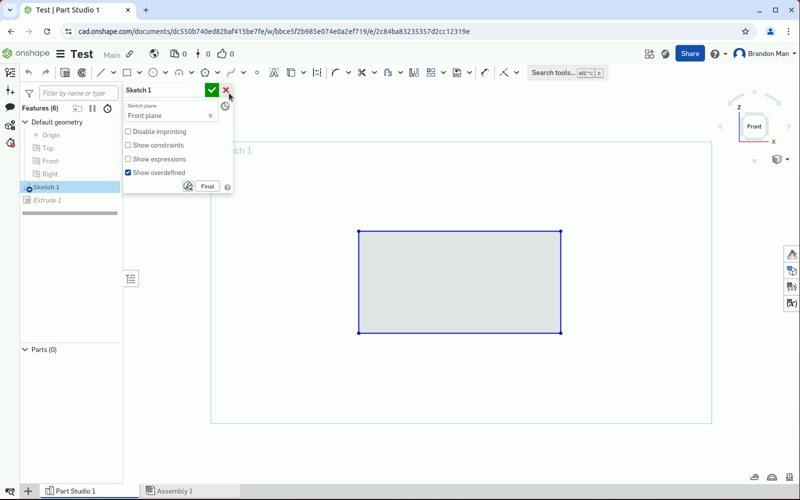
click(229, 92)
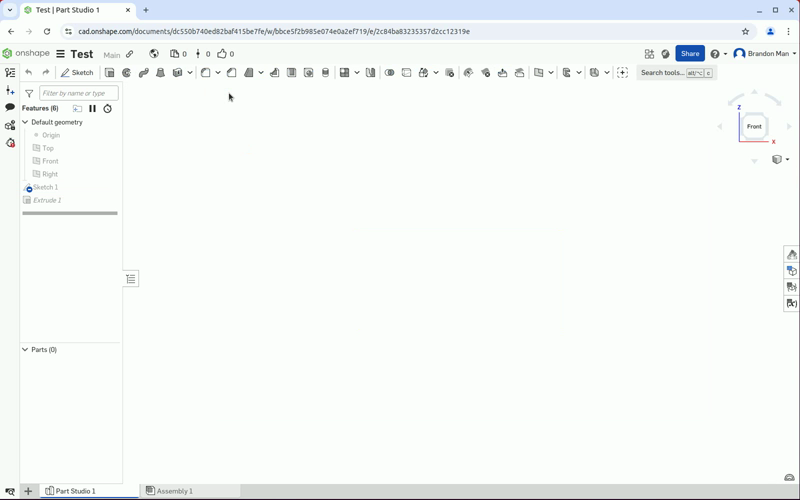
mouse_move(541, 75)
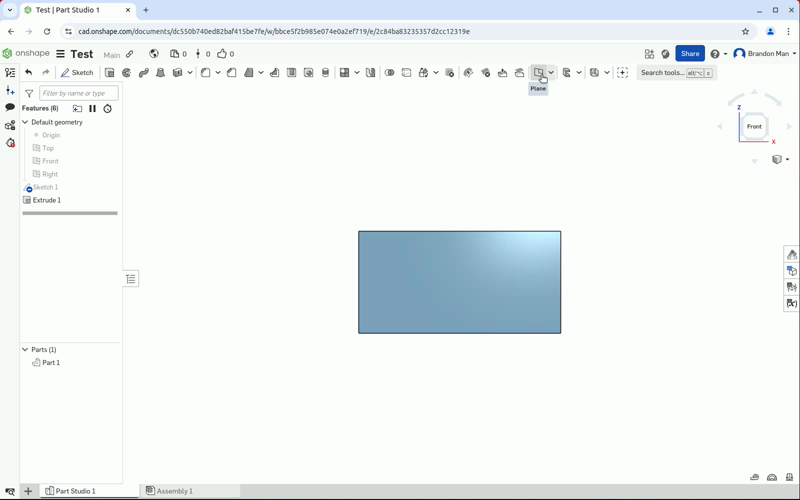
click(541, 75)
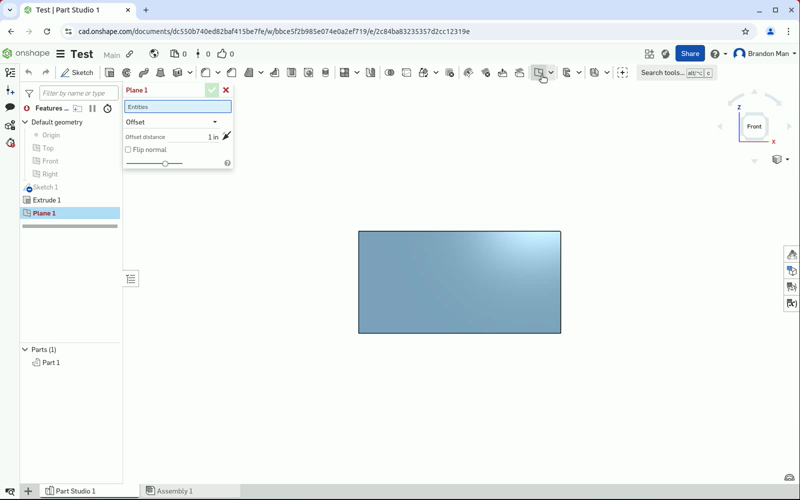
mouse_move(73, 163)
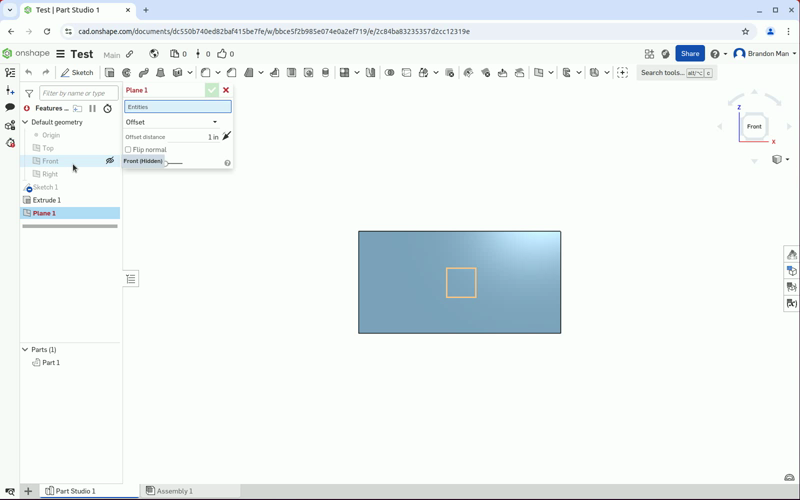
click(73, 163)
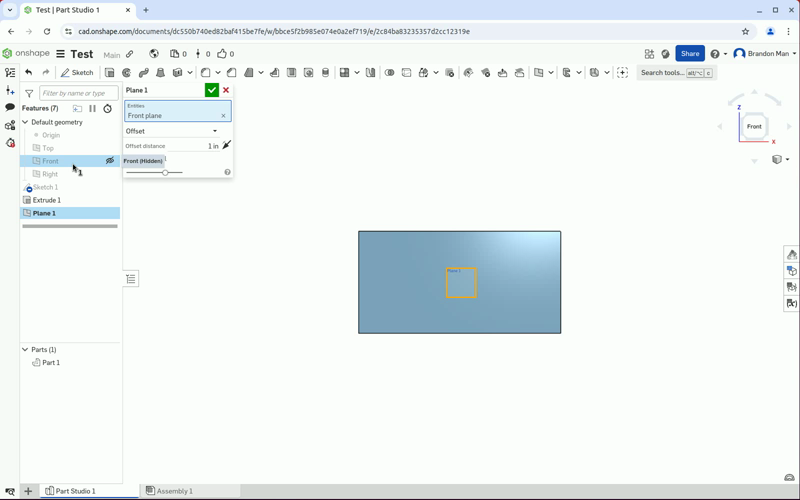
key(tab, 2)
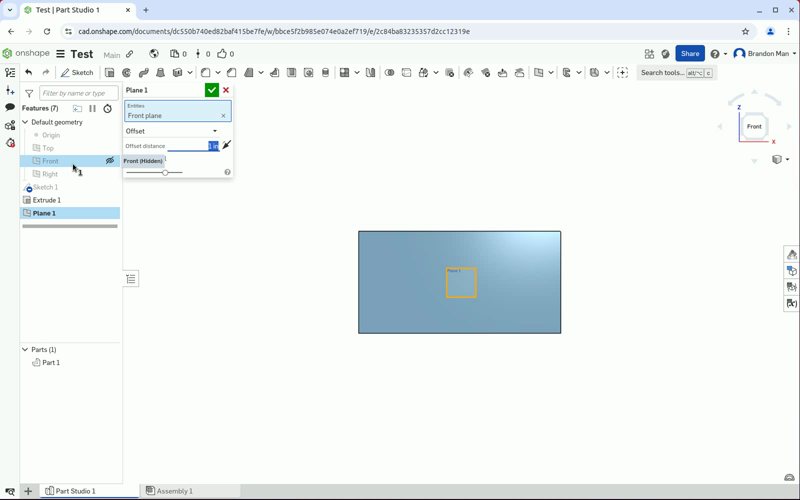
text(0.493)
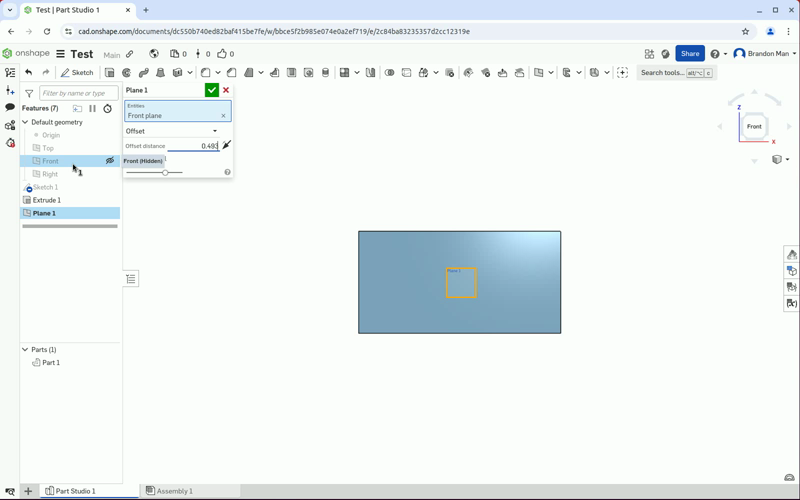
key(enter, 2)
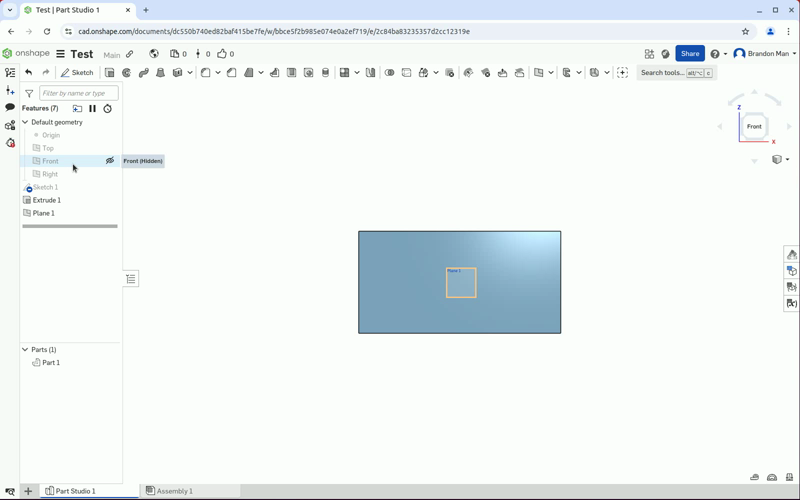
key(shift+s)
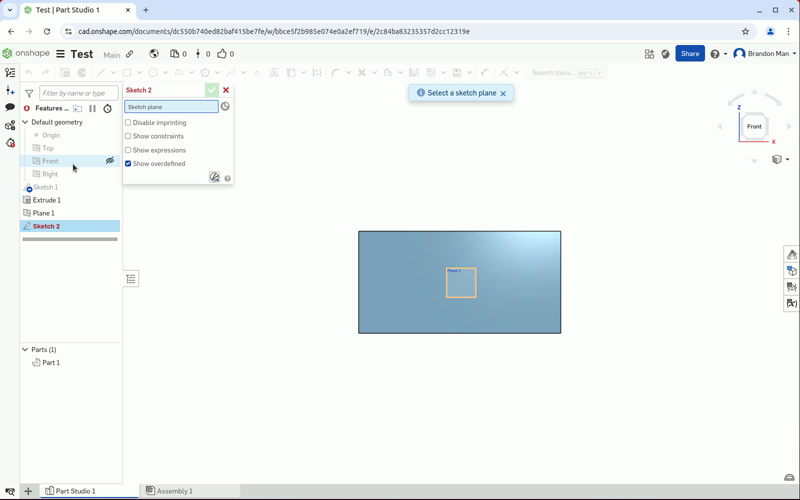
mouse_move(73, 215)
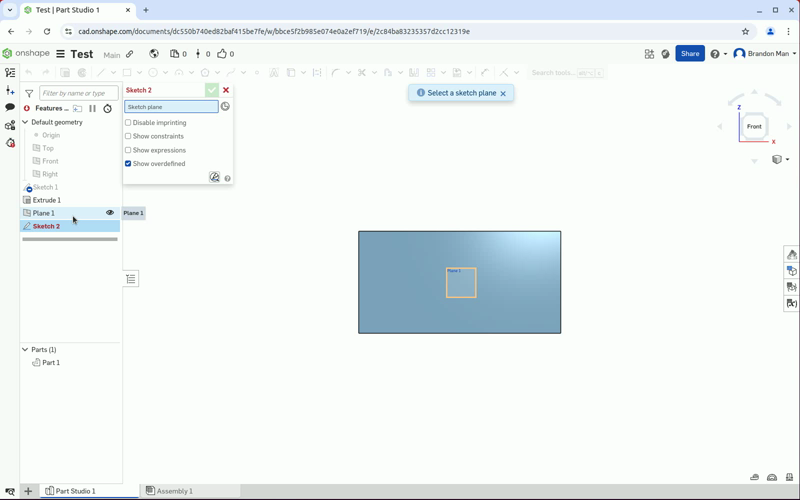
click(73, 215)
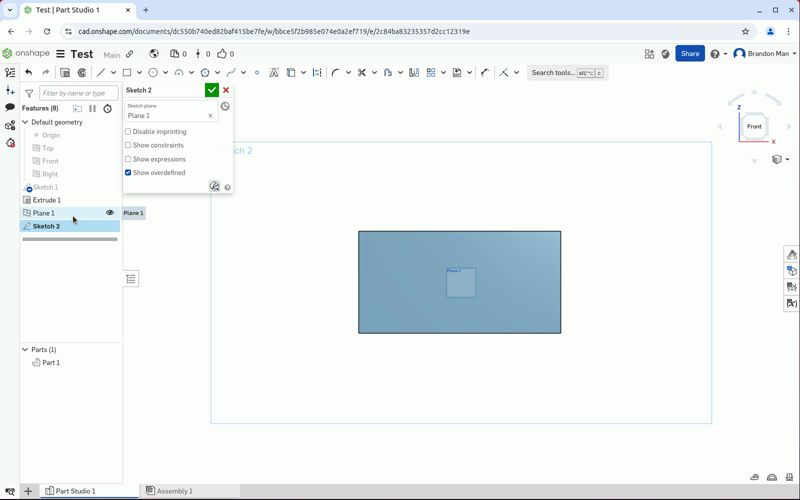
mouse_move(73, 352)
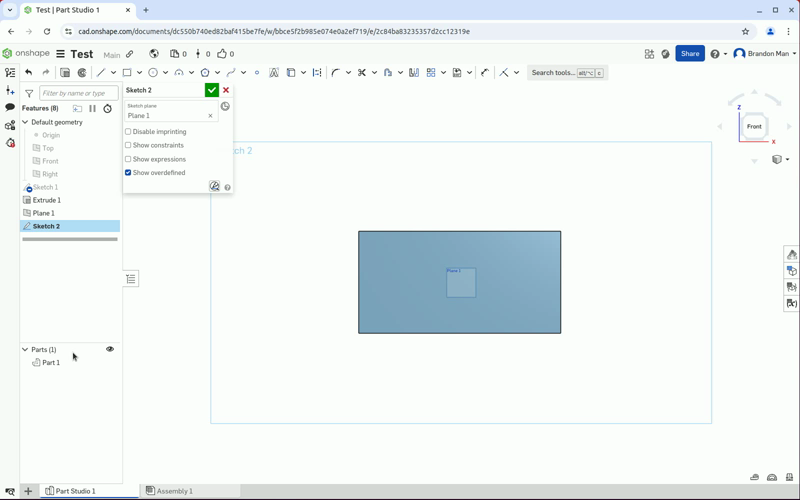
key(y)
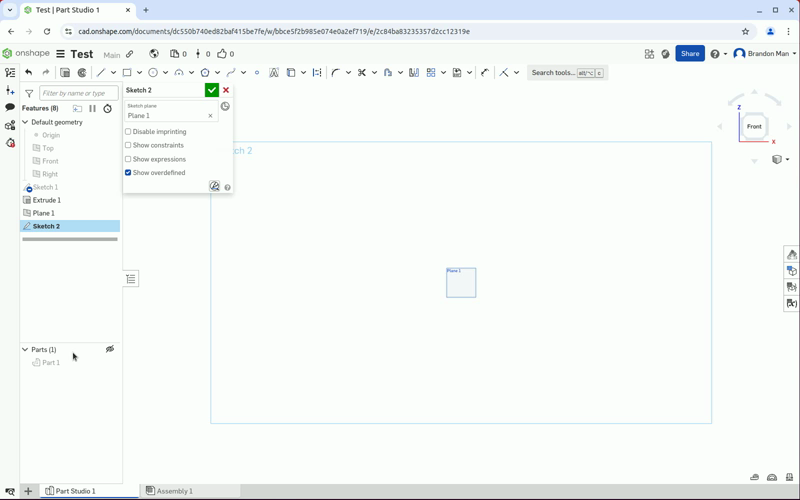
key(c)
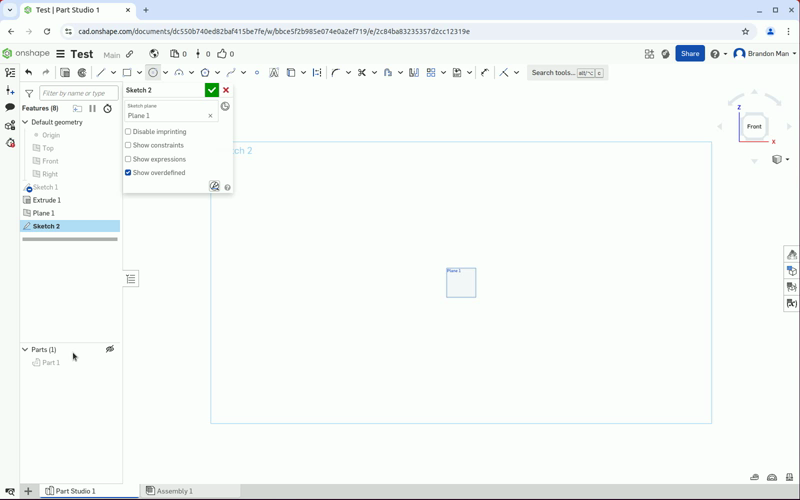
key_down(shift)
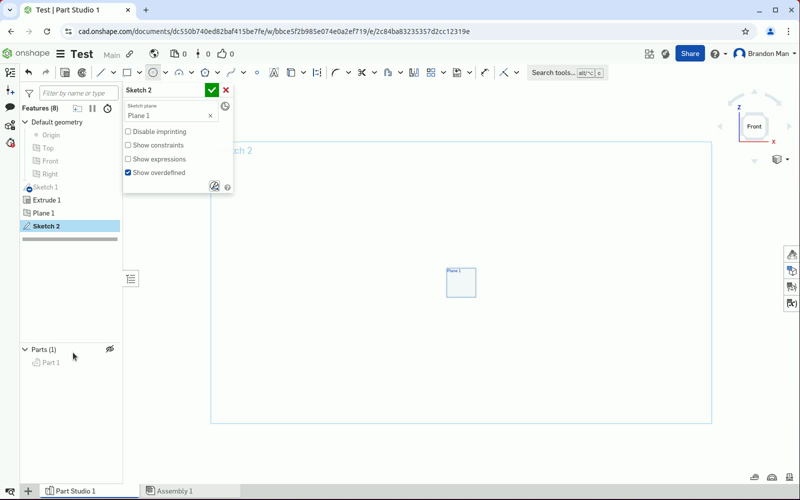
mouse_move(434, 282)
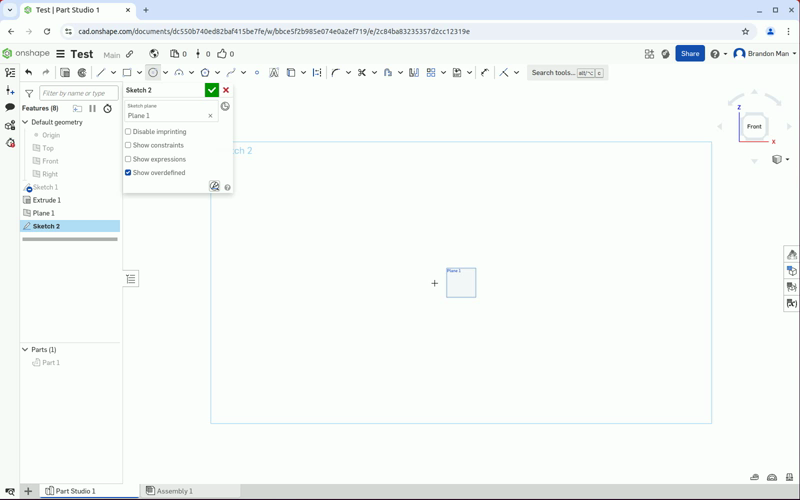
click(434, 282)
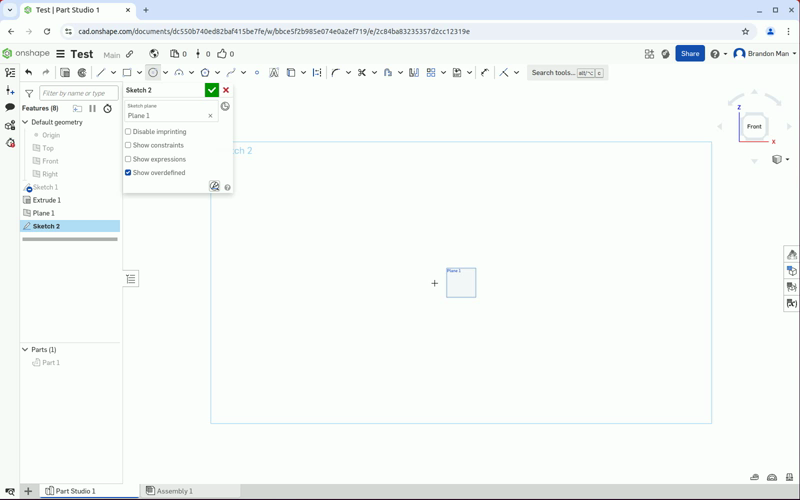
key_up(shift)
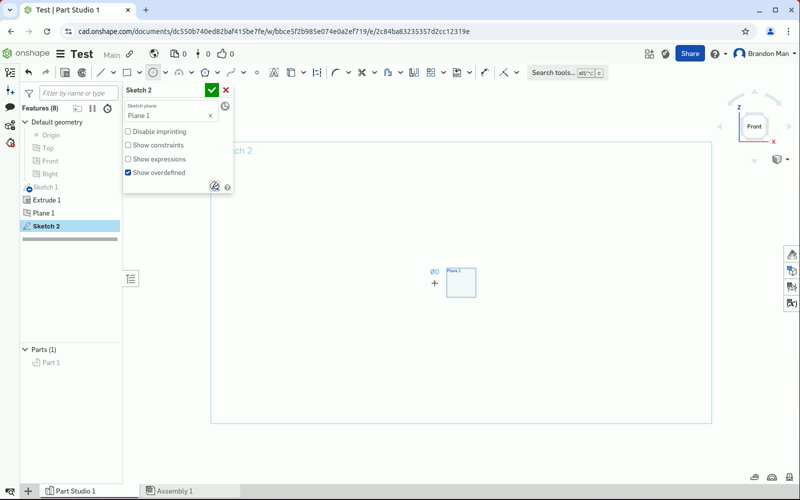
mouse_move(437, 282)
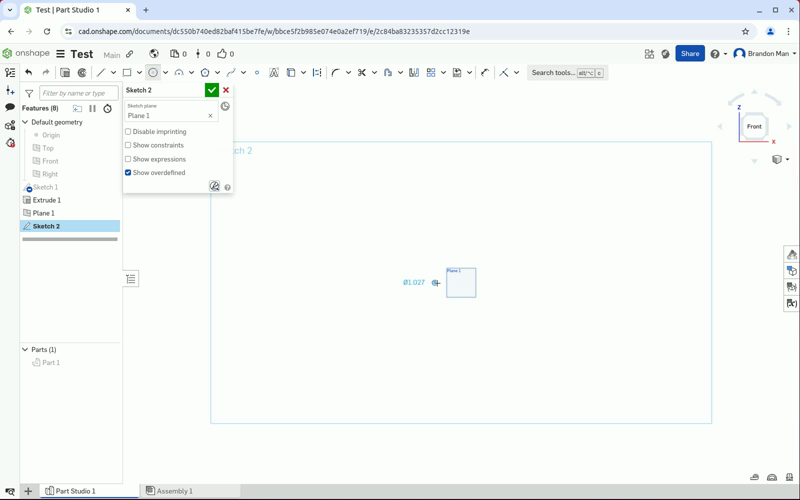
scroll(6)
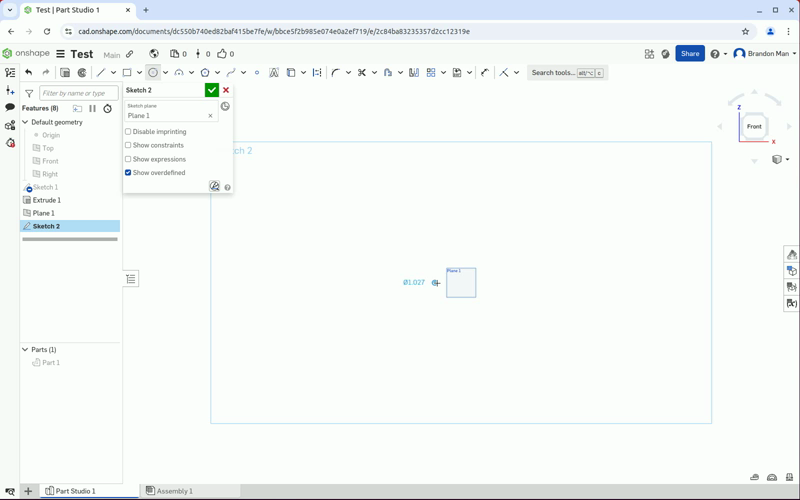
scroll(6)
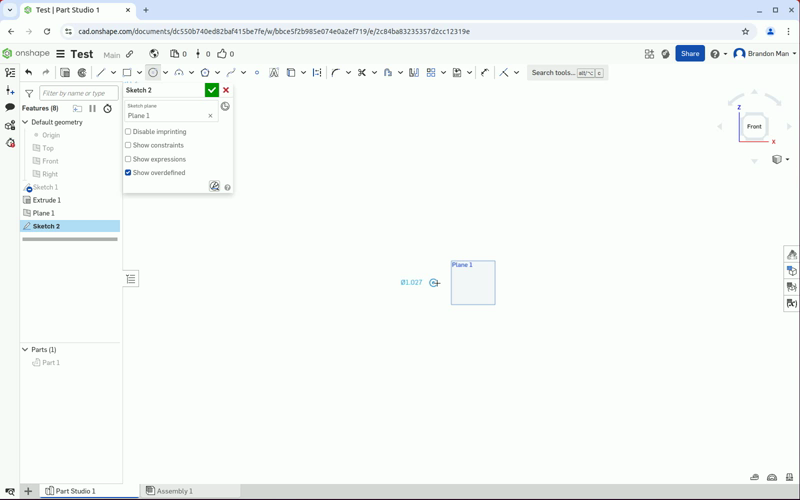
scroll(6)
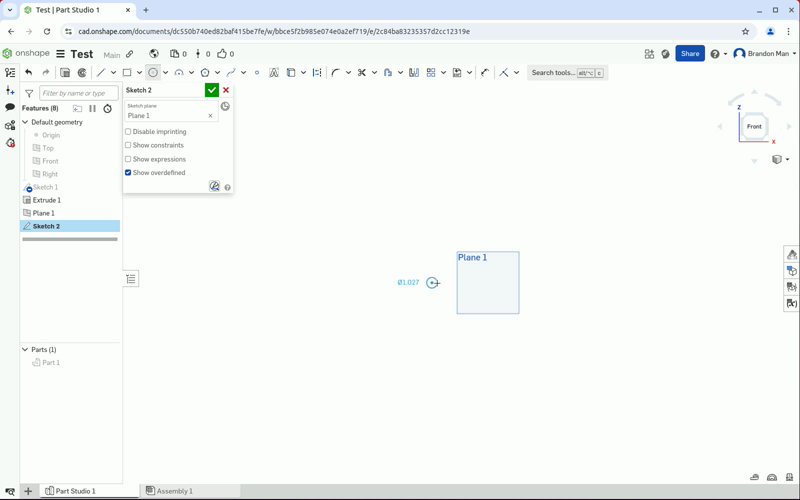
scroll(6)
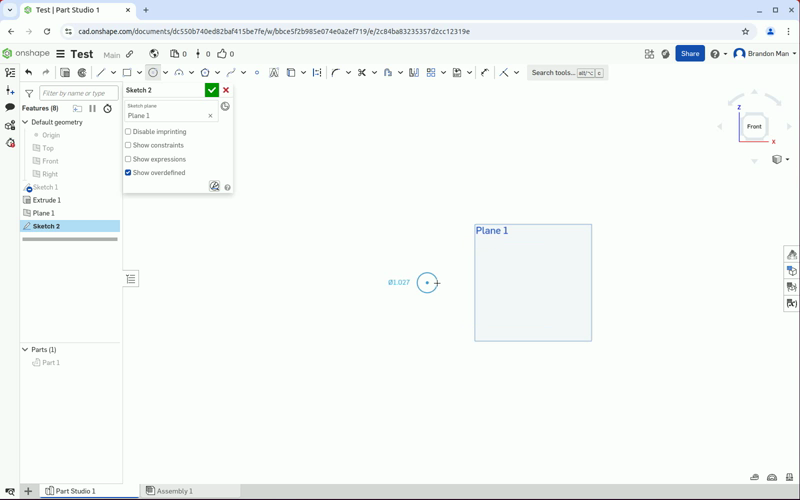
scroll(6)
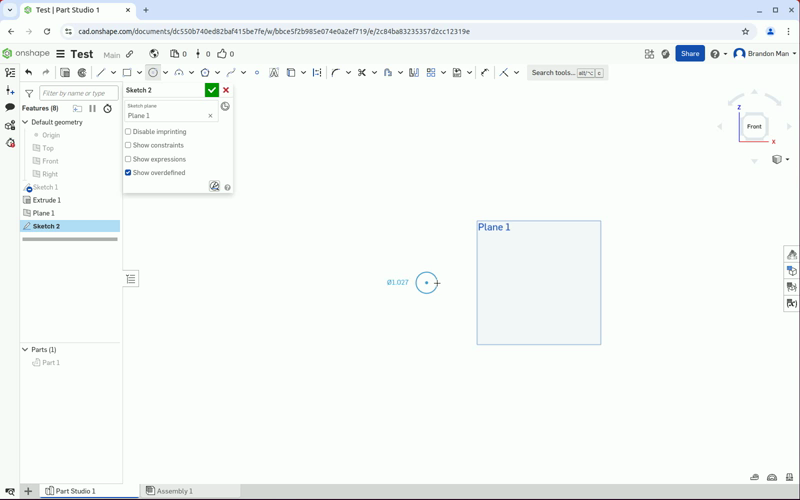
scroll(6)
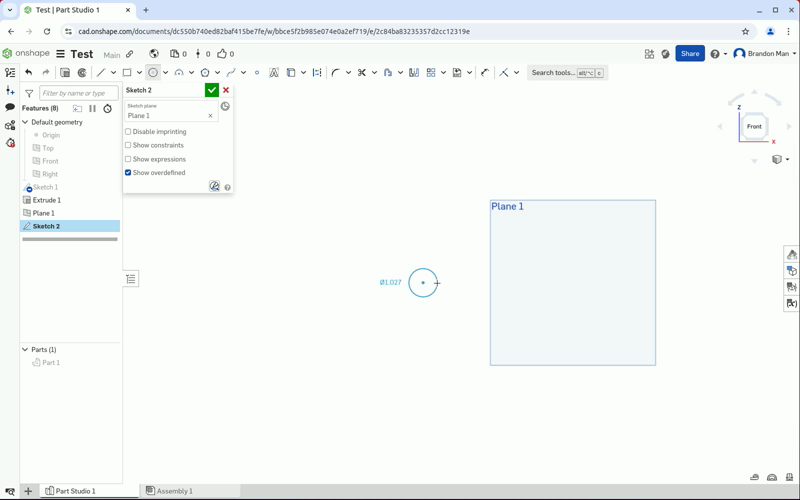
scroll(6)
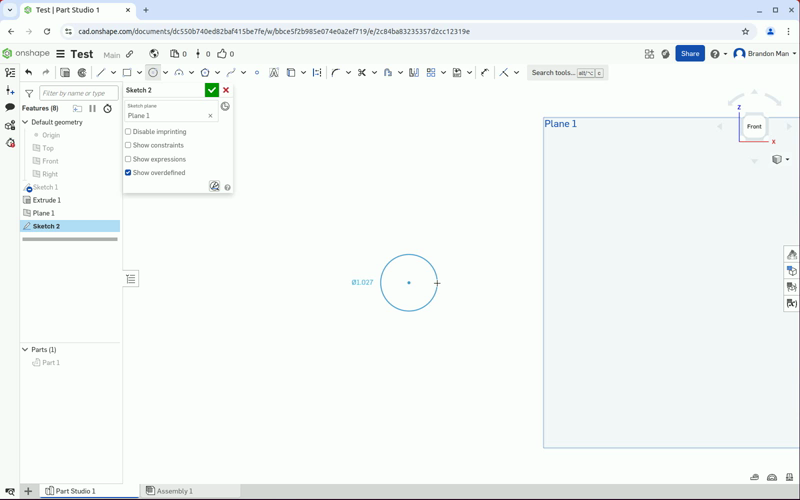
click(437, 282)
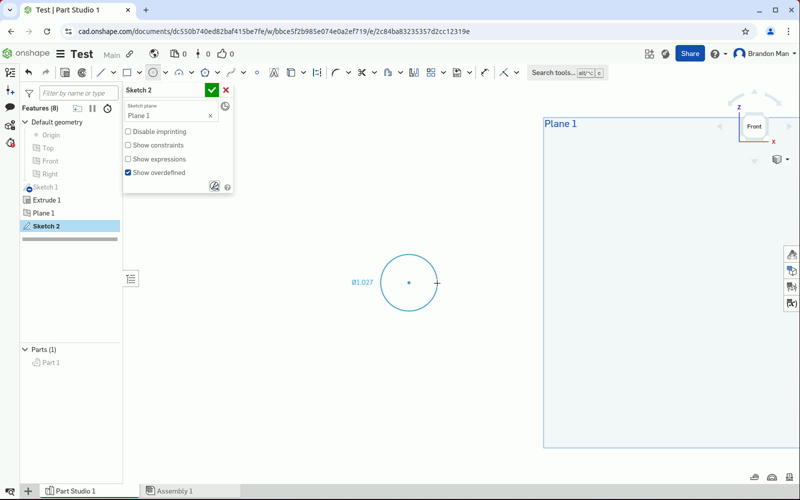
scroll(-6)
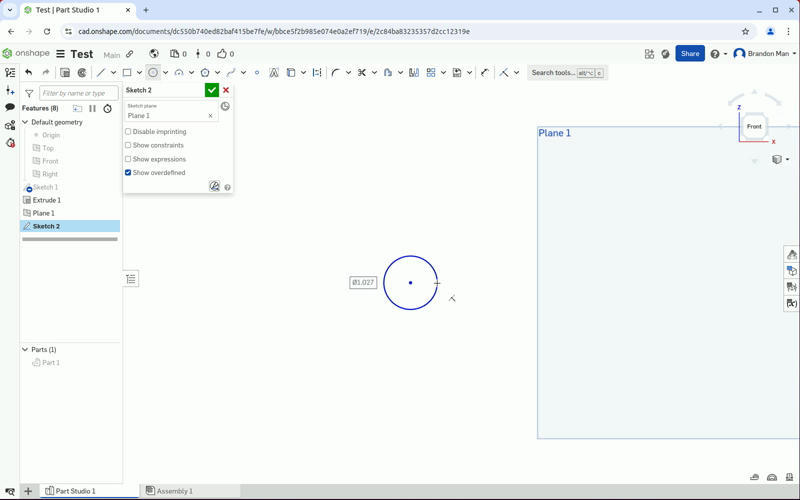
scroll(-6)
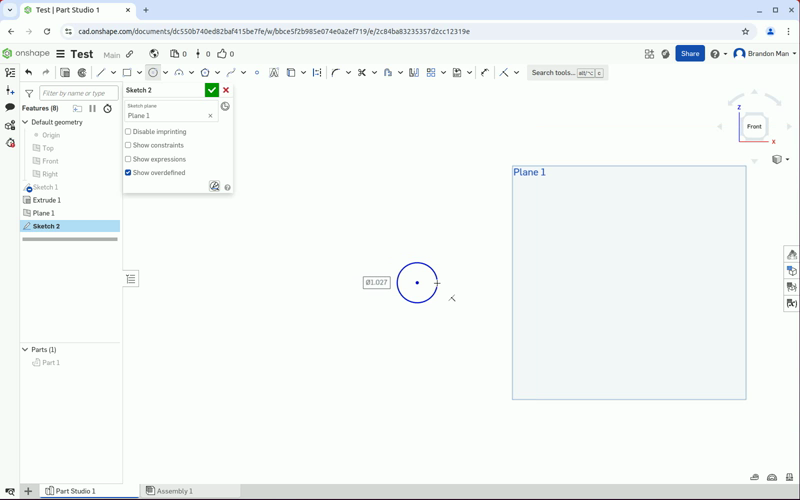
scroll(-6)
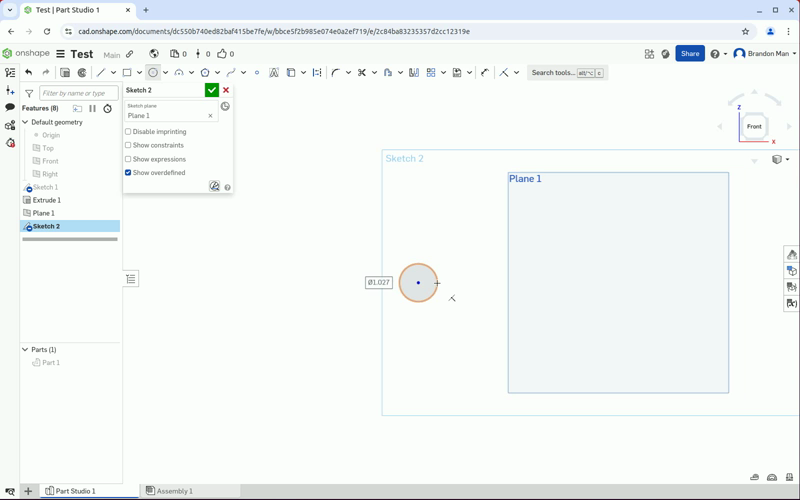
scroll(-6)
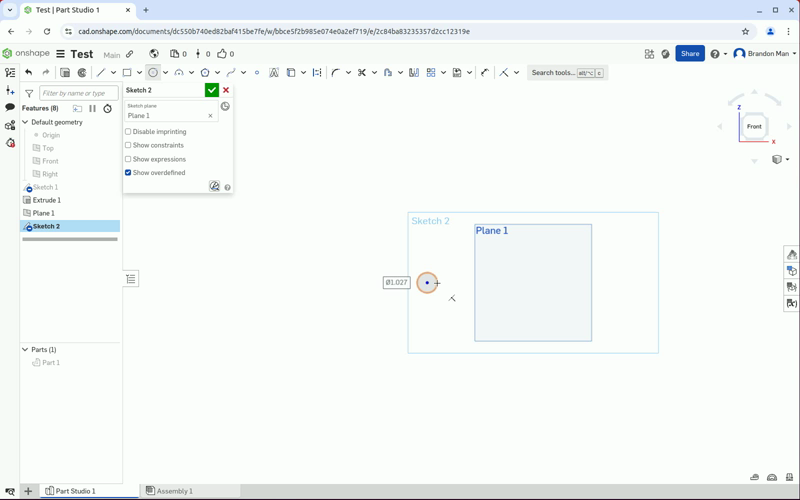
scroll(-6)
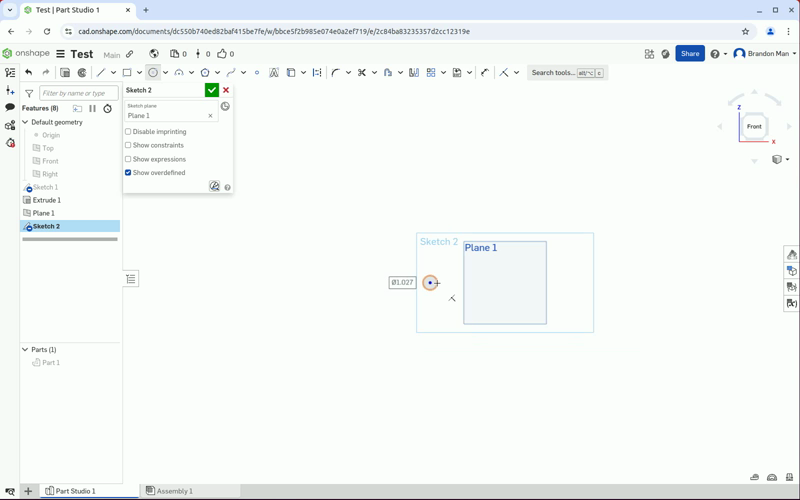
scroll(-6)
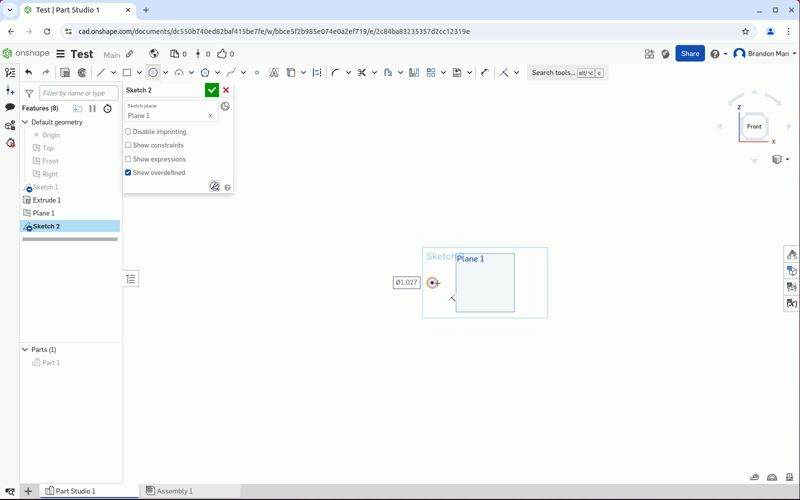
scroll(-6)
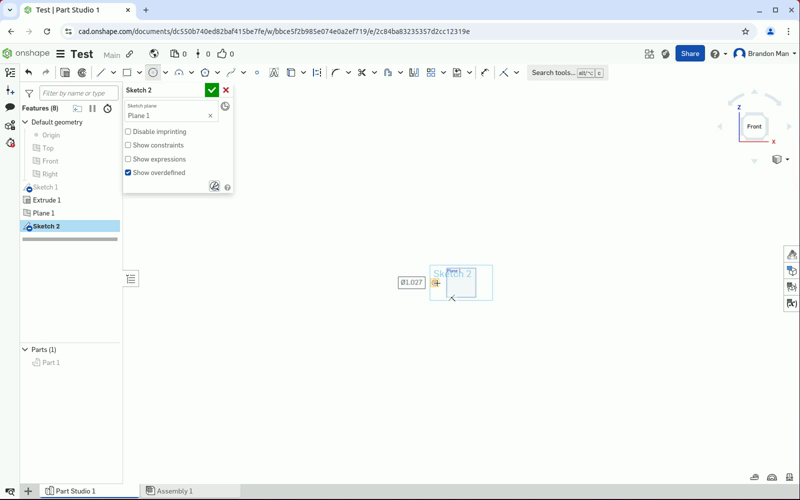
key(esc)
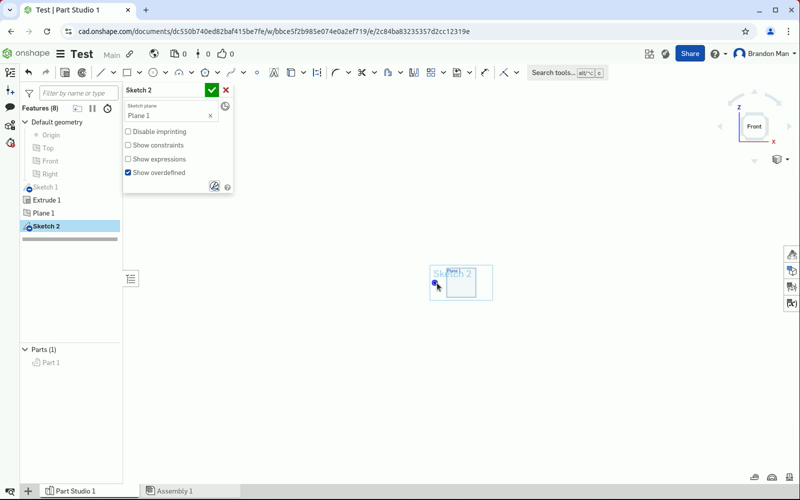
mouse_move(435, 281)
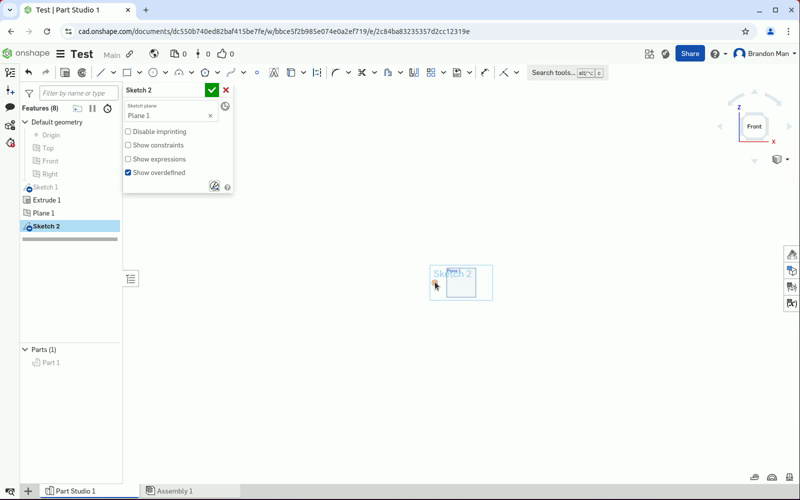
scroll(6)
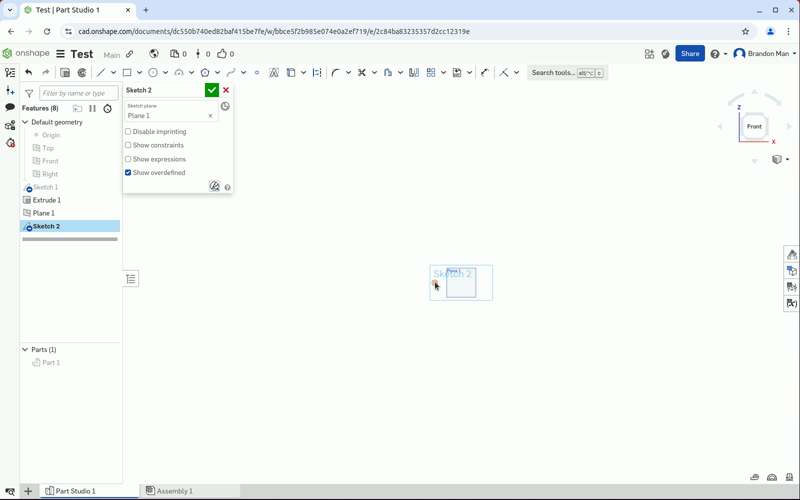
scroll(6)
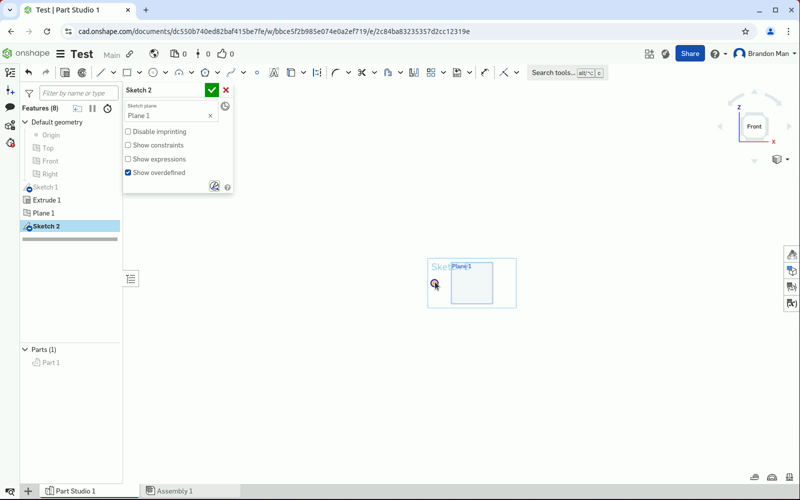
scroll(6)
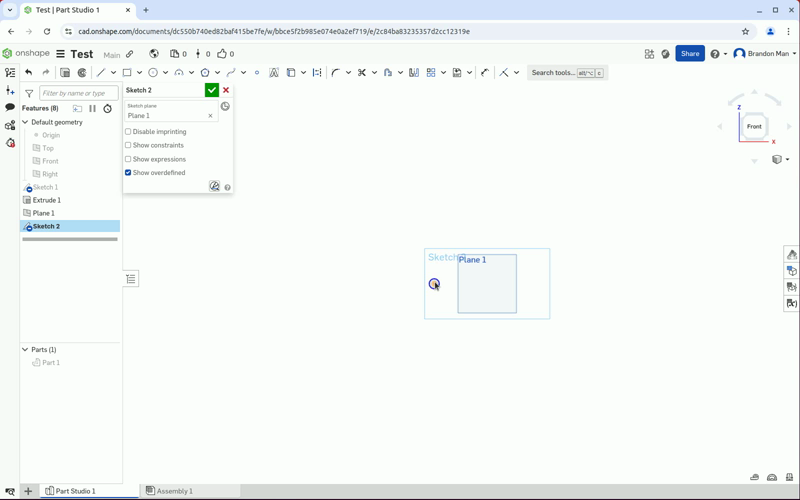
scroll(6)
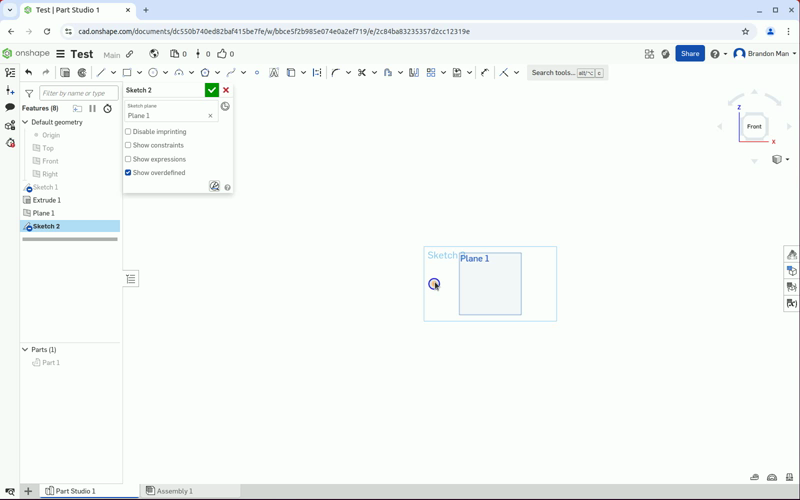
scroll(6)
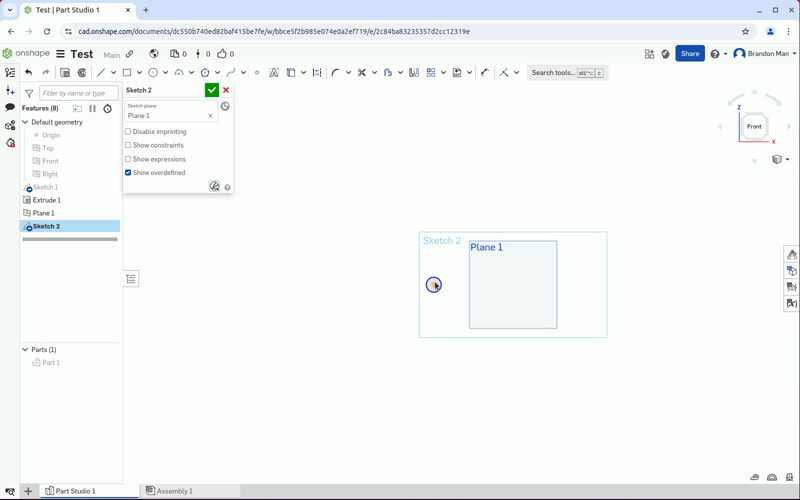
scroll(6)
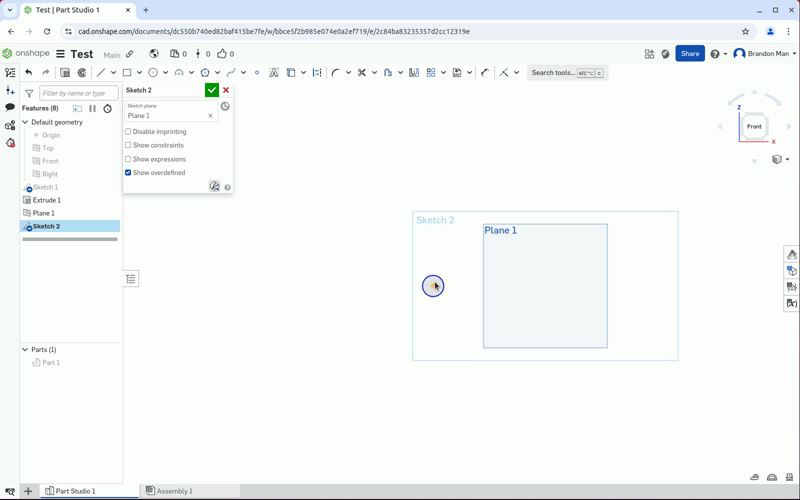
scroll(6)
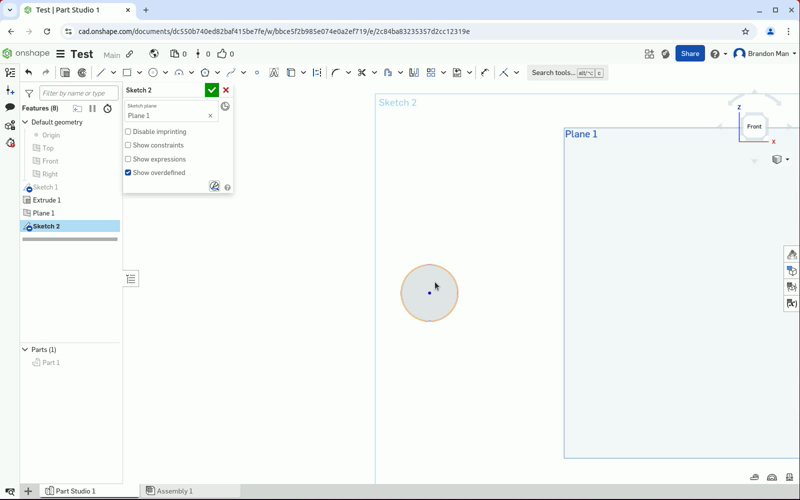
click(435, 281)
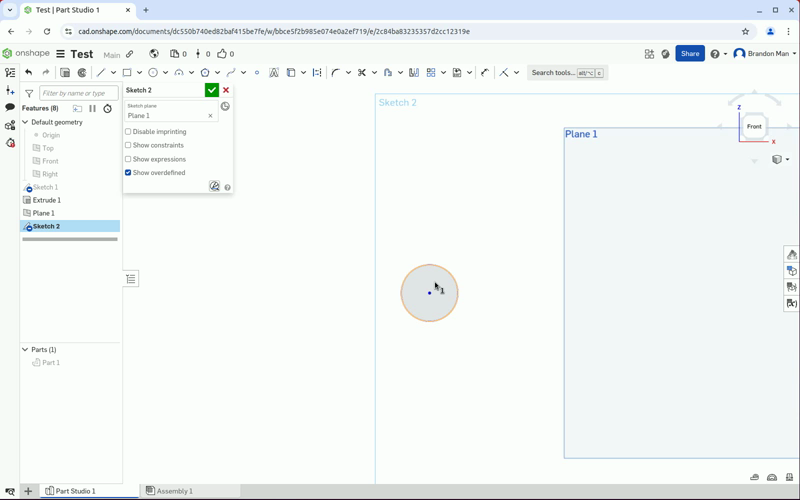
scroll(-6)
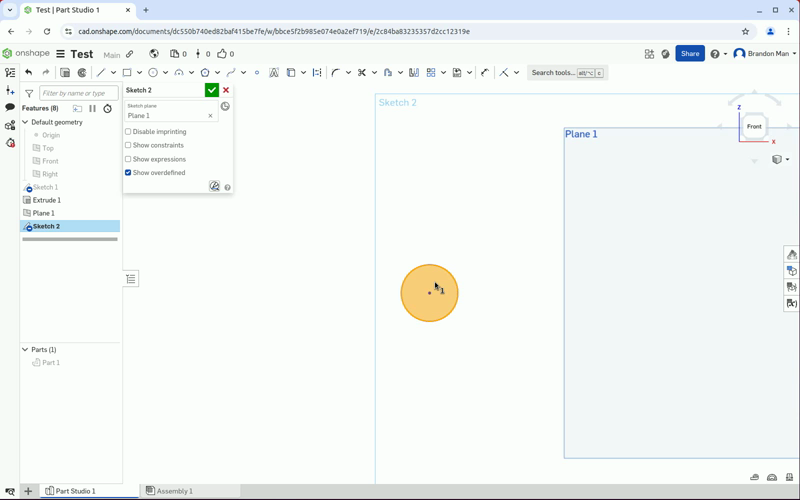
scroll(-6)
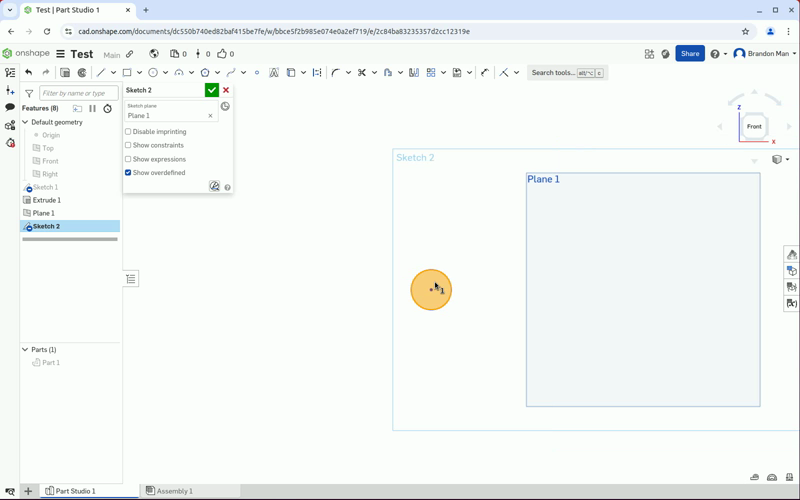
scroll(-6)
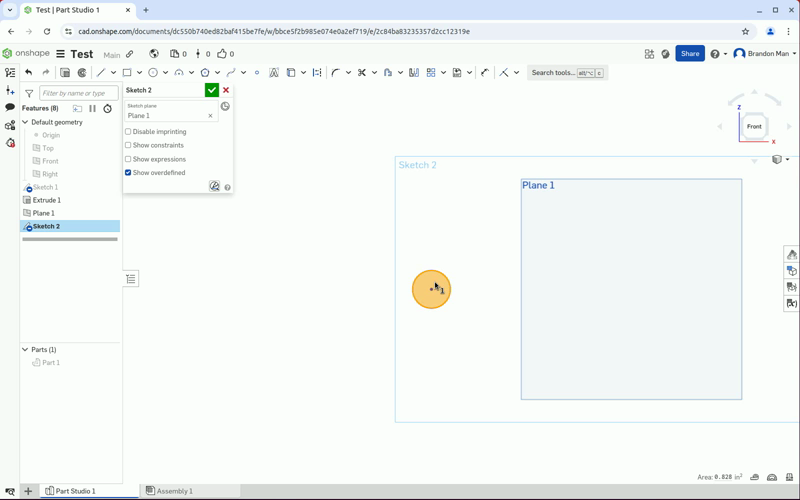
scroll(-6)
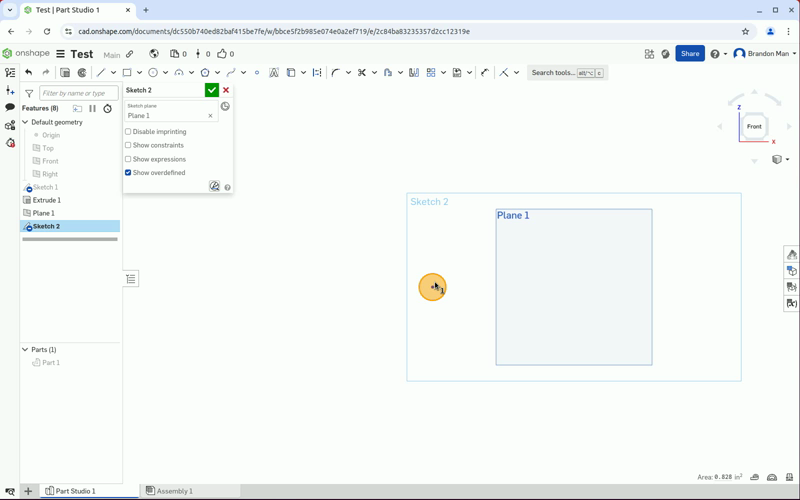
scroll(-6)
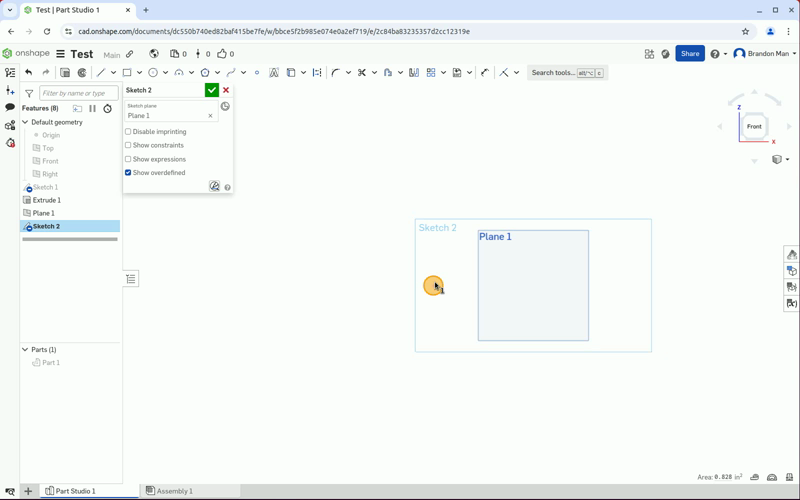
scroll(-6)
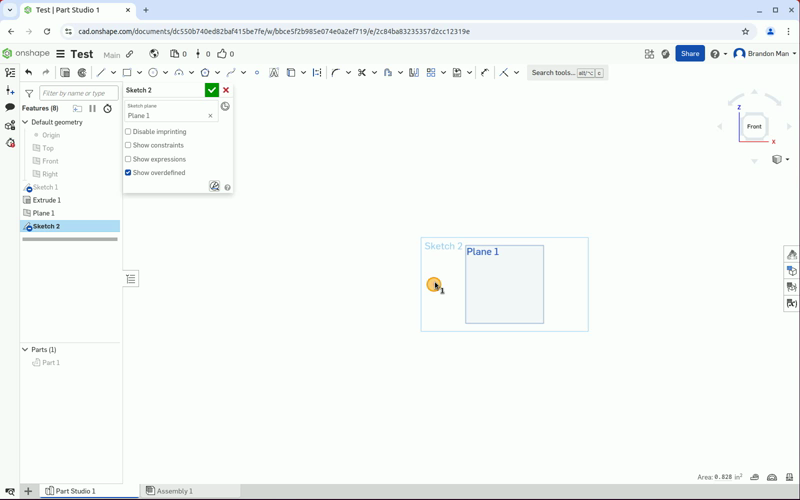
scroll(-6)
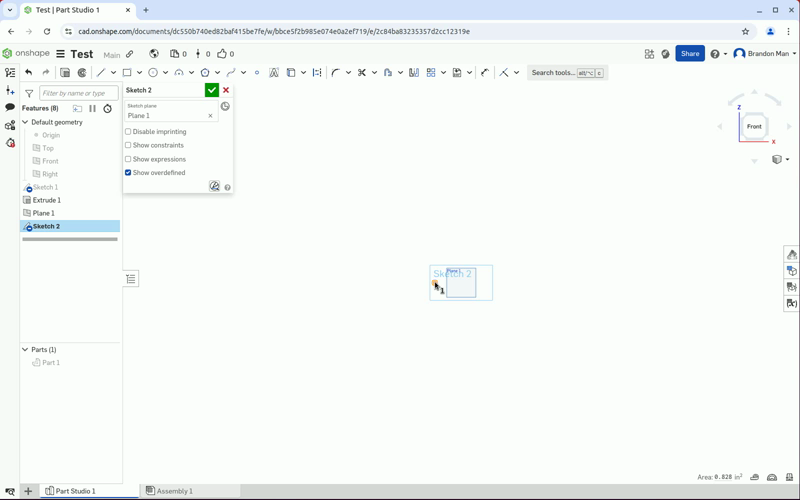
mouse_move(73, 352)
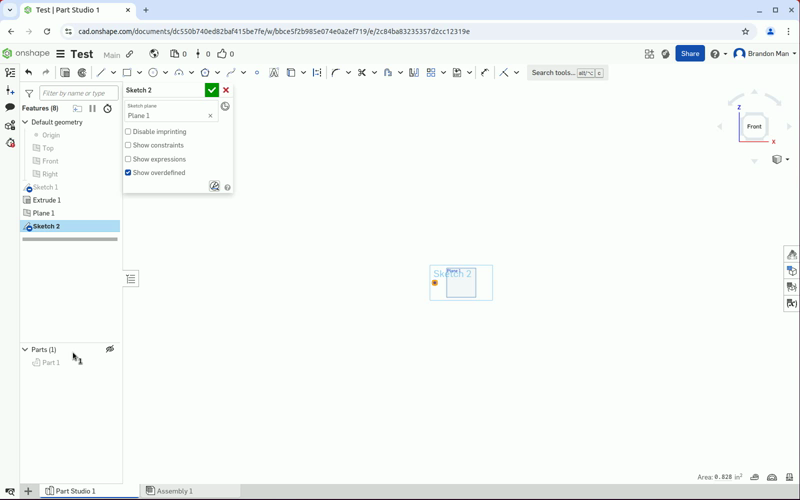
key(shift+y)
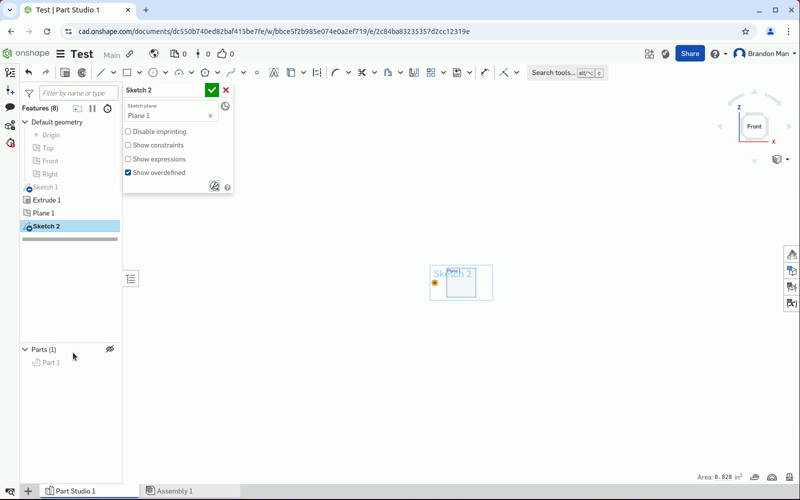
key(shift+e)
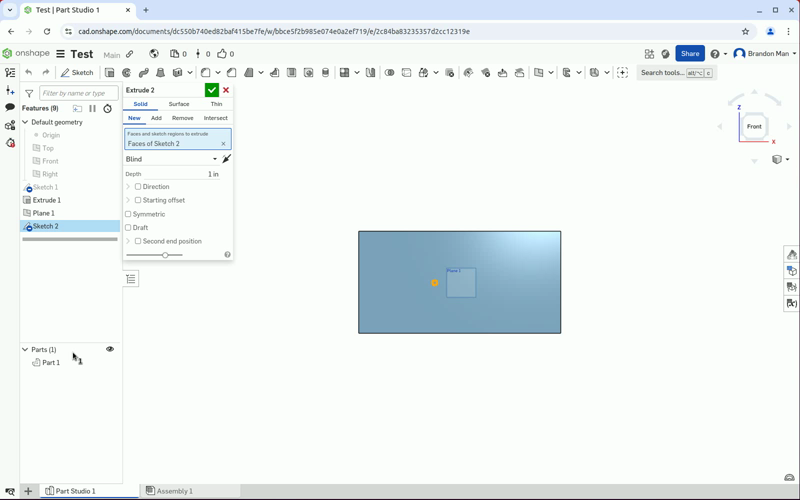
mouse_move(143, 106)
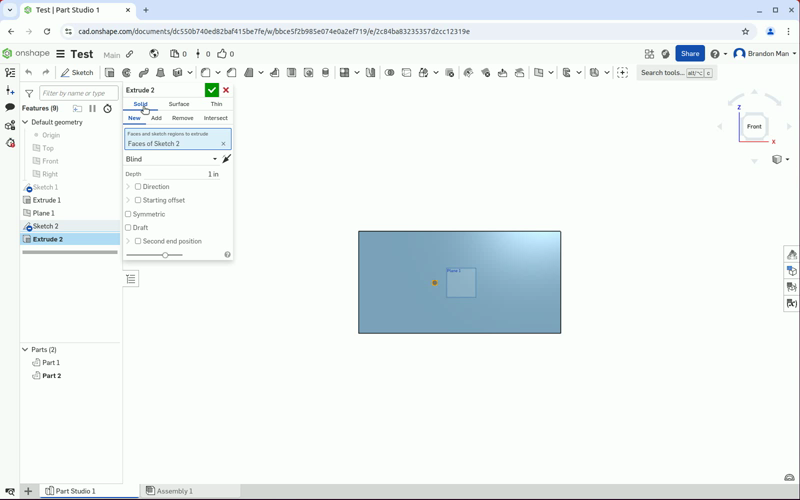
click(143, 106)
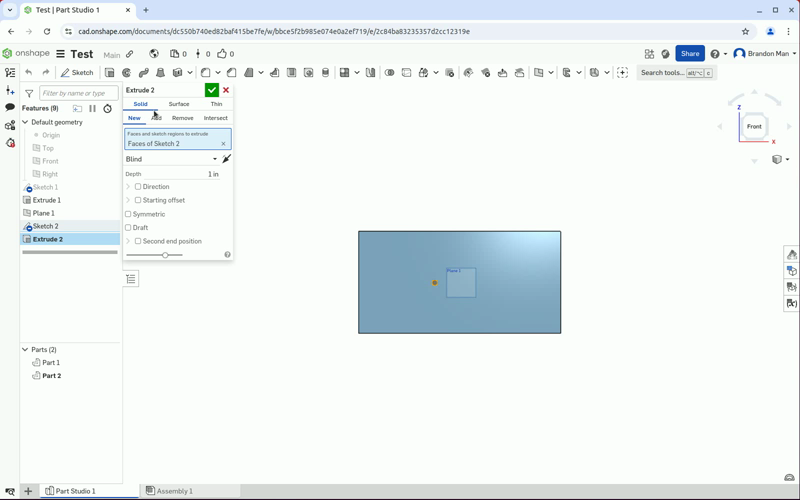
mouse_move(186, 120)
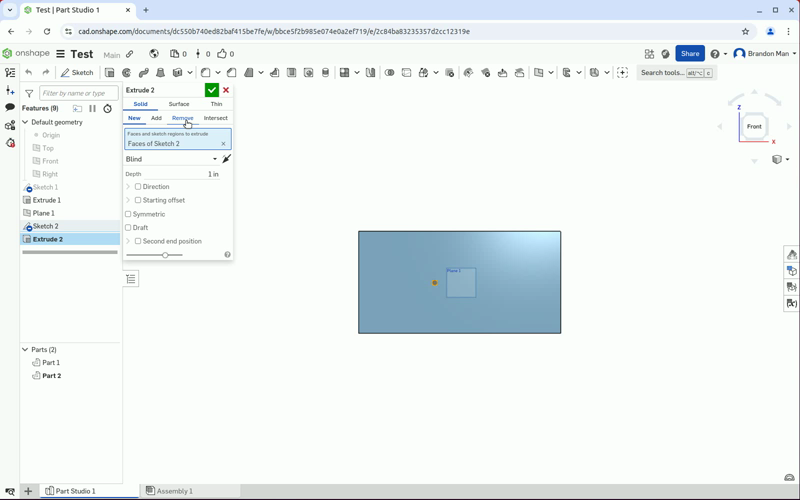
click(186, 120)
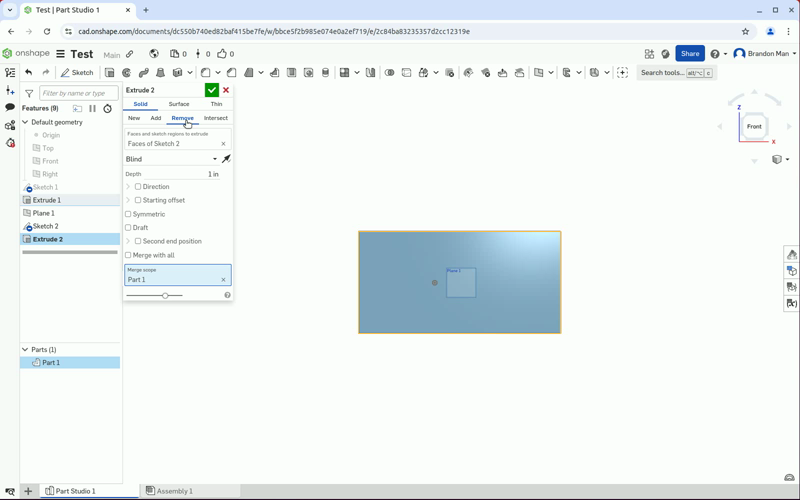
key(tab, 4)
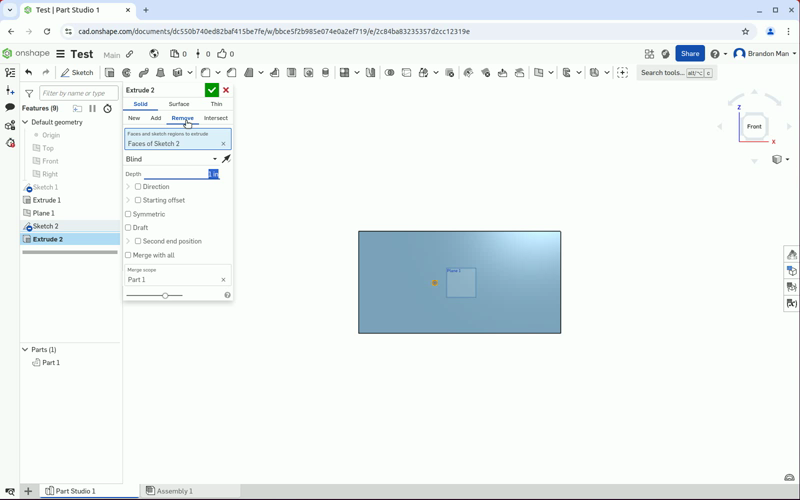
text(5.296)
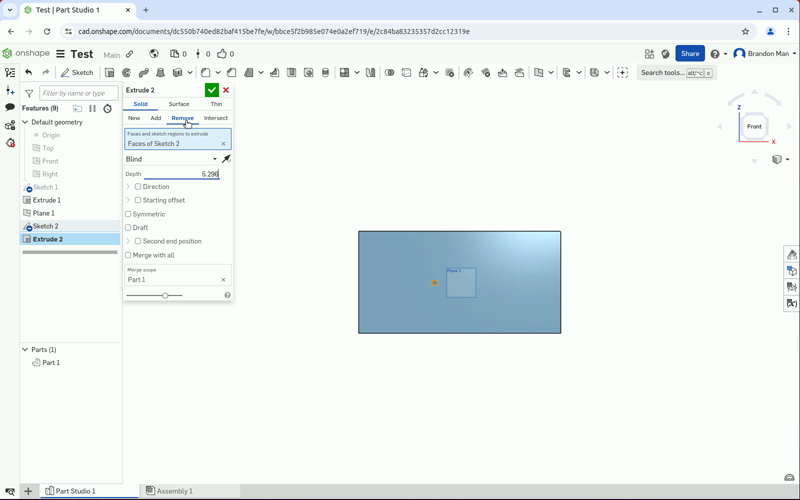
key(tab, 6)
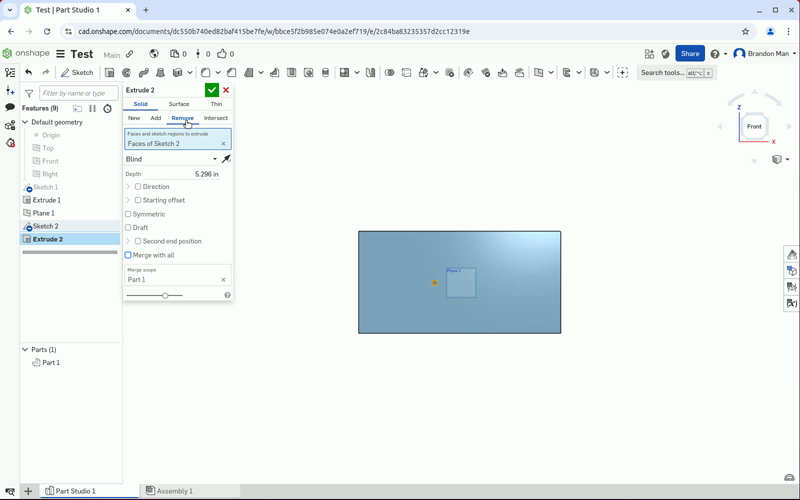
key(space)
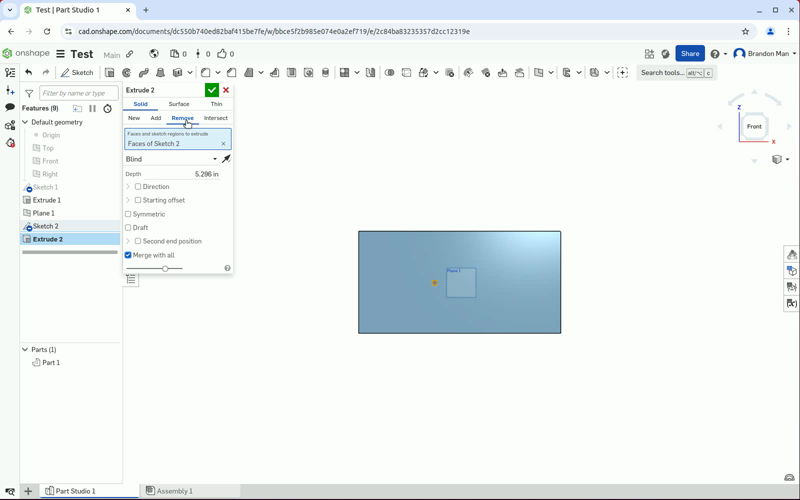
key(enter)
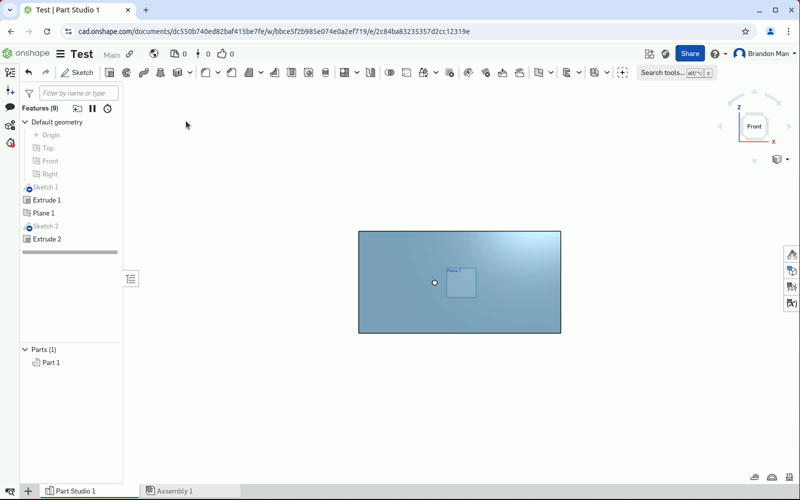
key(shift+h)
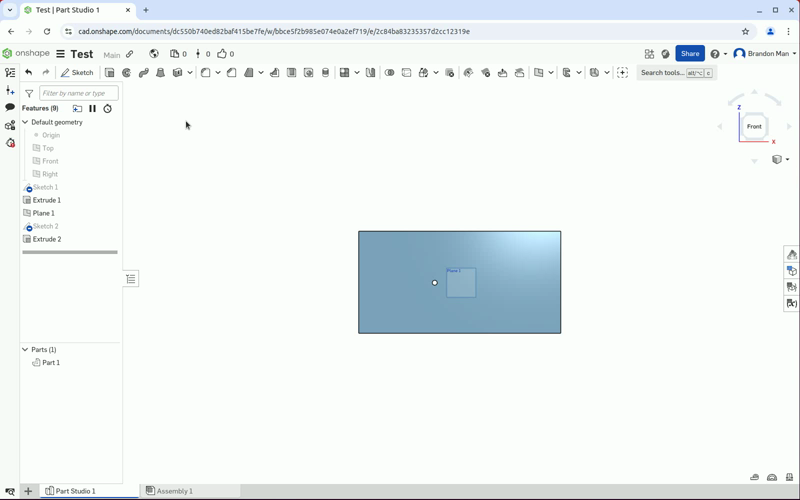
key(shift+h)
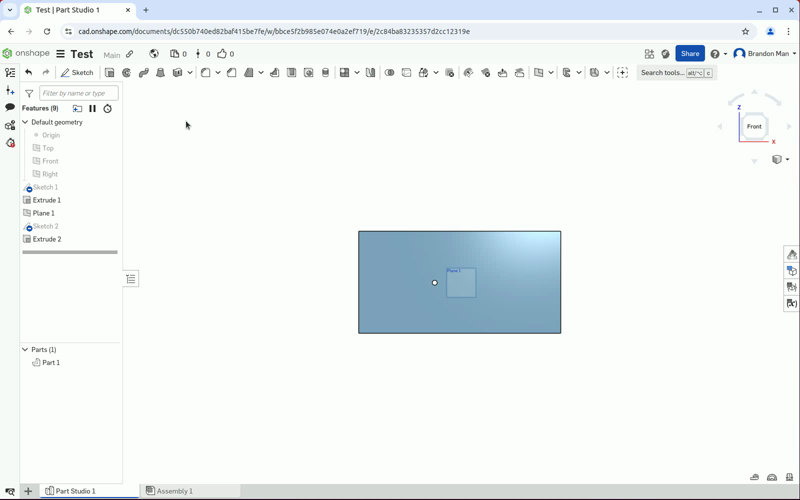
mouse_move(73, 189)
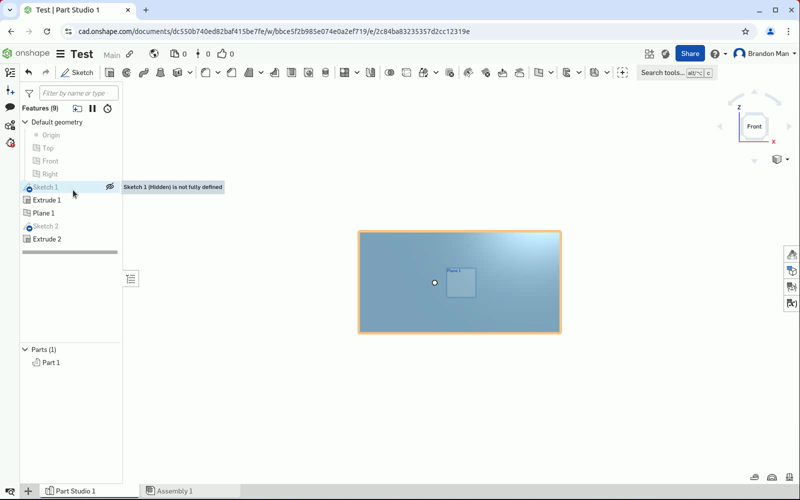
click(73, 189)
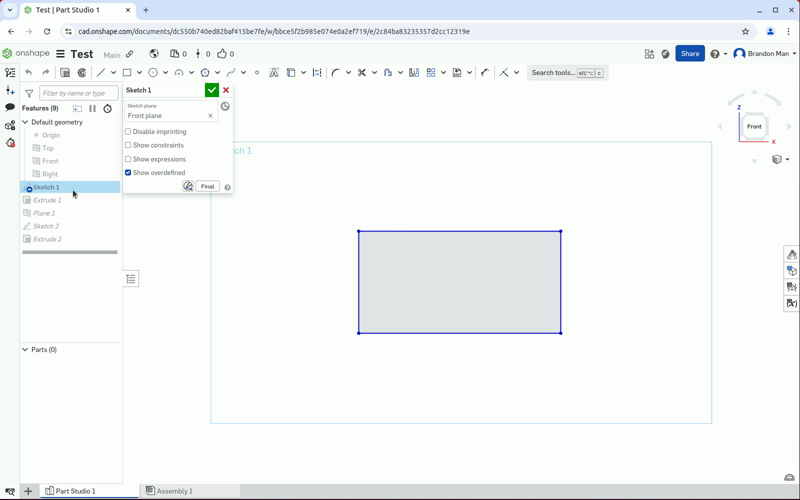
mouse_move(229, 92)
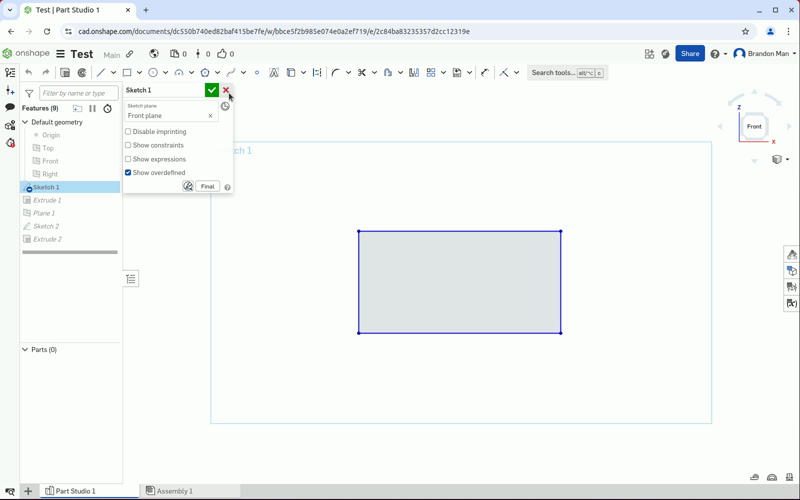
click(229, 92)
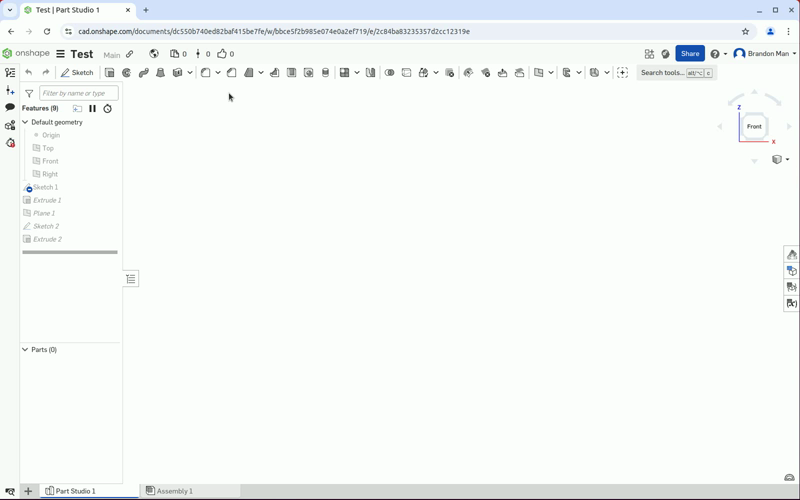
key(shift+s)
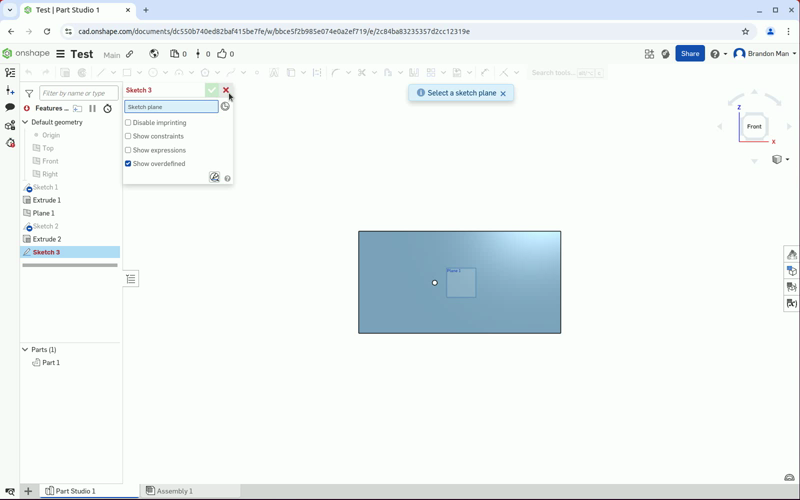
mouse_move(73, 215)
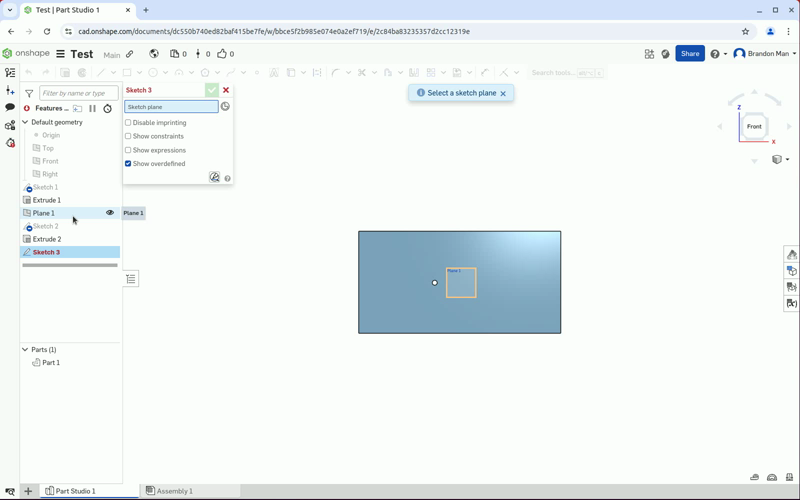
click(73, 215)
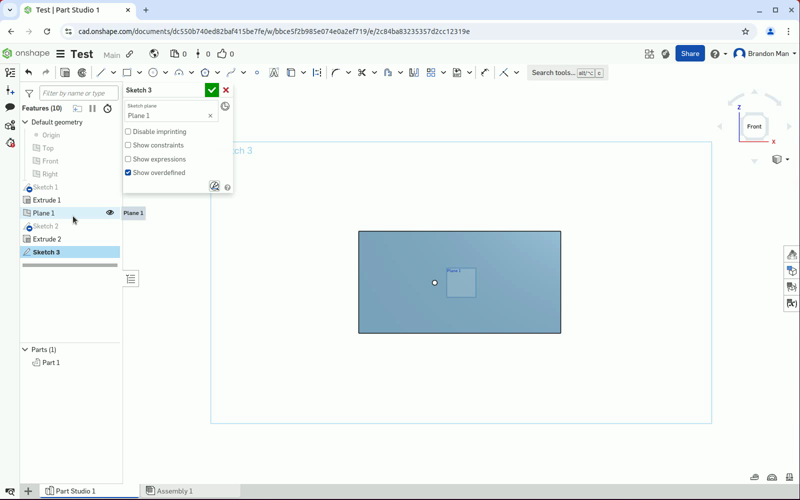
mouse_move(73, 352)
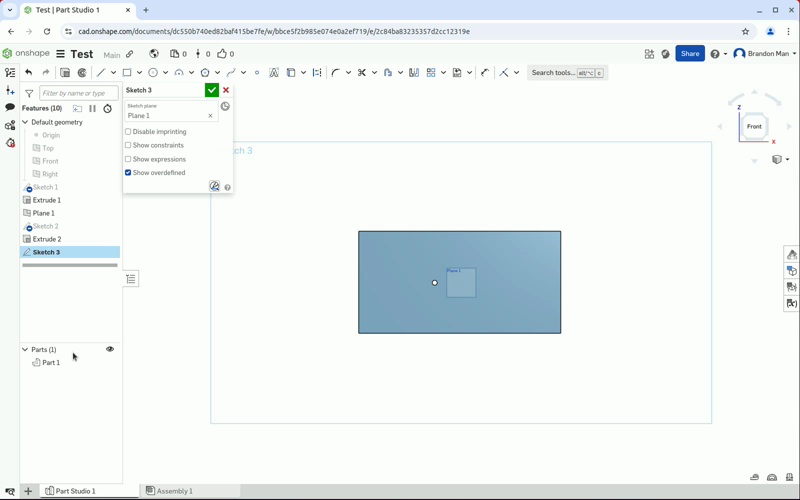
key(y)
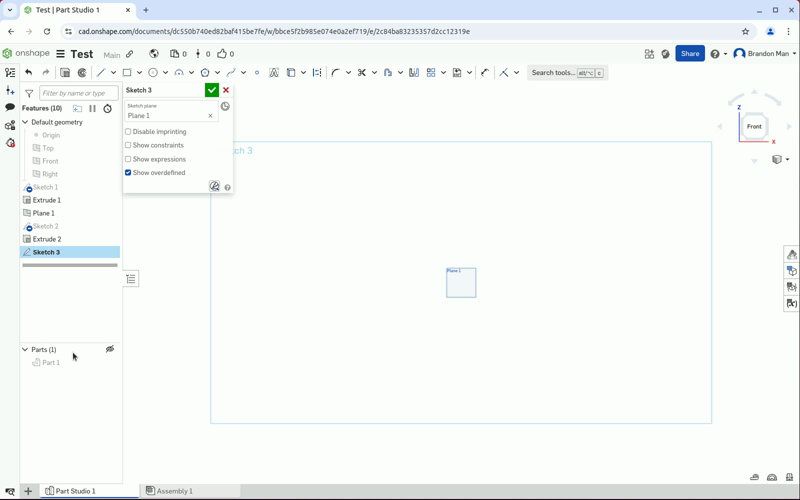
key(c)
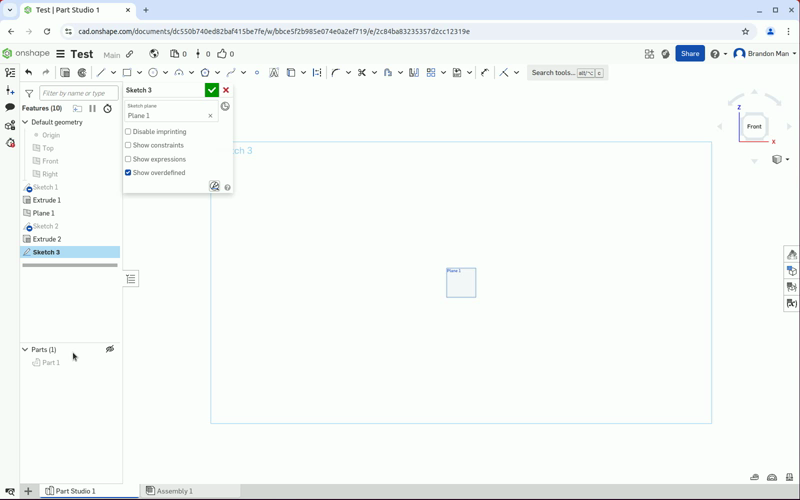
key_down(shift)
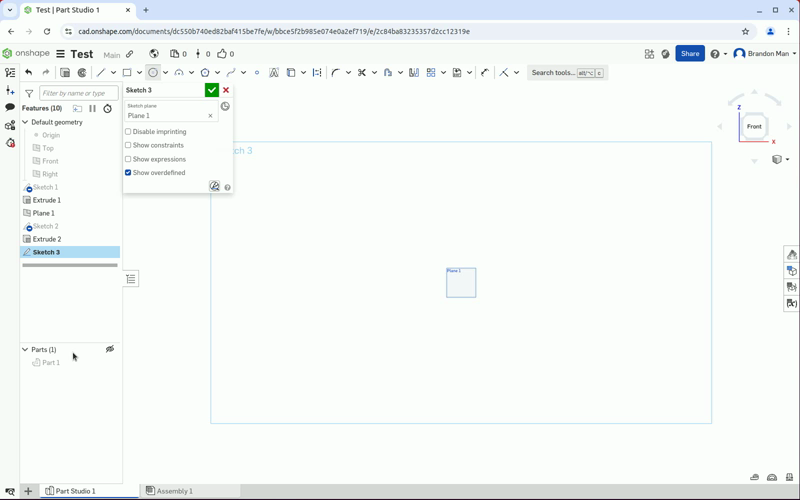
mouse_move(461, 282)
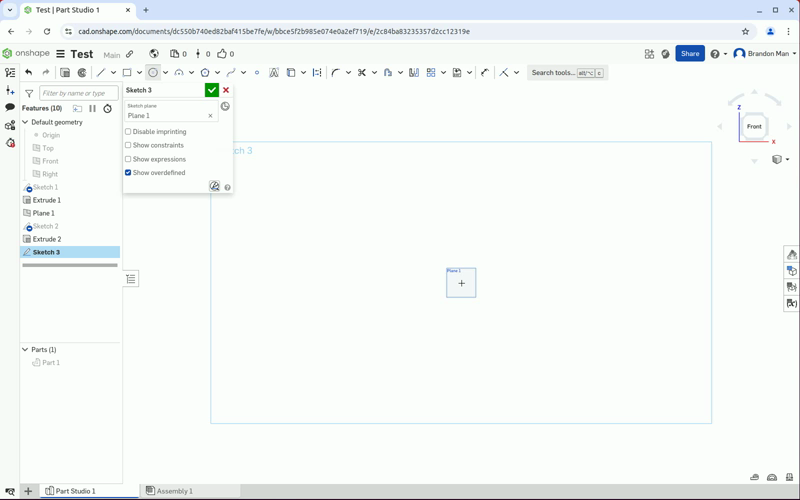
click(461, 282)
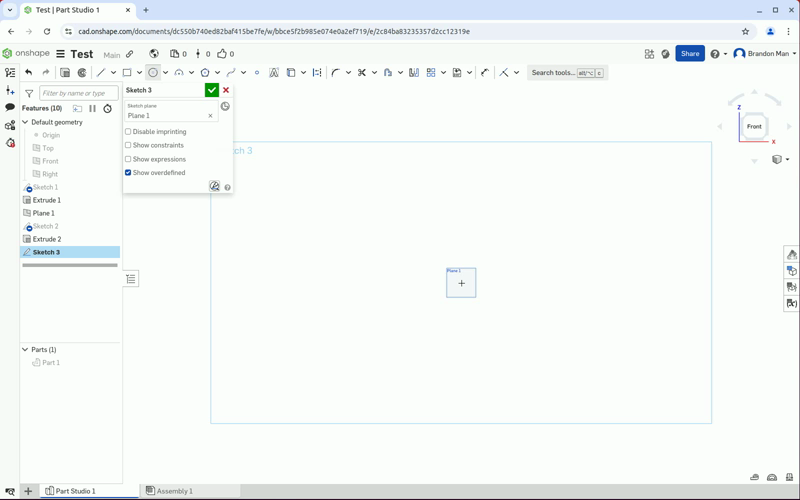
key_up(shift)
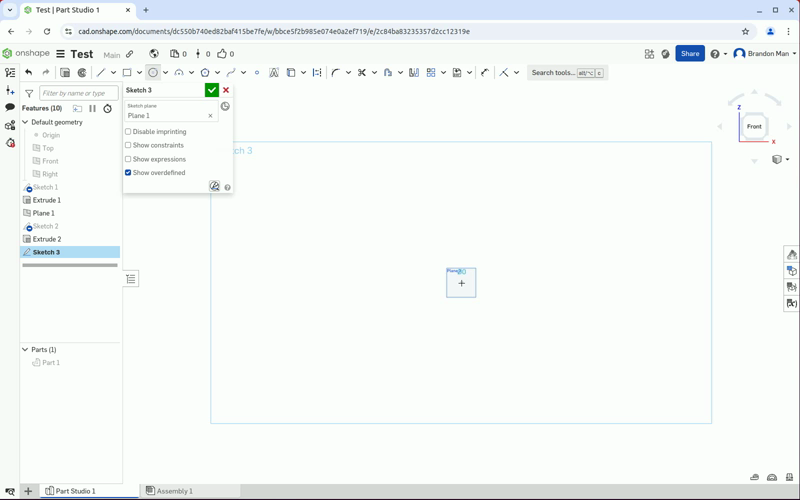
mouse_move(464, 282)
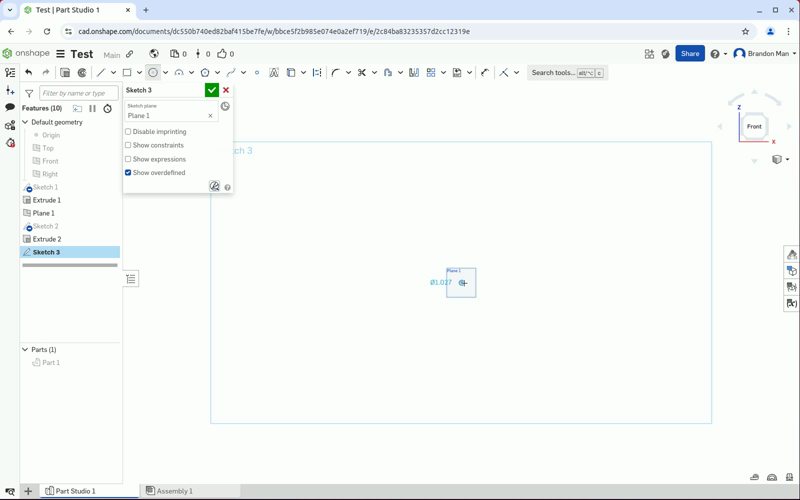
scroll(6)
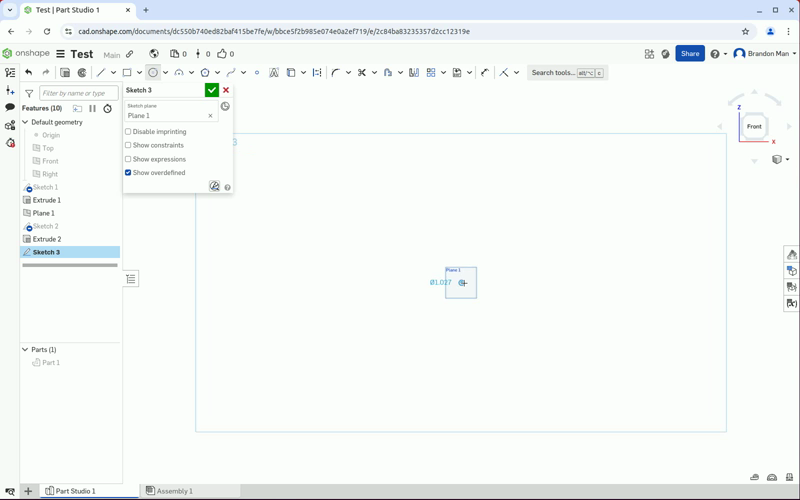
scroll(6)
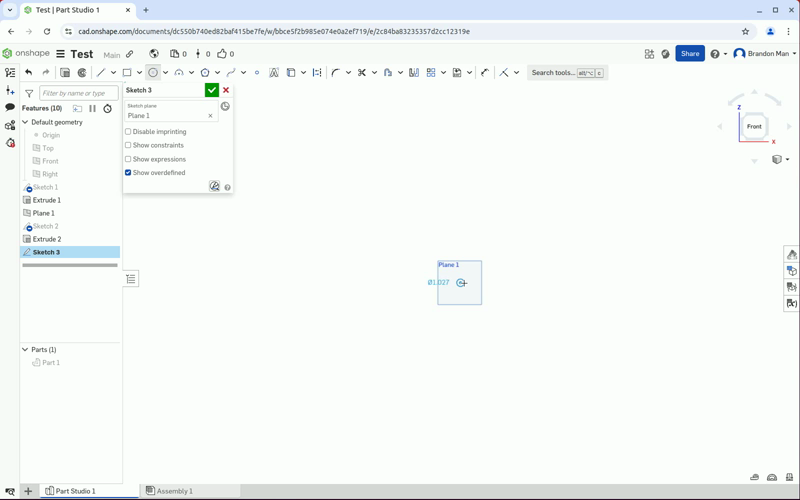
scroll(6)
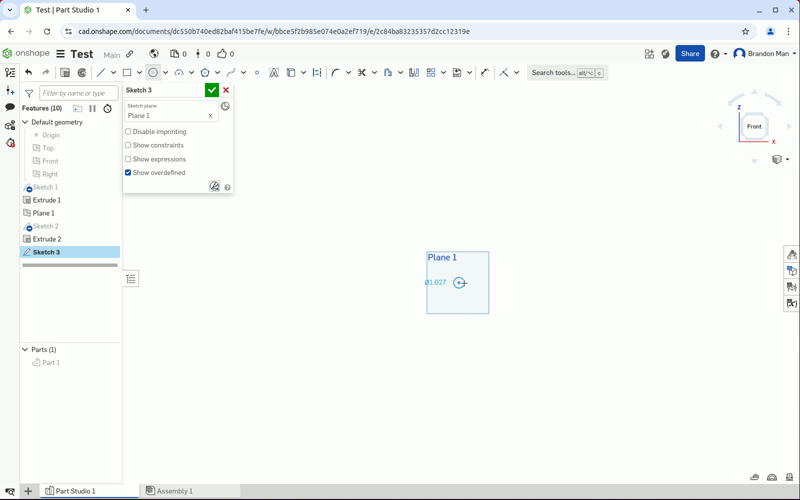
scroll(6)
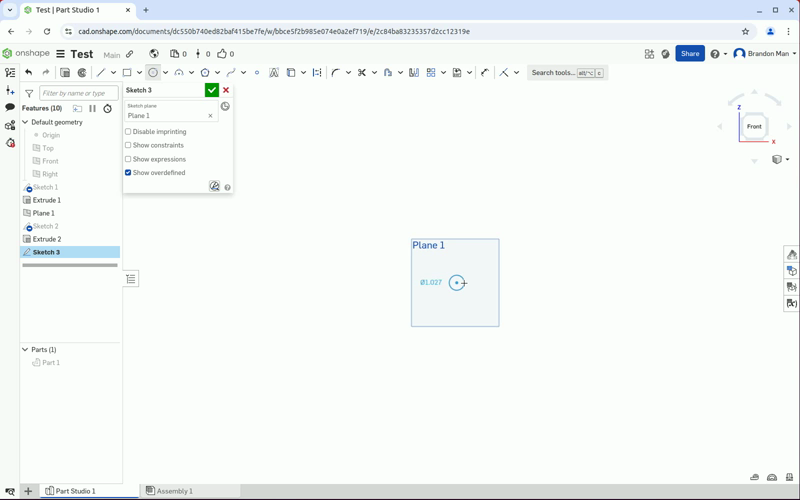
scroll(6)
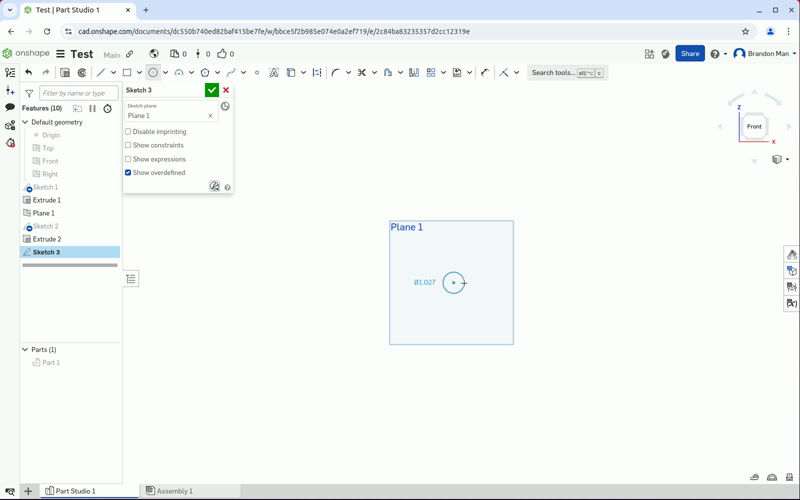
scroll(6)
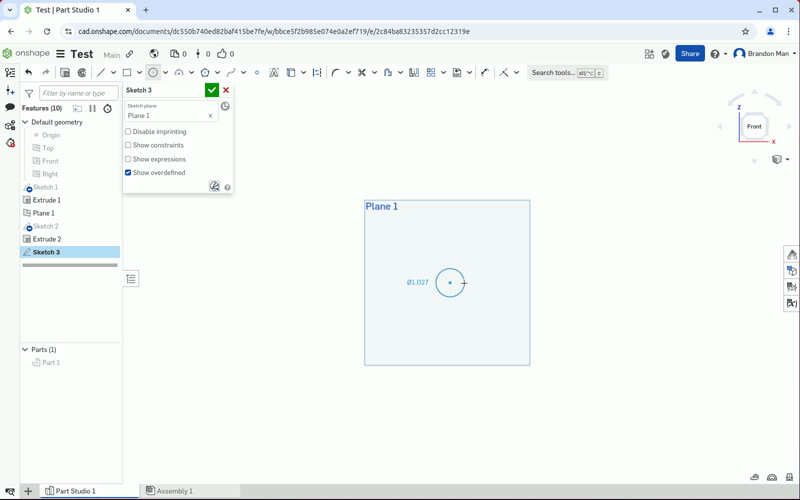
scroll(6)
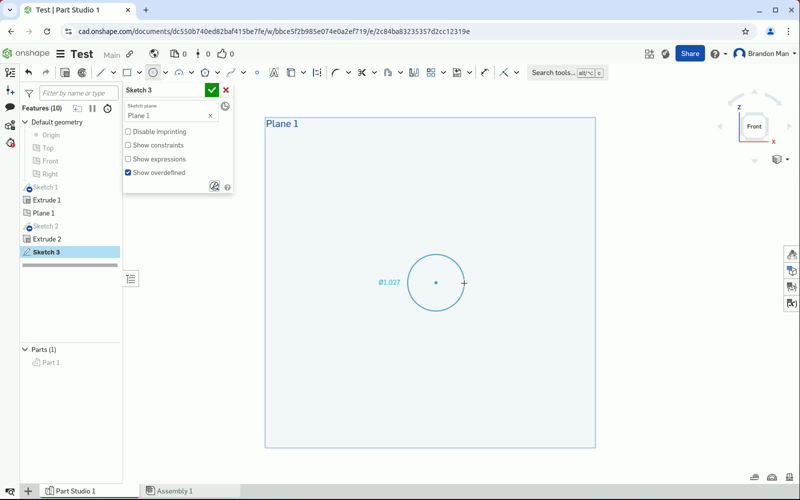
click(464, 282)
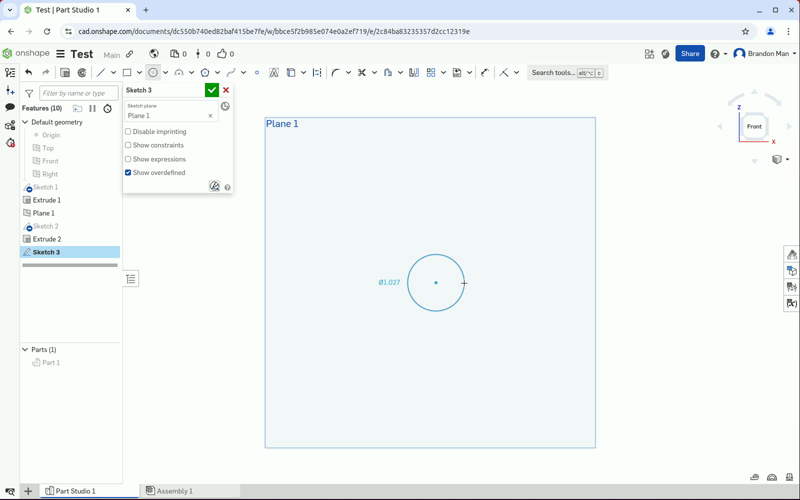
scroll(-6)
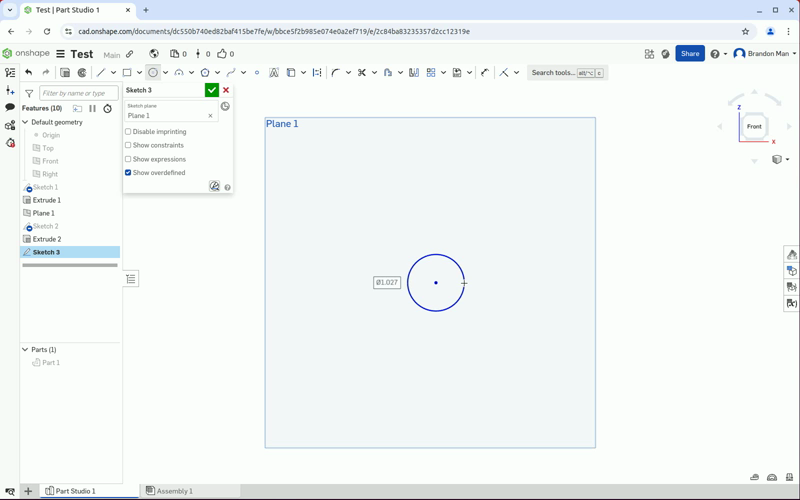
scroll(-6)
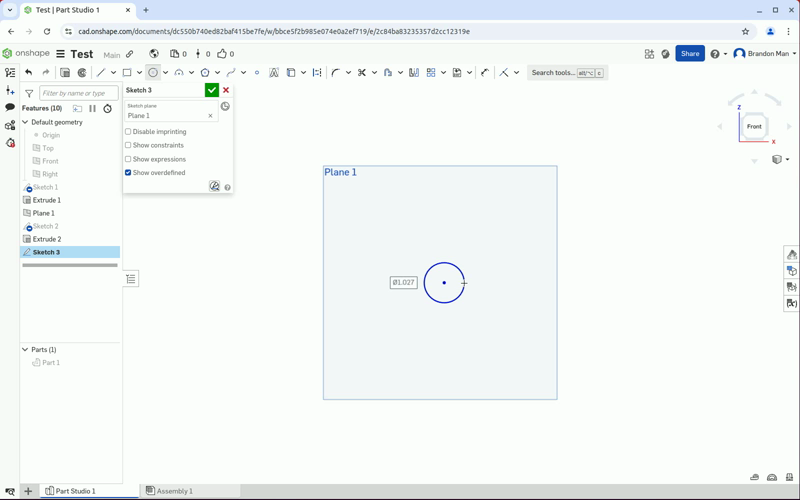
scroll(-6)
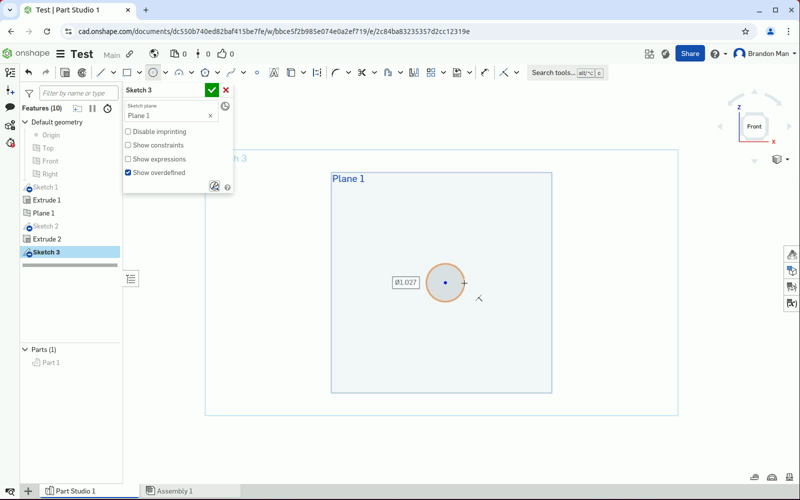
scroll(-6)
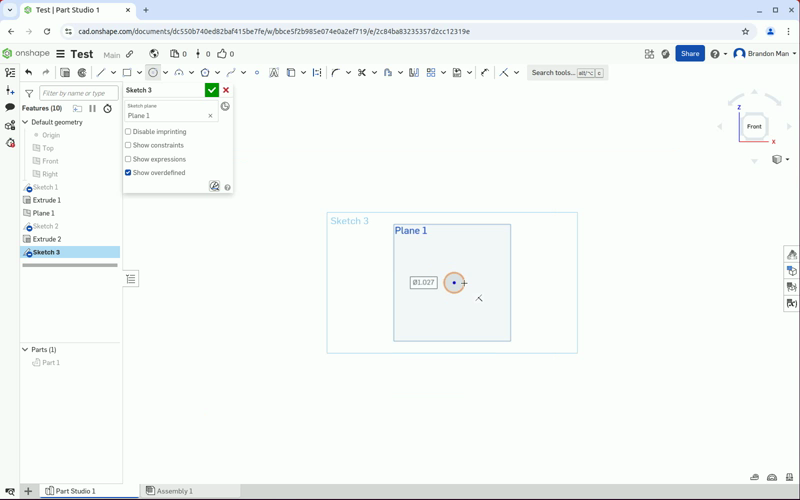
scroll(-6)
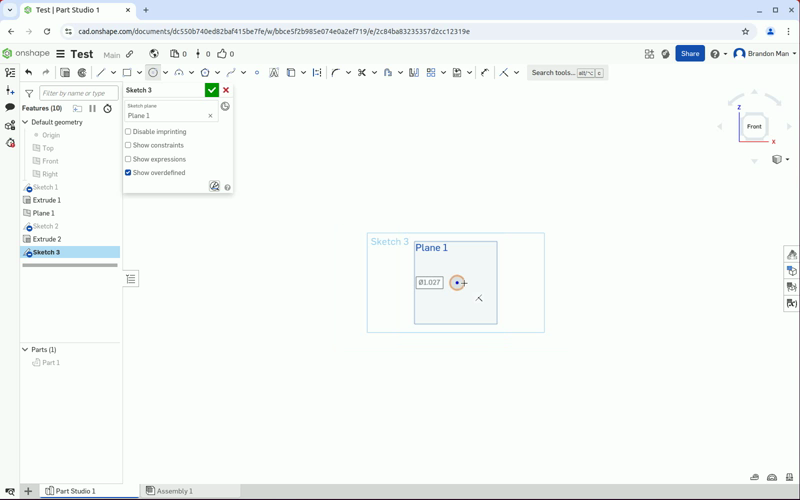
scroll(-6)
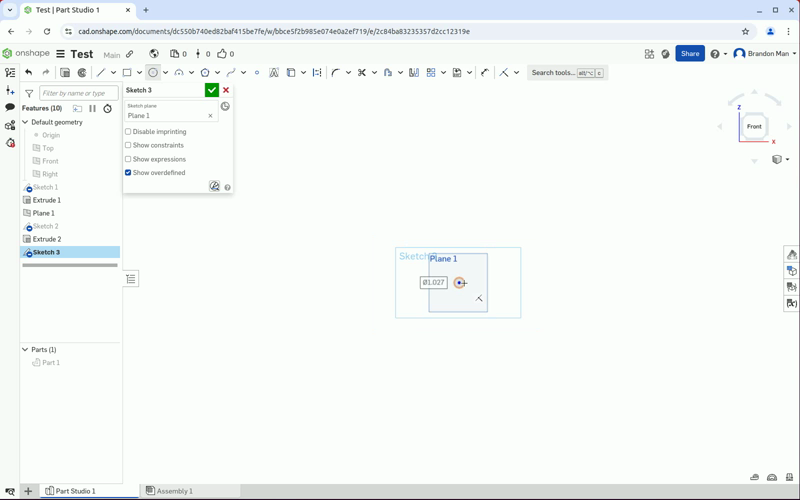
scroll(-6)
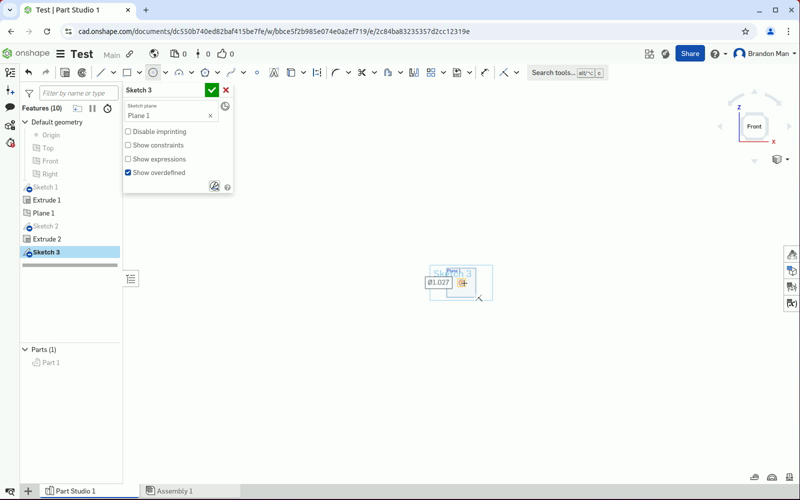
key(esc)
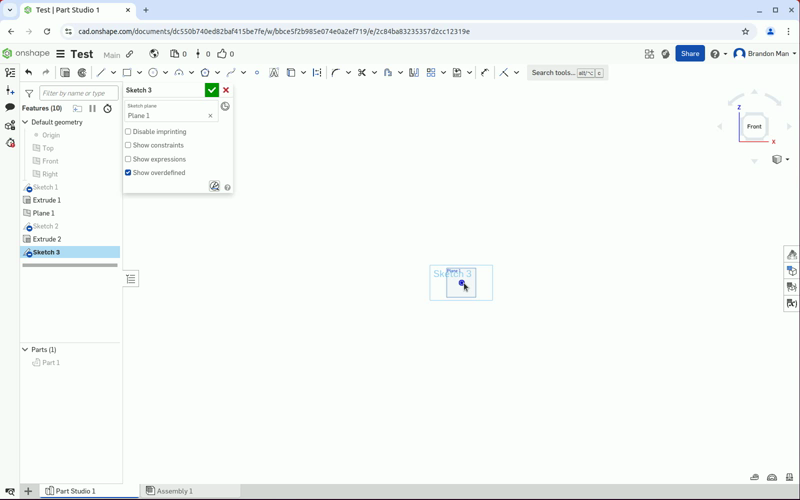
mouse_move(460, 284)
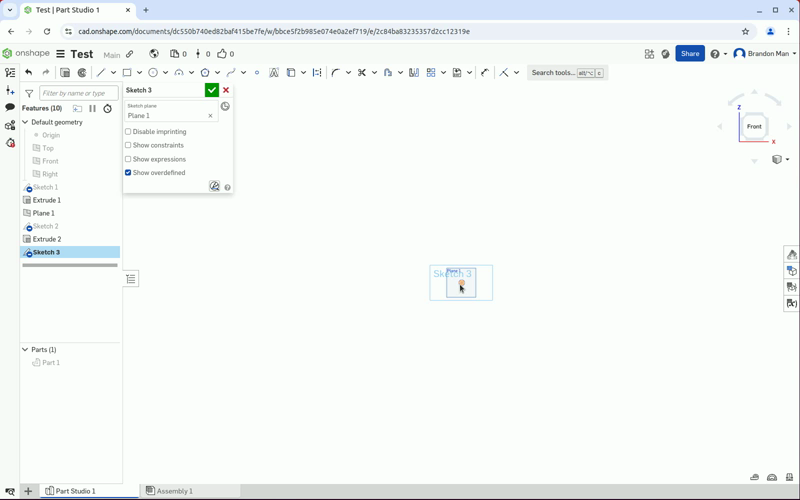
scroll(6)
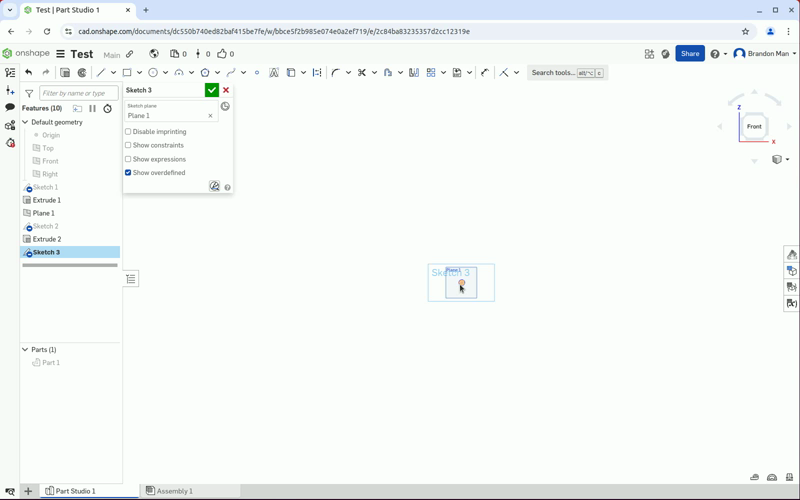
scroll(6)
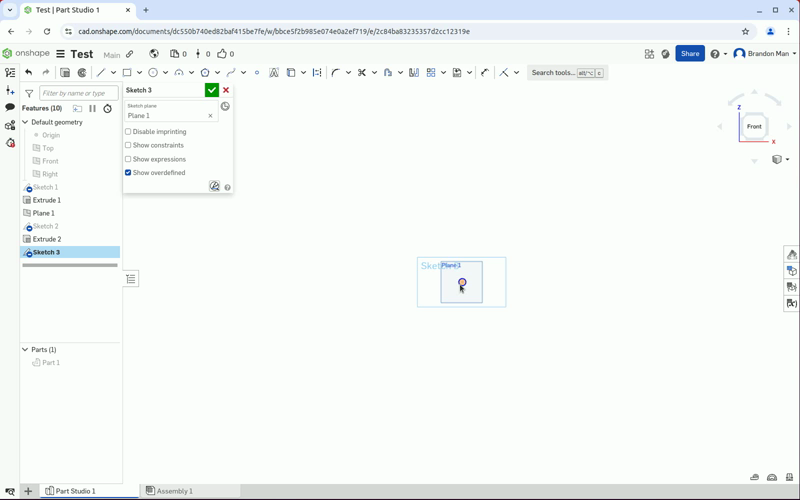
scroll(6)
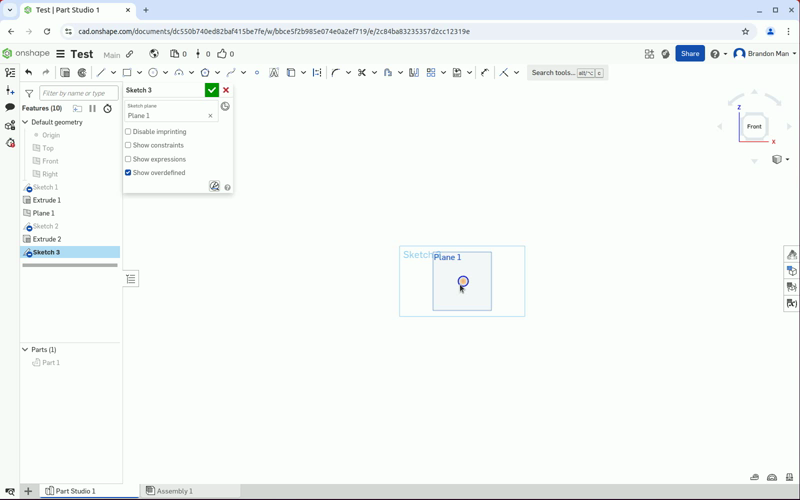
scroll(6)
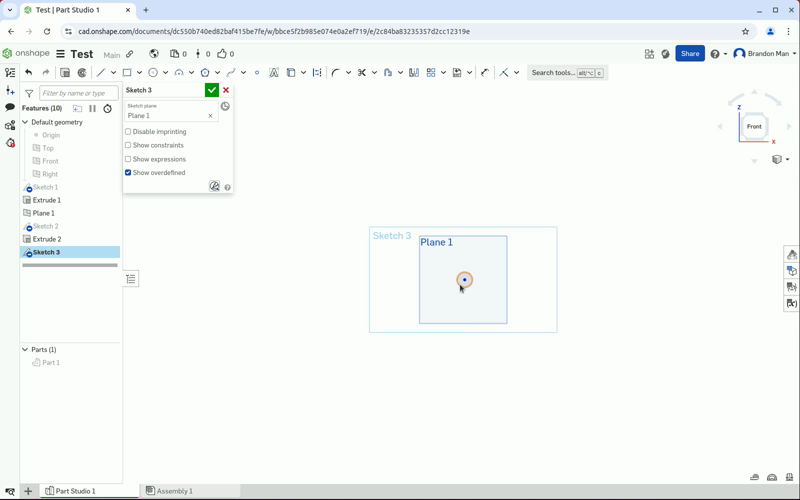
scroll(6)
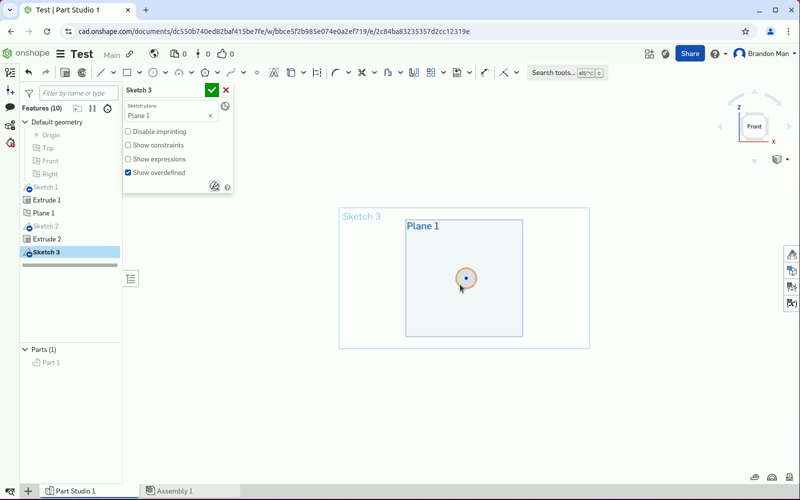
scroll(6)
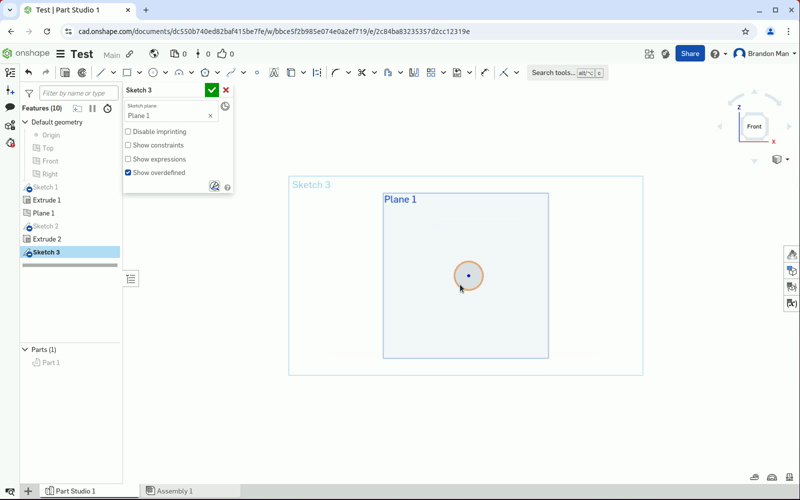
scroll(6)
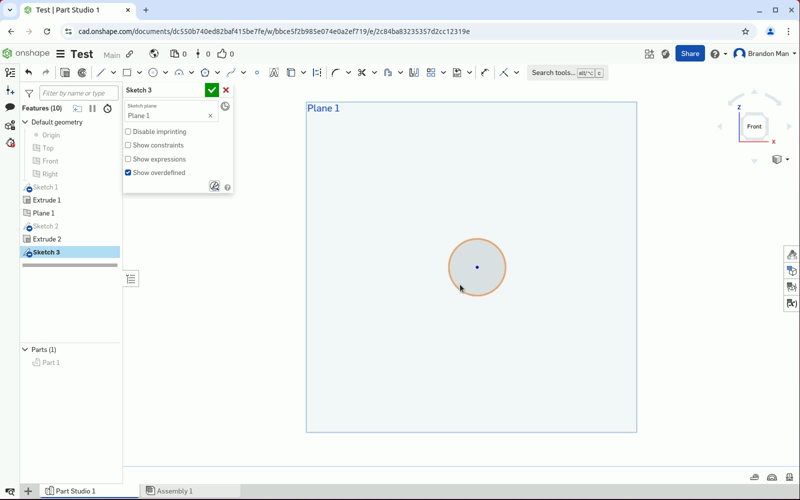
click(460, 284)
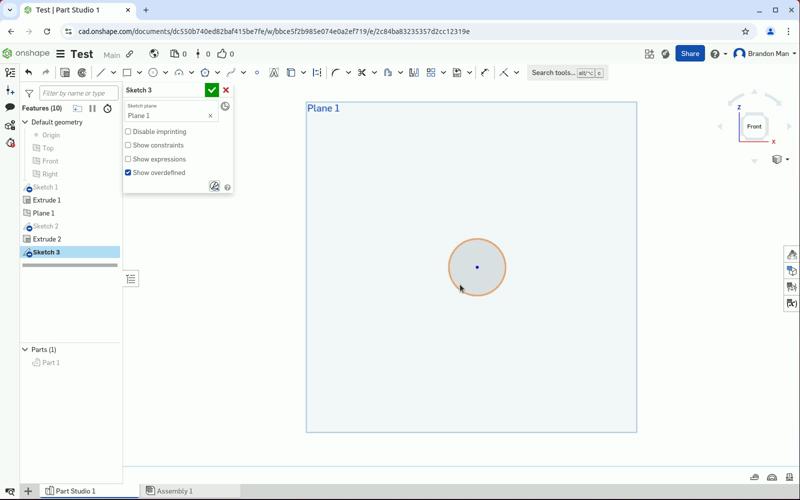
scroll(-6)
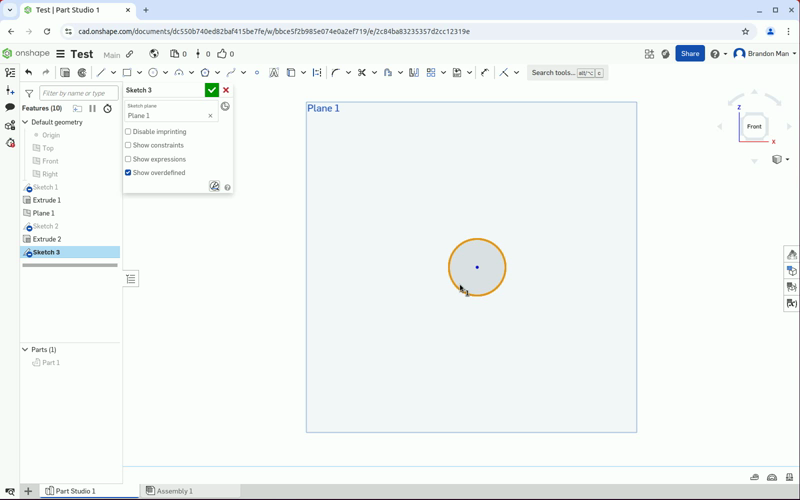
scroll(-6)
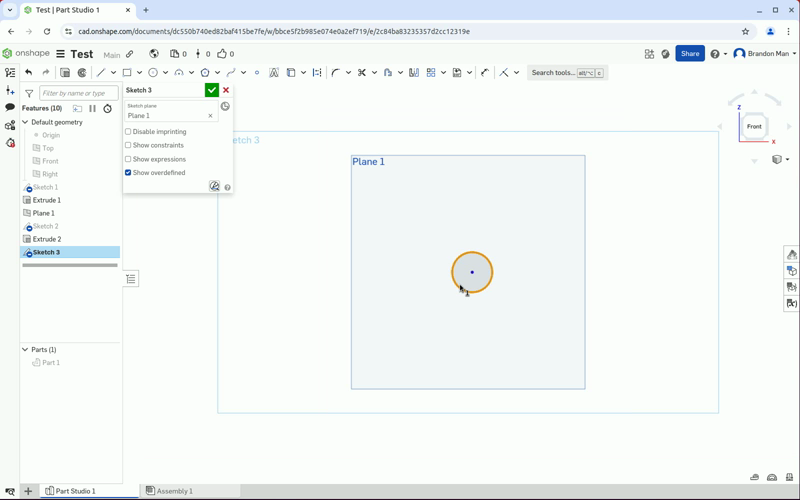
scroll(-6)
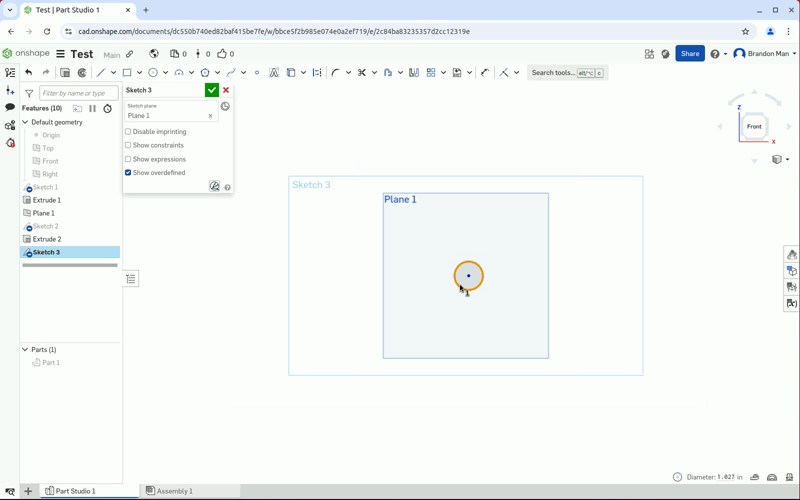
scroll(-6)
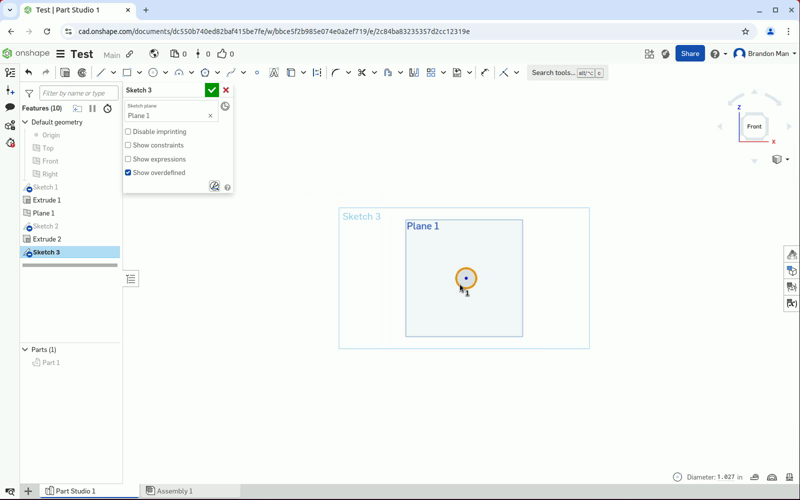
scroll(-6)
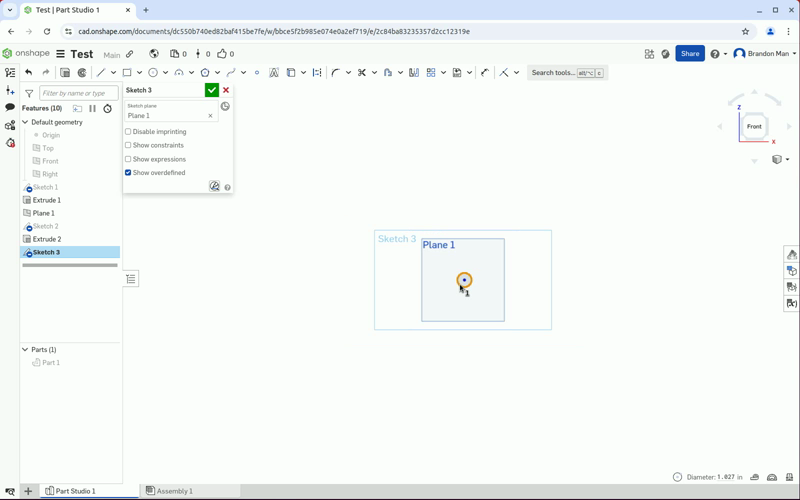
scroll(-6)
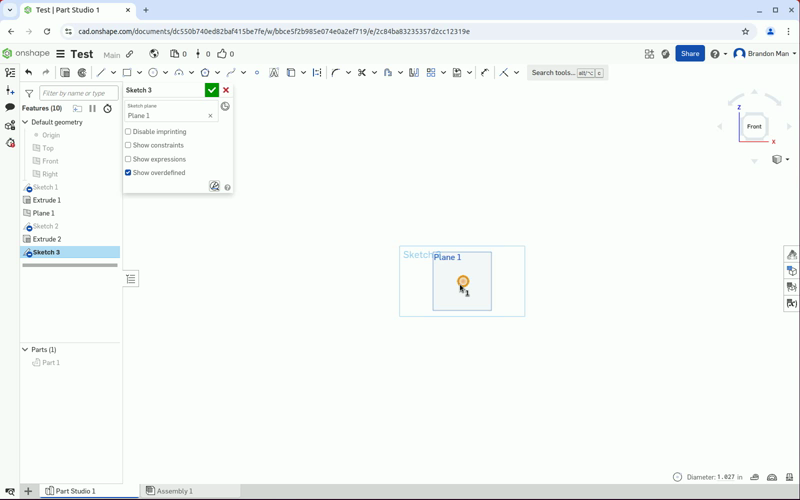
scroll(-6)
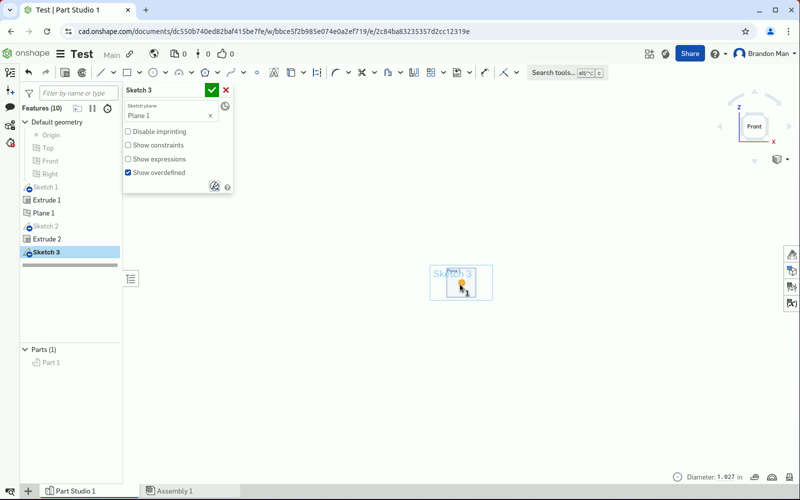
mouse_move(73, 352)
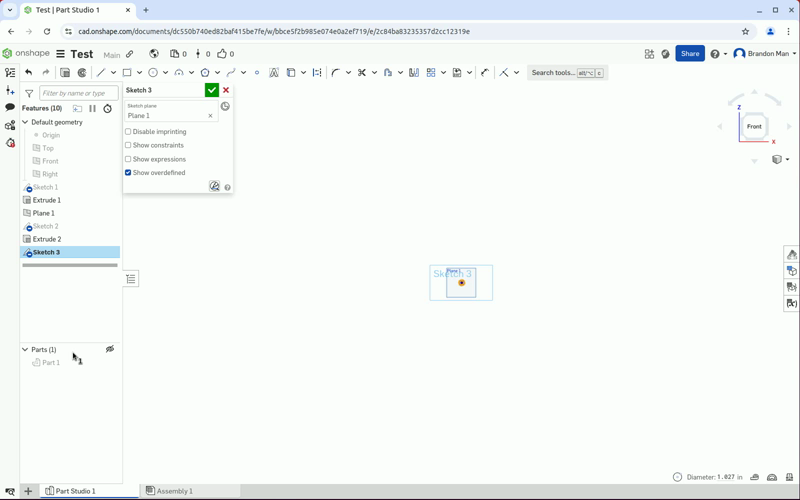
key(shift+y)
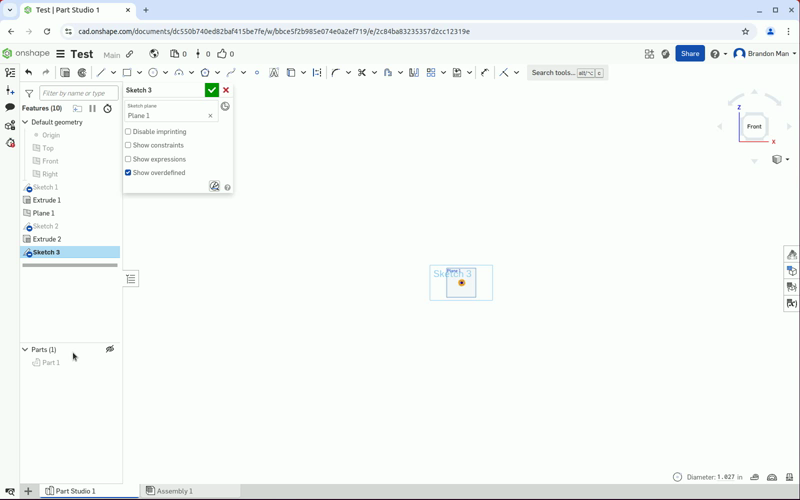
key(shift+e)
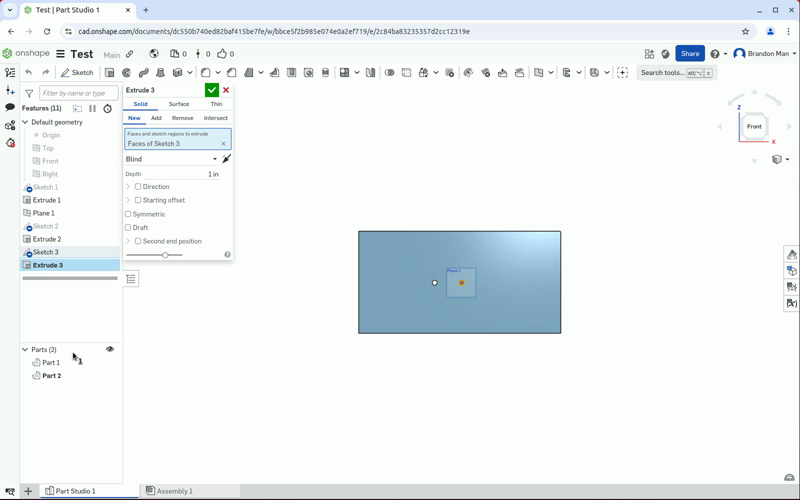
mouse_move(143, 106)
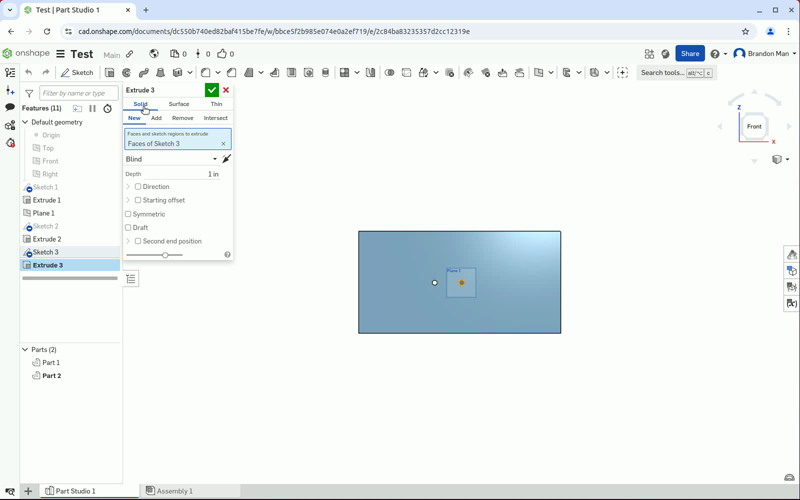
click(143, 106)
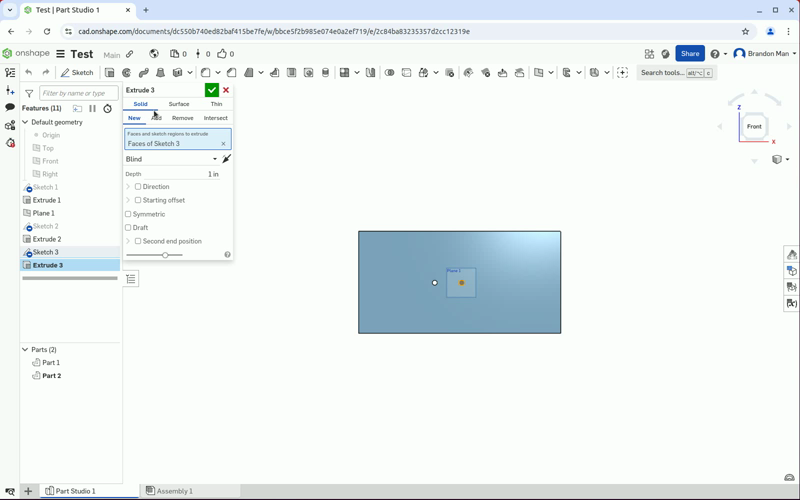
mouse_move(186, 120)
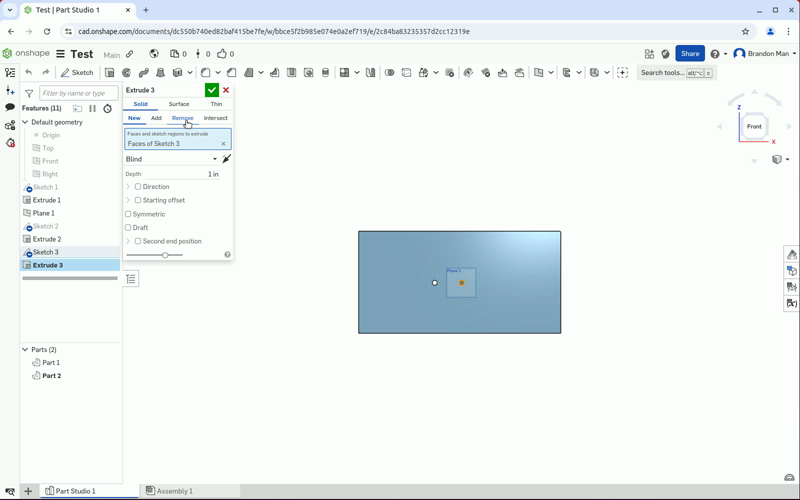
click(186, 120)
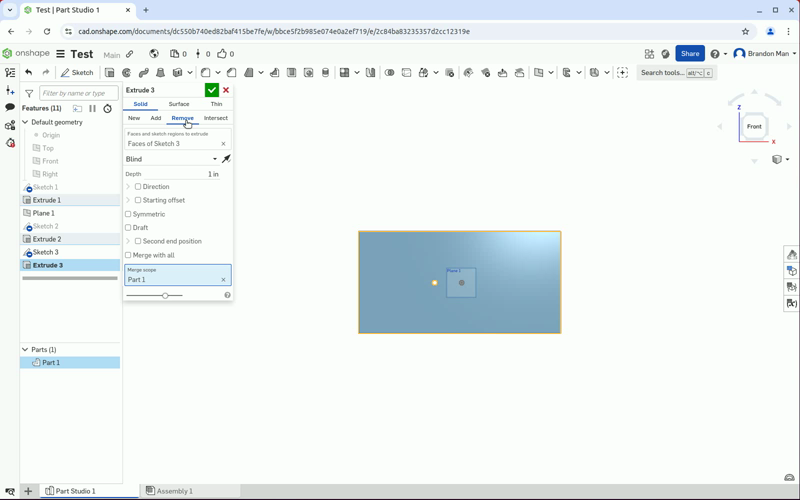
key(tab, 4)
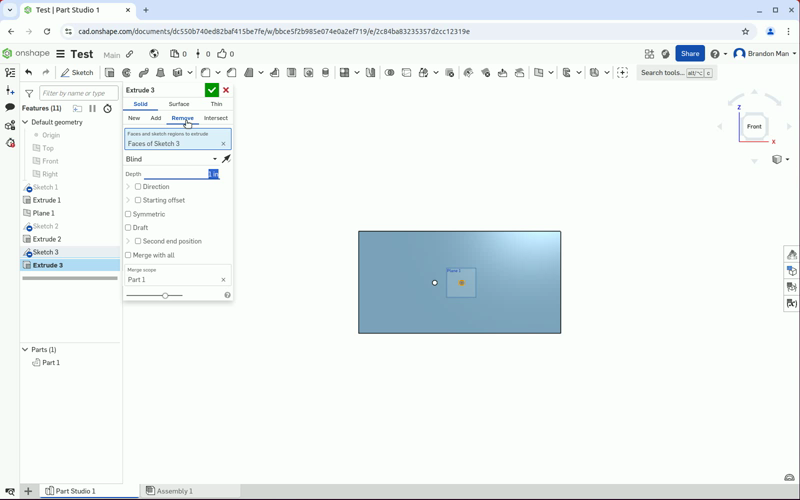
text(5.296)
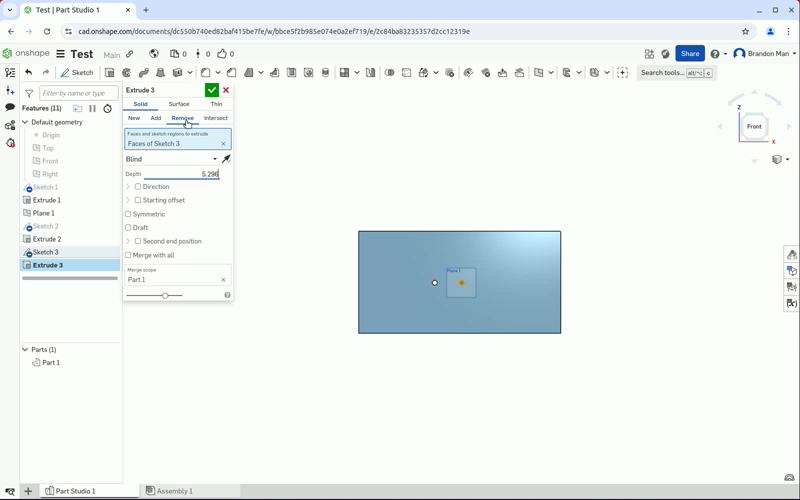
key(tab, 6)
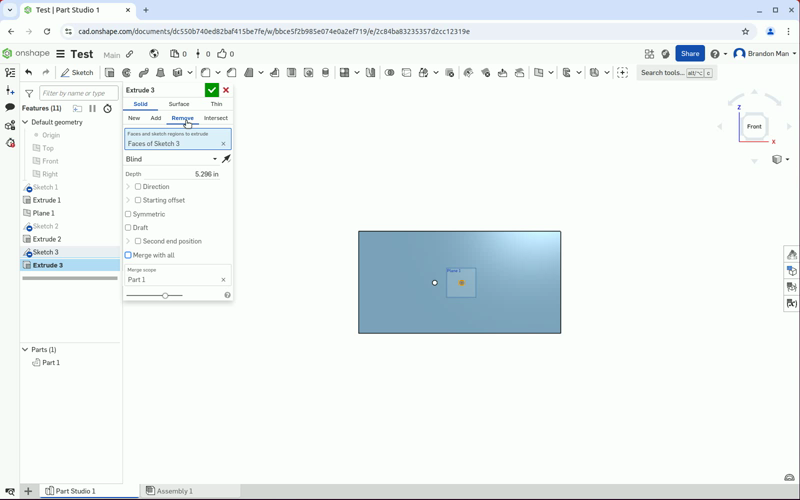
key(space)
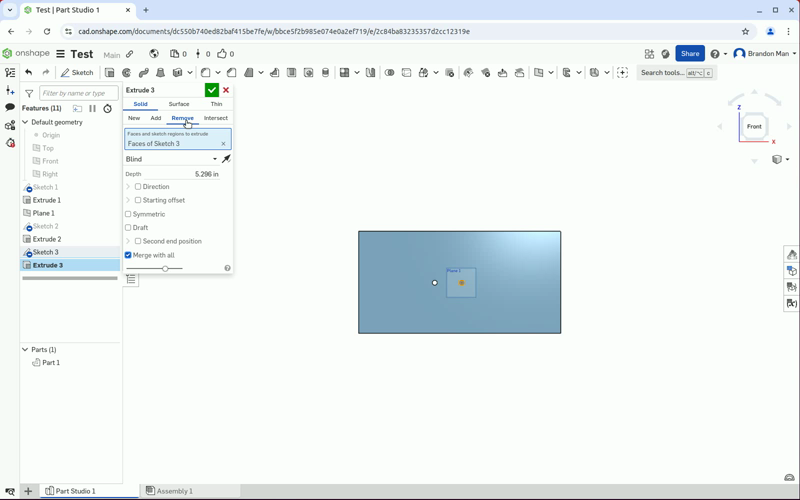
key(enter)
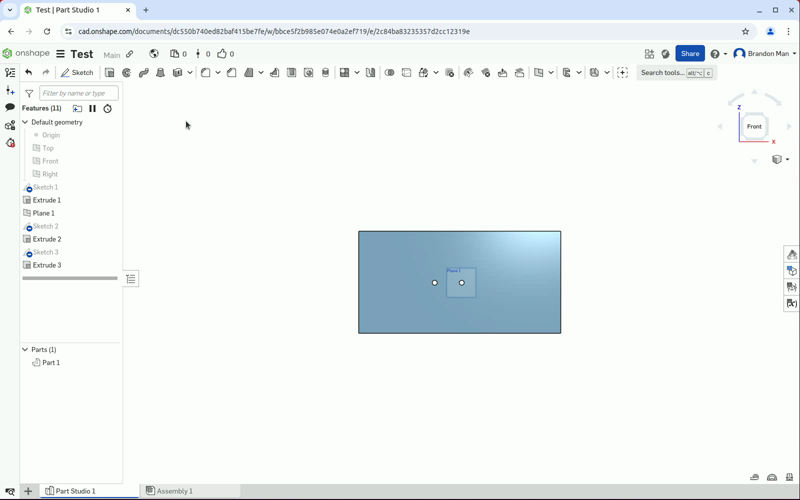
key(shift+h)
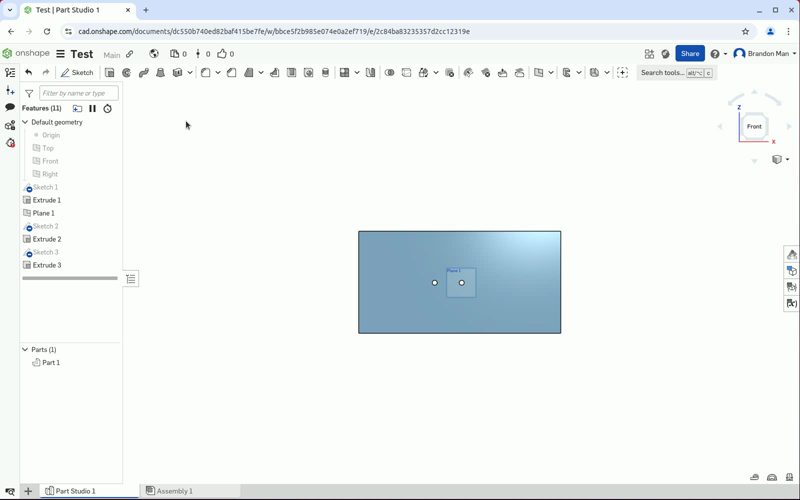
key(shift+h)
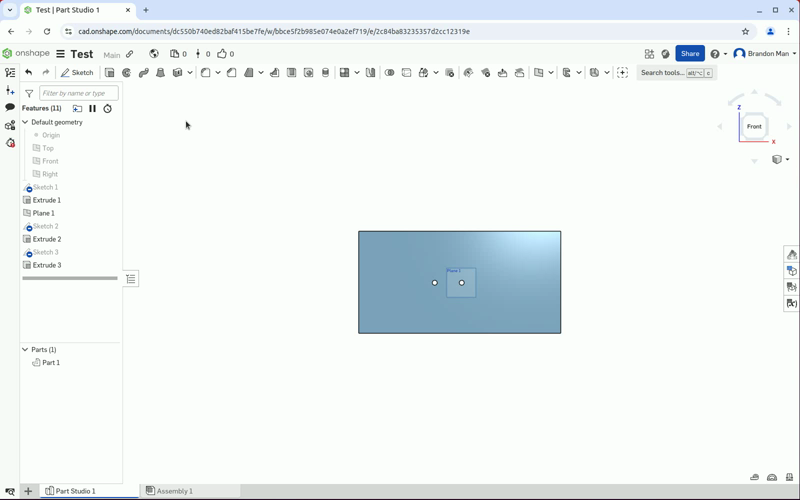
mouse_move(73, 189)
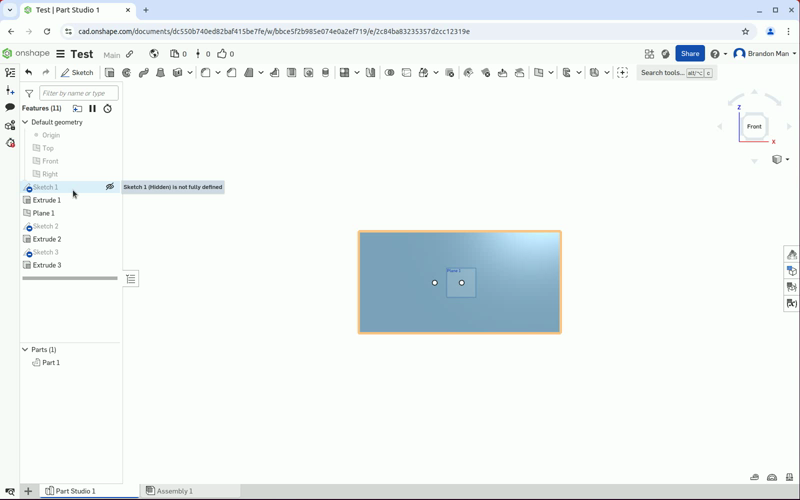
click(73, 189)
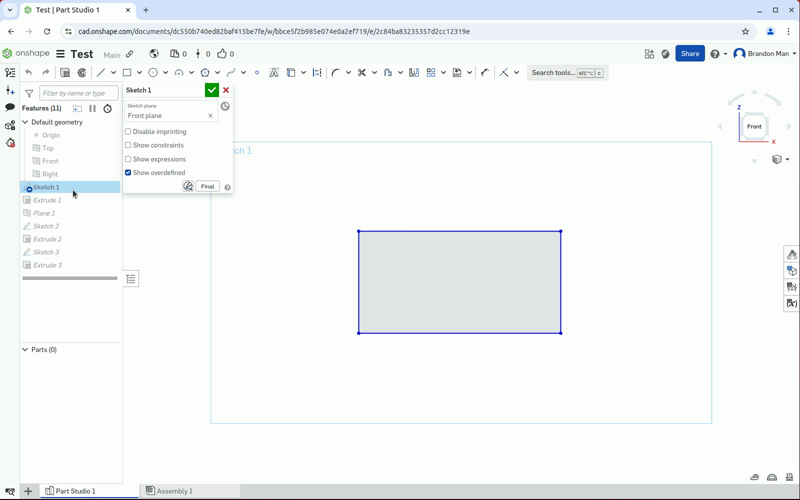
mouse_move(229, 92)
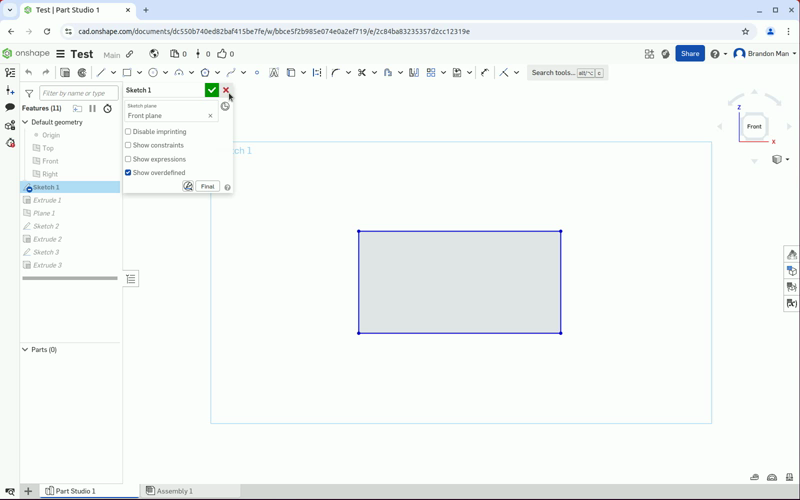
click(229, 92)
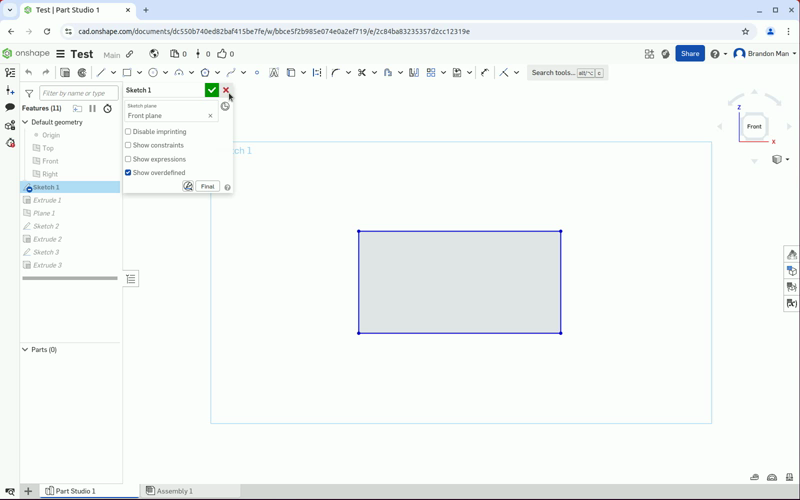
key(shift+s)
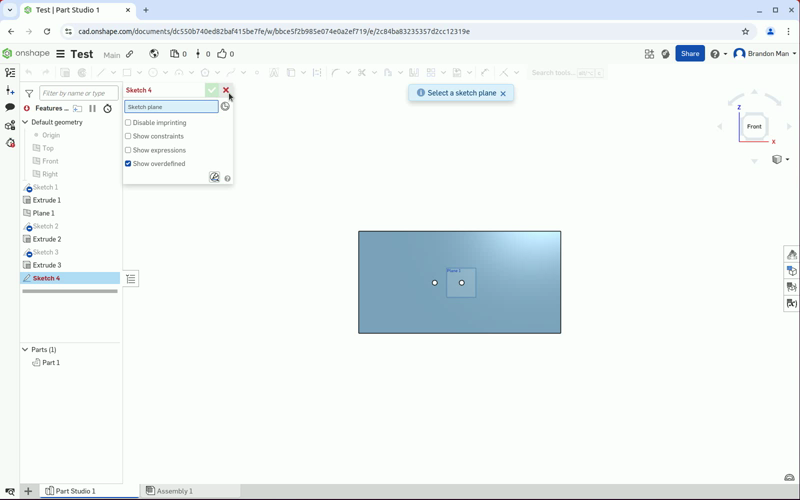
mouse_move(73, 215)
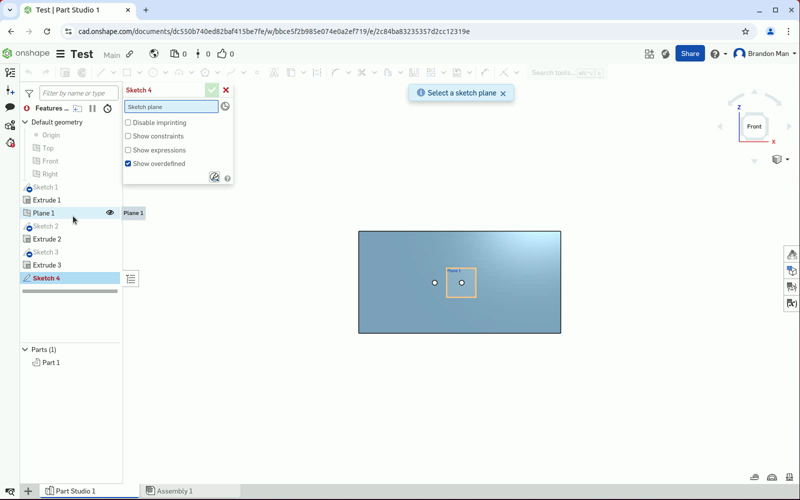
click(73, 215)
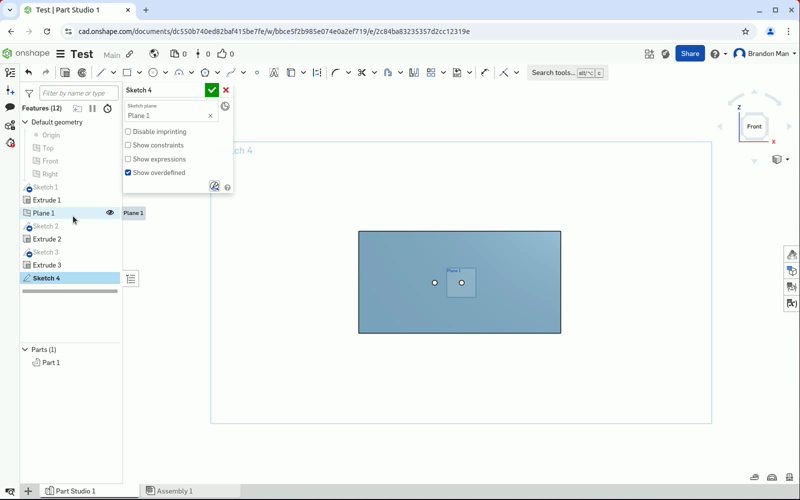
mouse_move(73, 352)
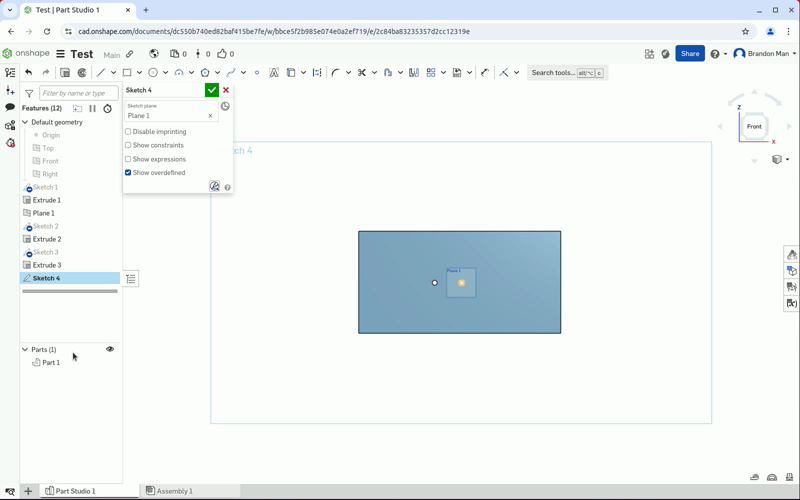
key(y)
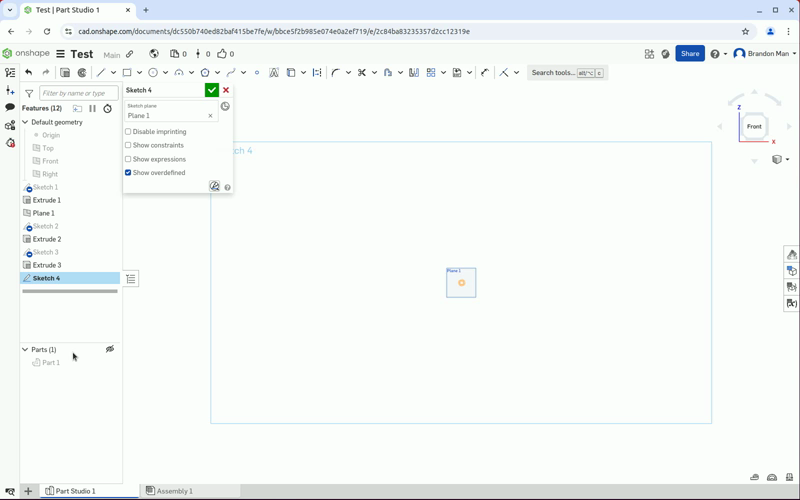
key(c)
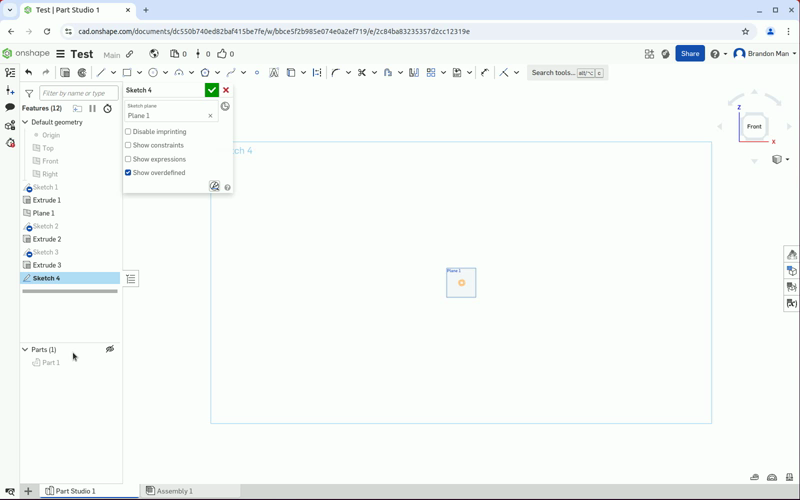
key_down(shift)
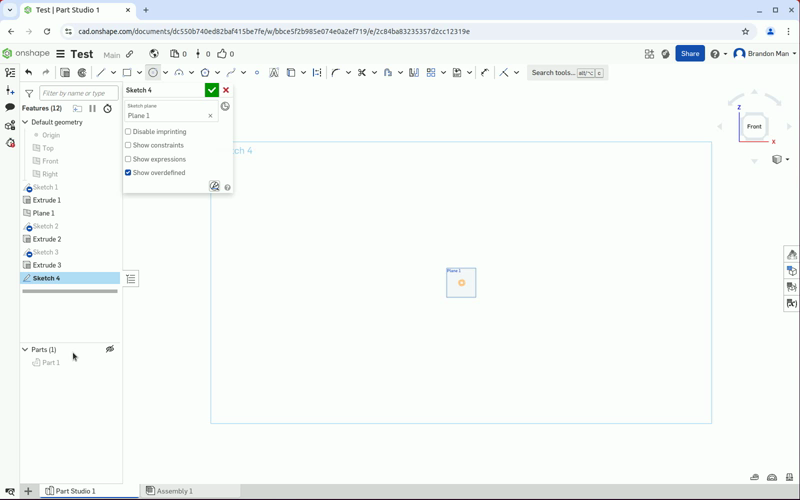
mouse_move(487, 282)
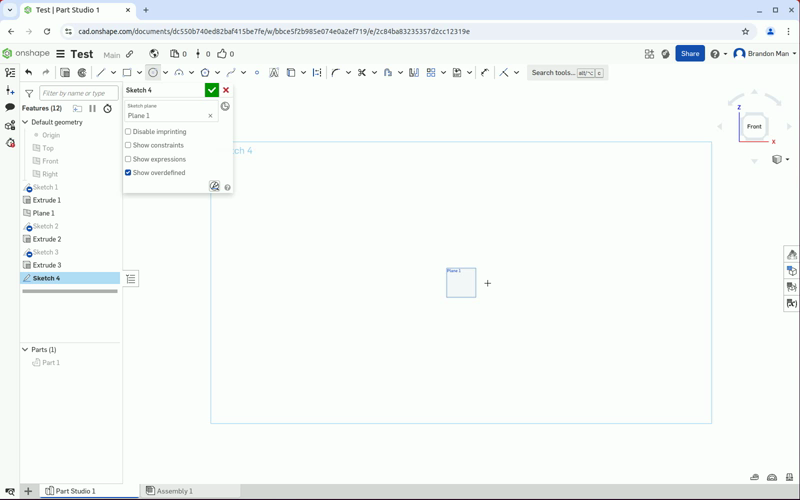
click(487, 282)
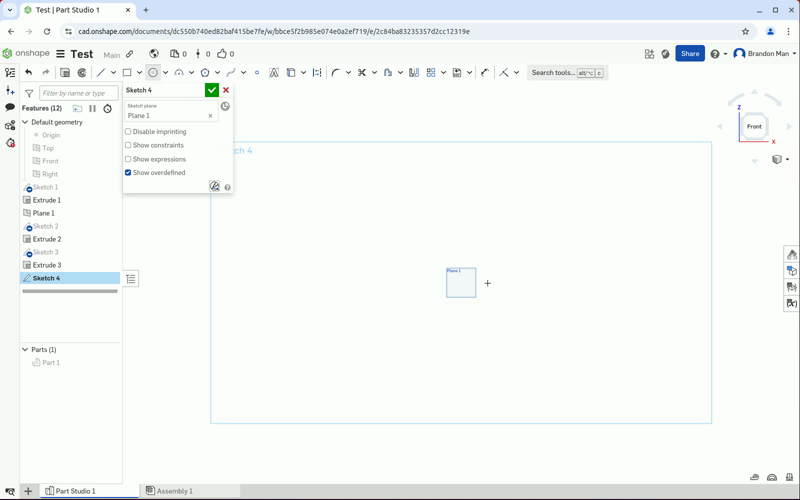
key_up(shift)
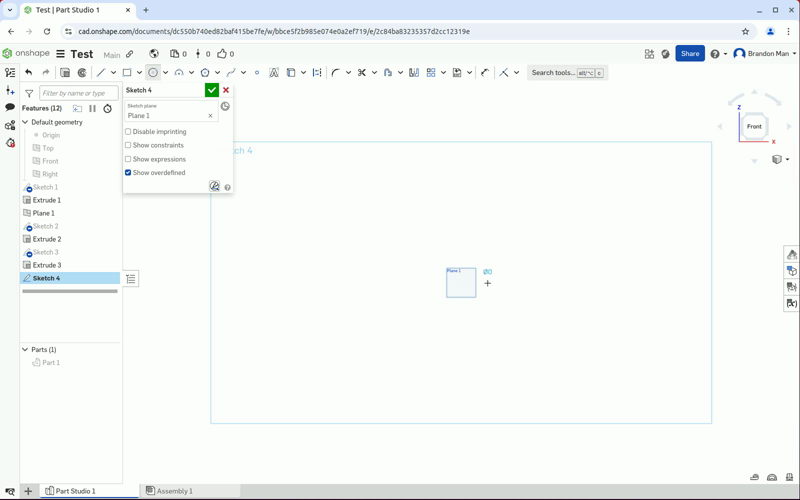
mouse_move(490, 282)
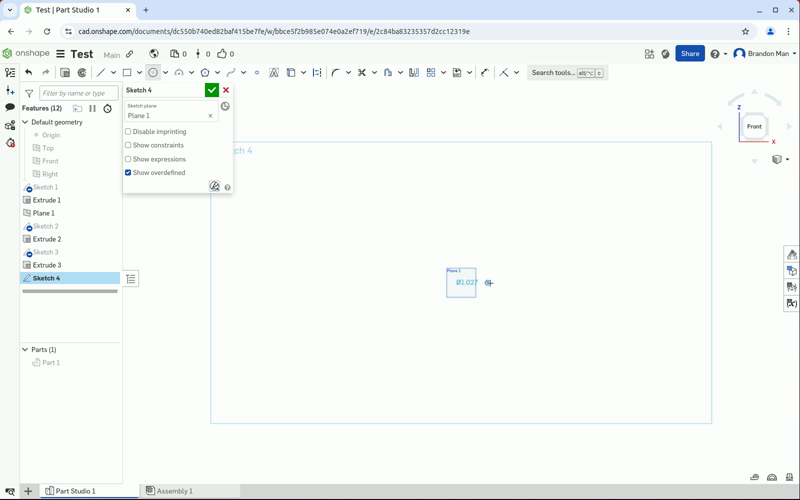
scroll(6)
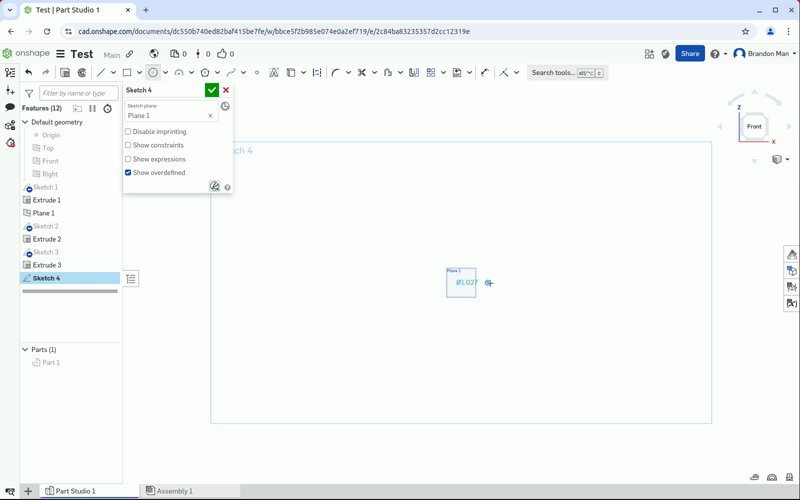
scroll(6)
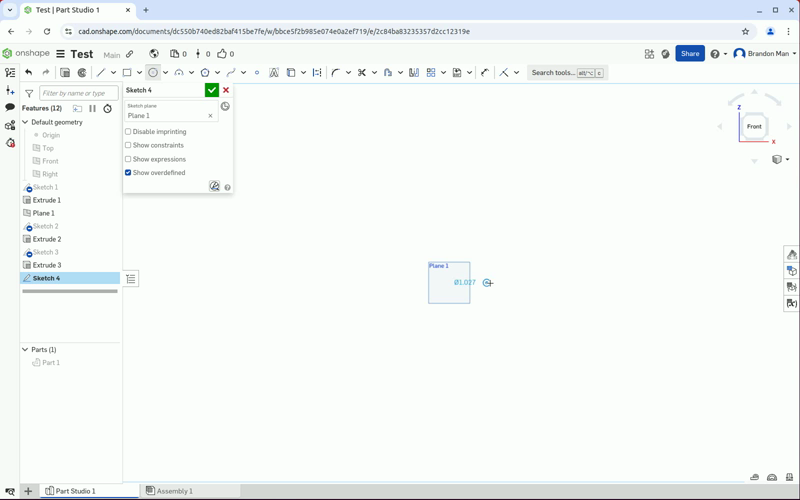
scroll(6)
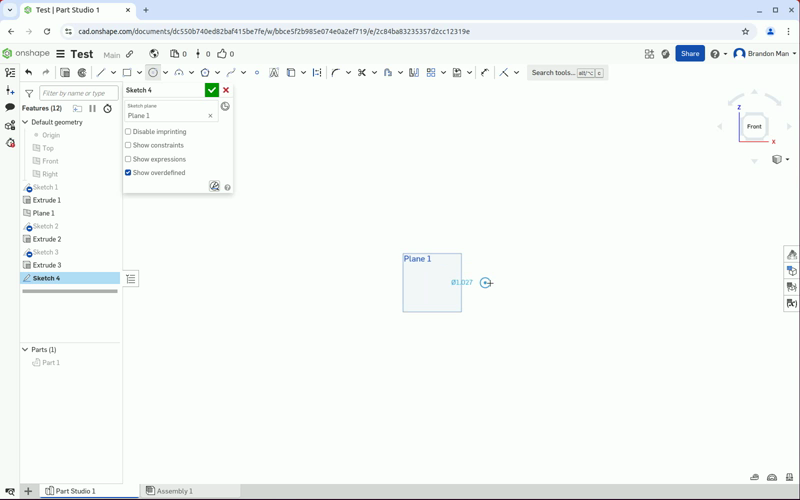
scroll(6)
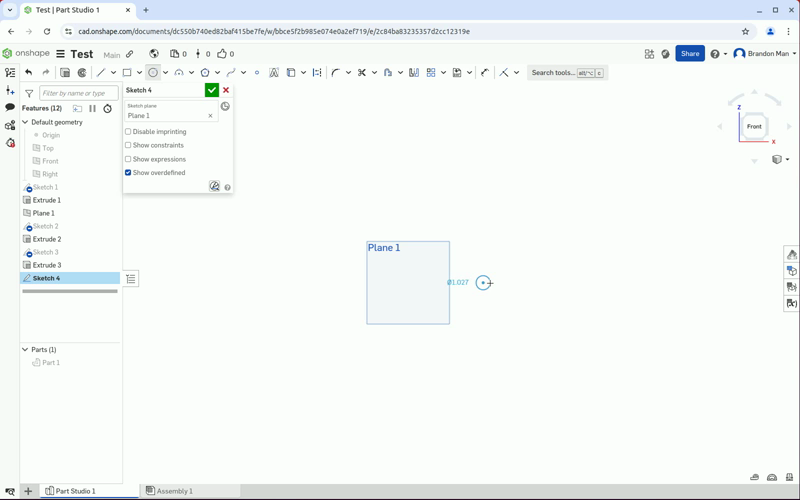
scroll(6)
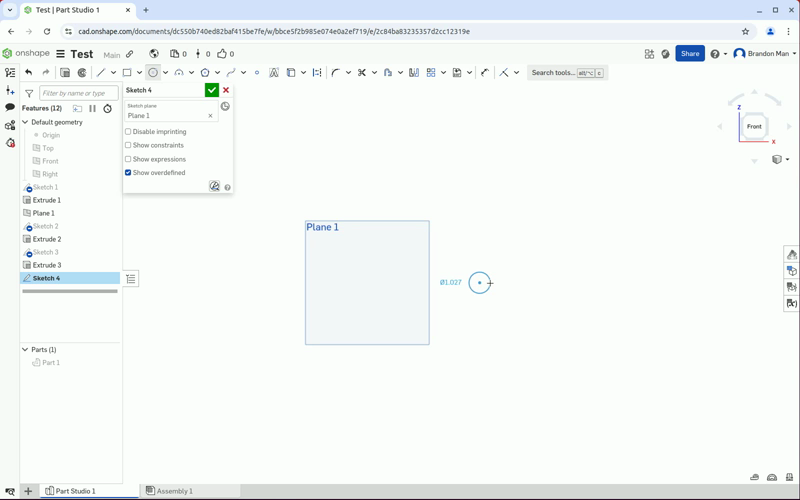
scroll(6)
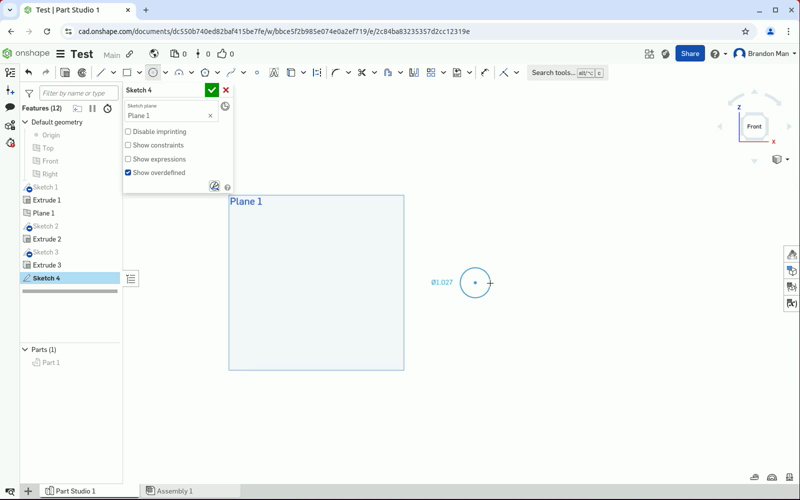
scroll(6)
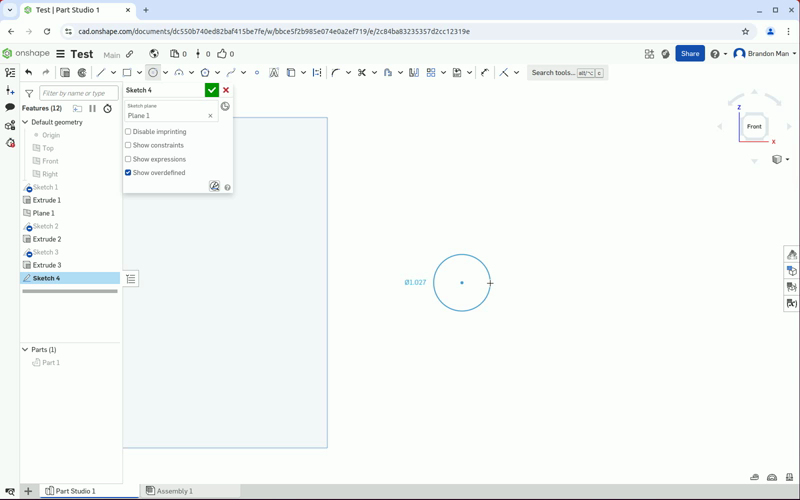
click(490, 282)
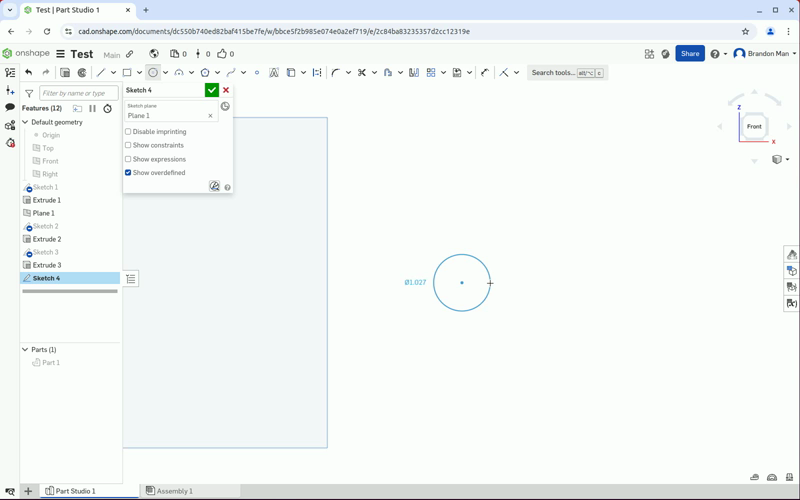
scroll(-6)
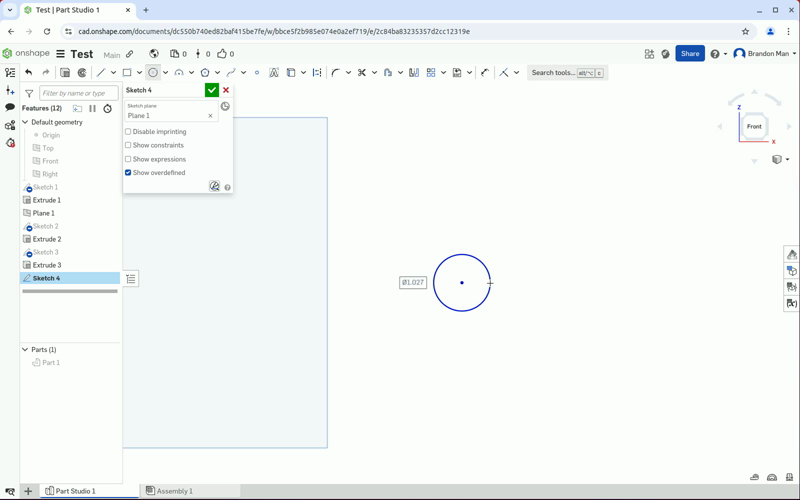
scroll(-6)
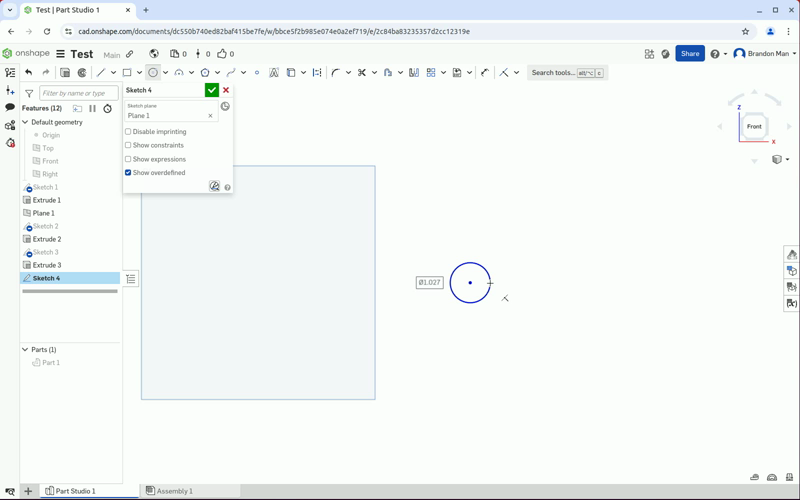
scroll(-6)
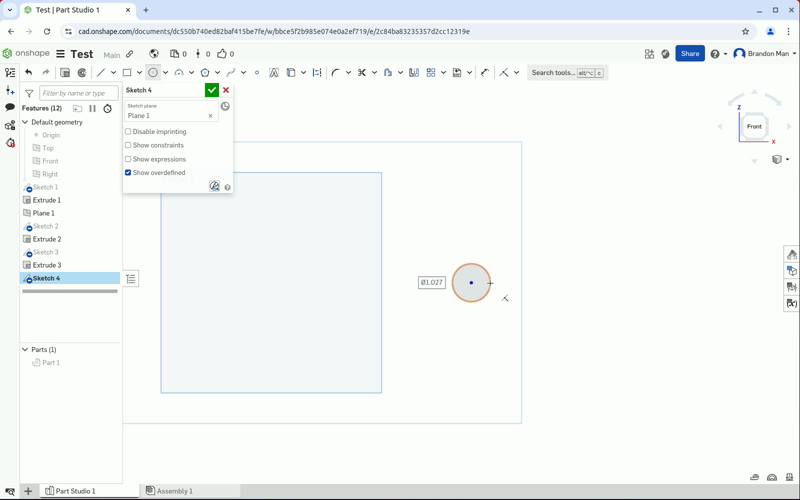
scroll(-6)
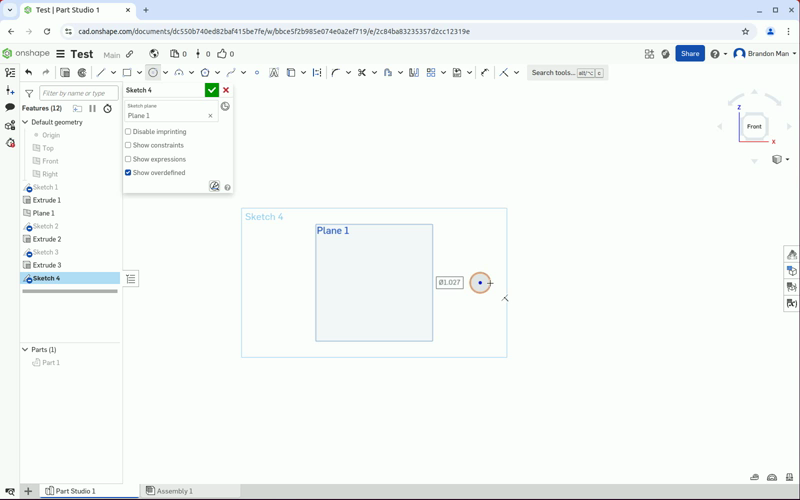
scroll(-6)
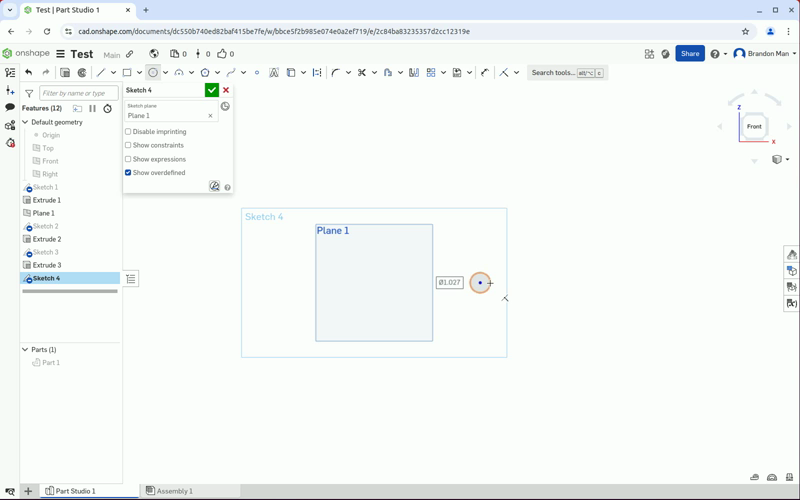
scroll(-6)
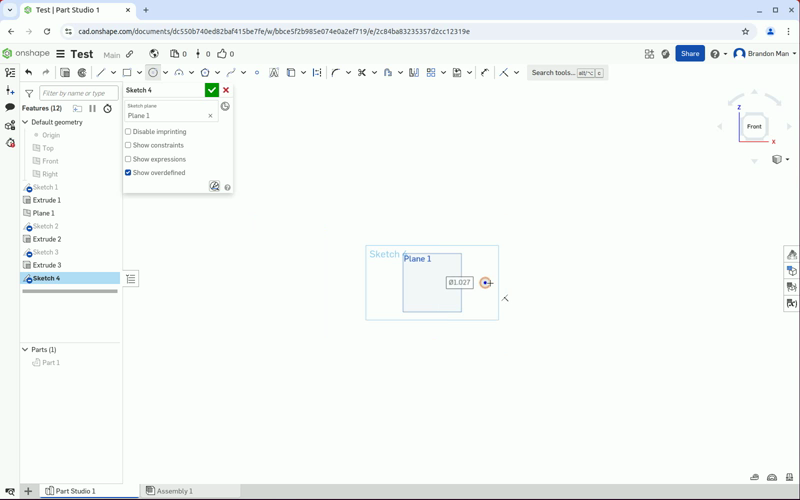
scroll(-6)
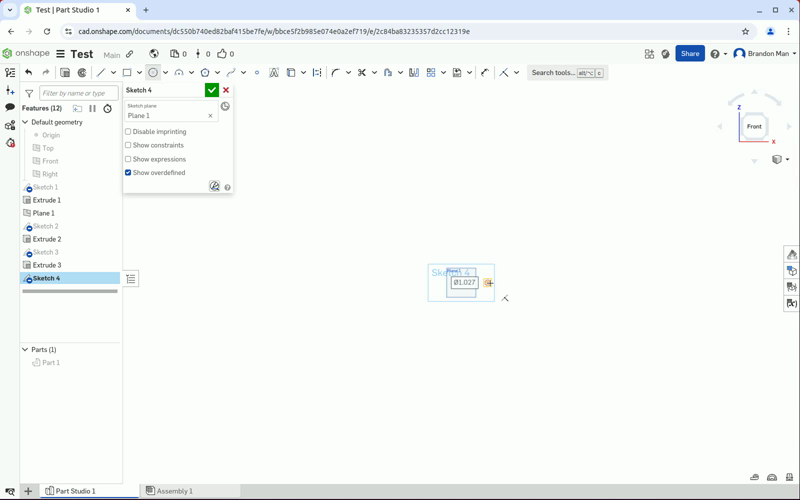
key(esc)
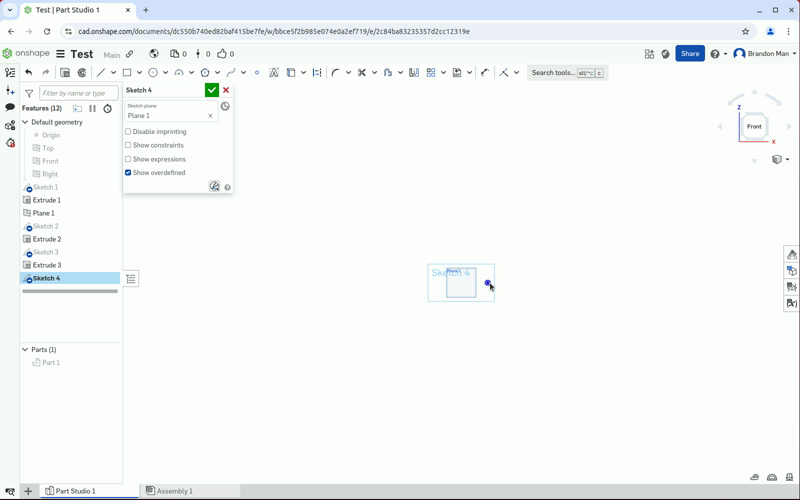
mouse_move(487, 282)
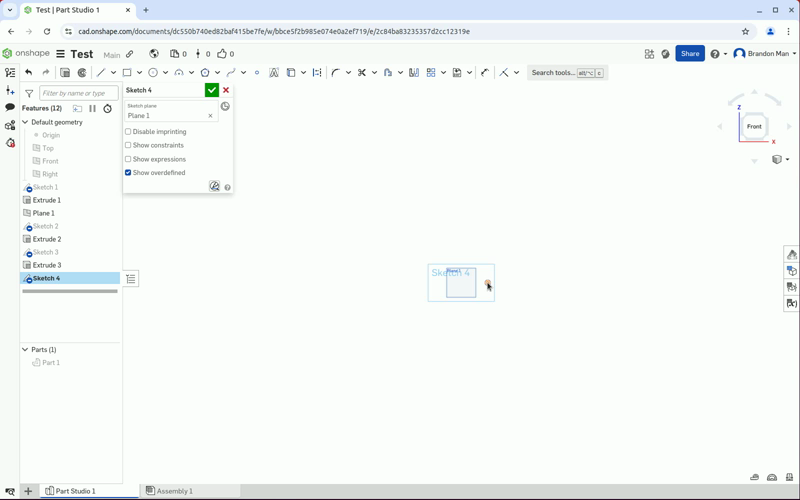
scroll(6)
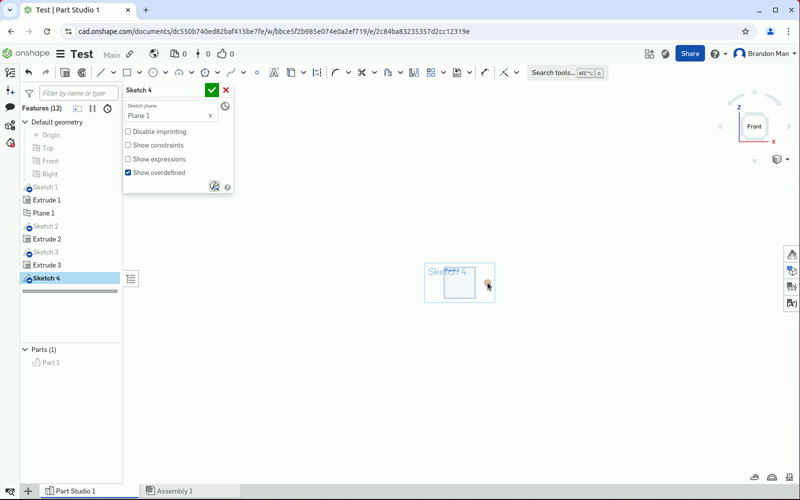
scroll(6)
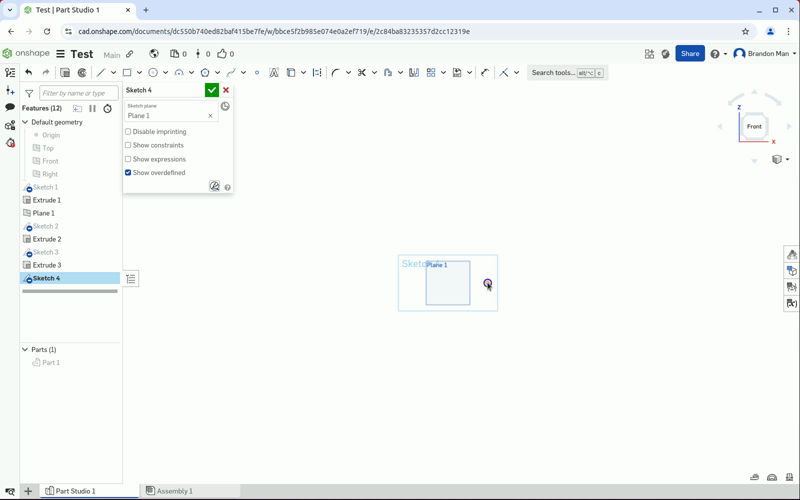
scroll(6)
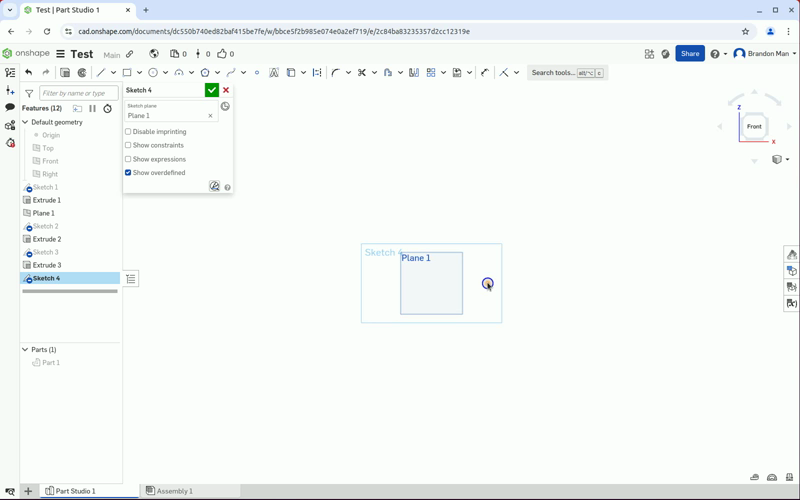
scroll(6)
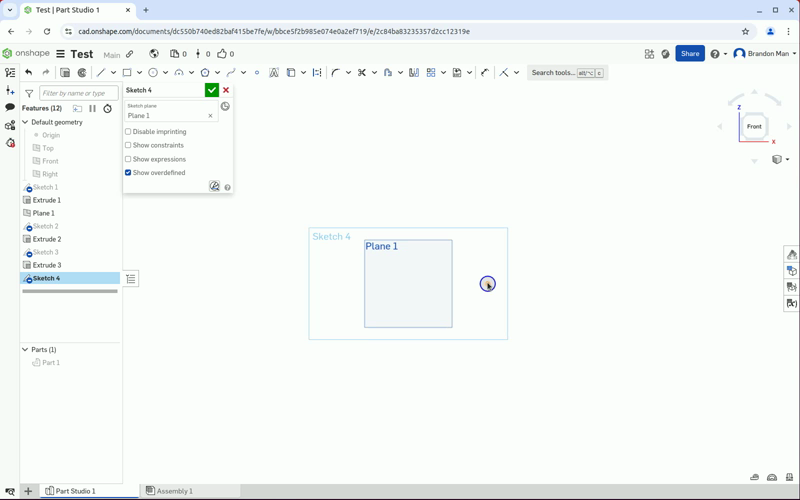
scroll(6)
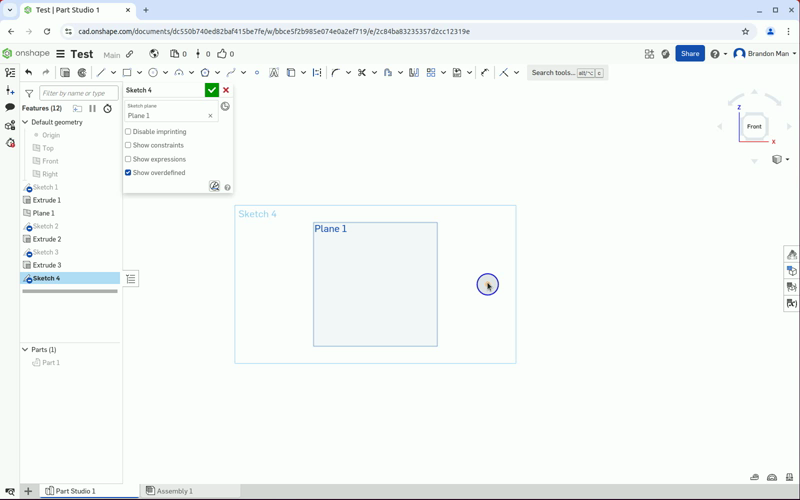
scroll(6)
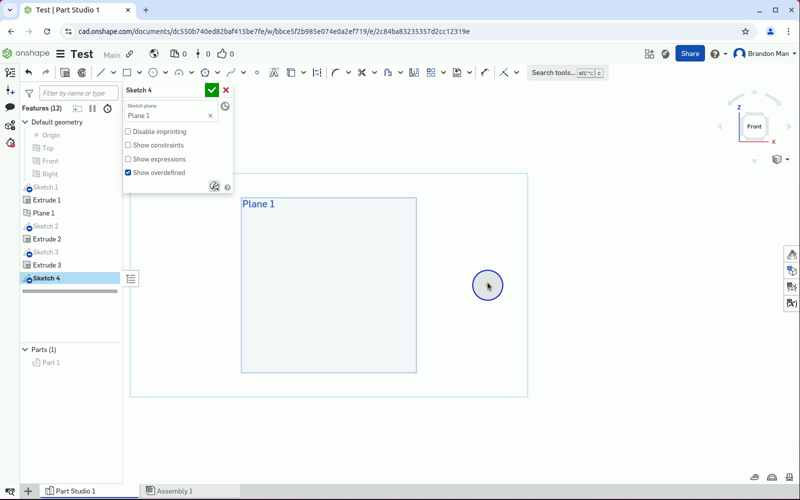
scroll(6)
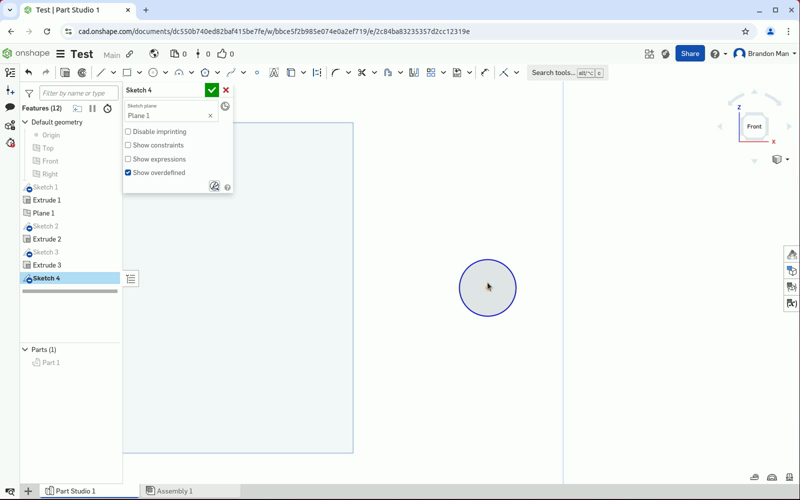
click(487, 282)
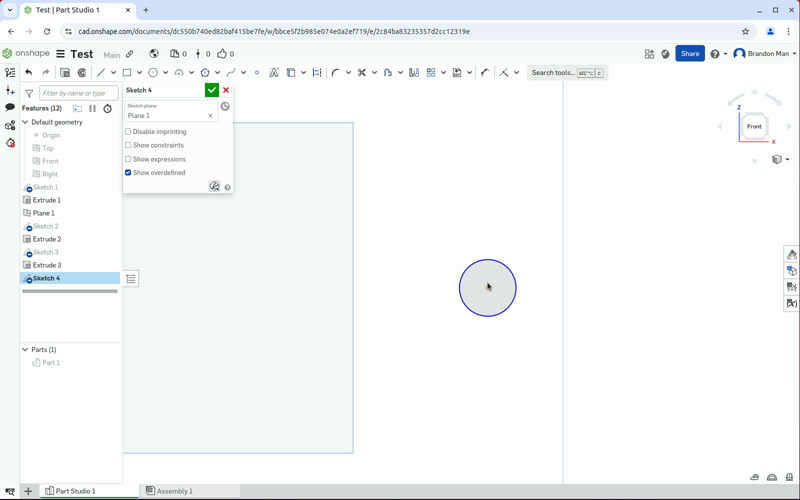
scroll(-6)
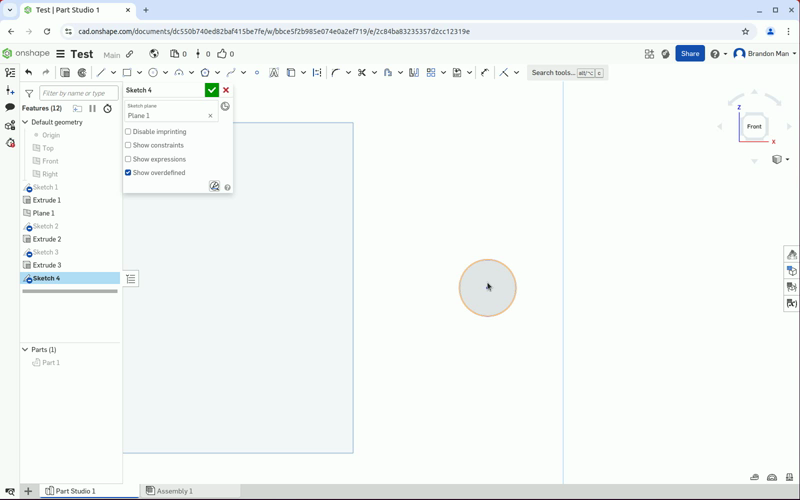
scroll(-6)
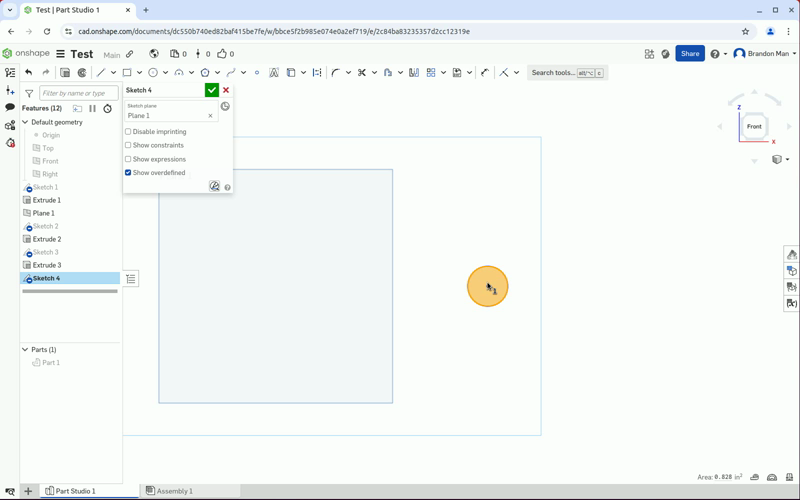
scroll(-6)
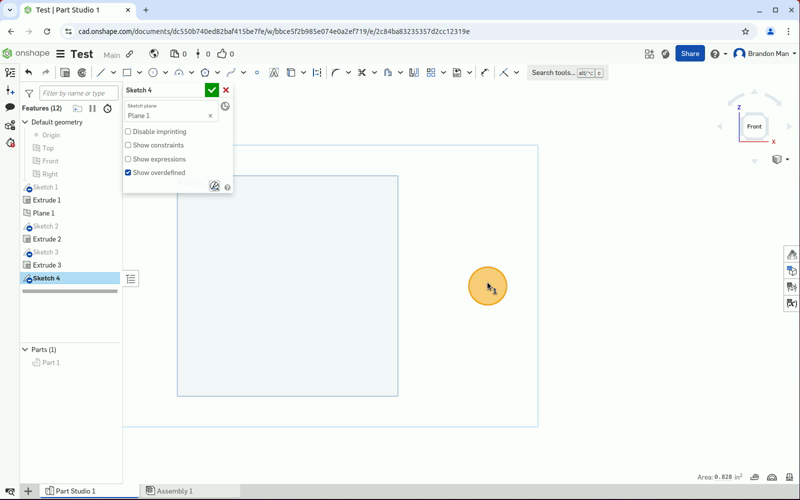
scroll(-6)
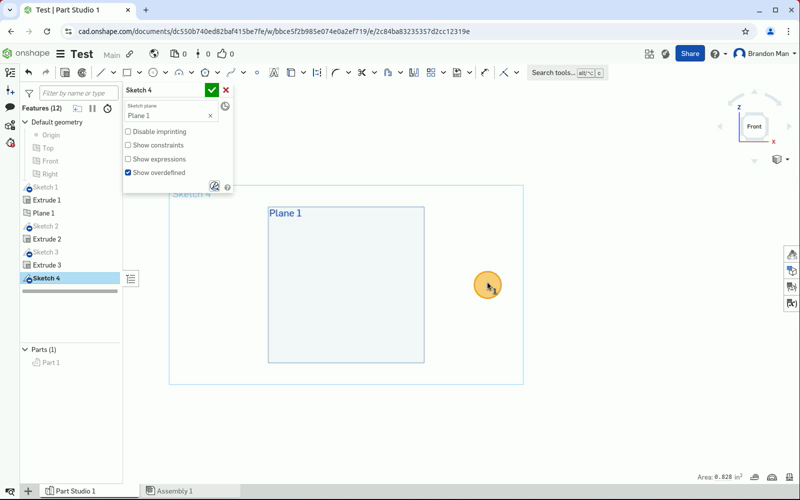
scroll(-6)
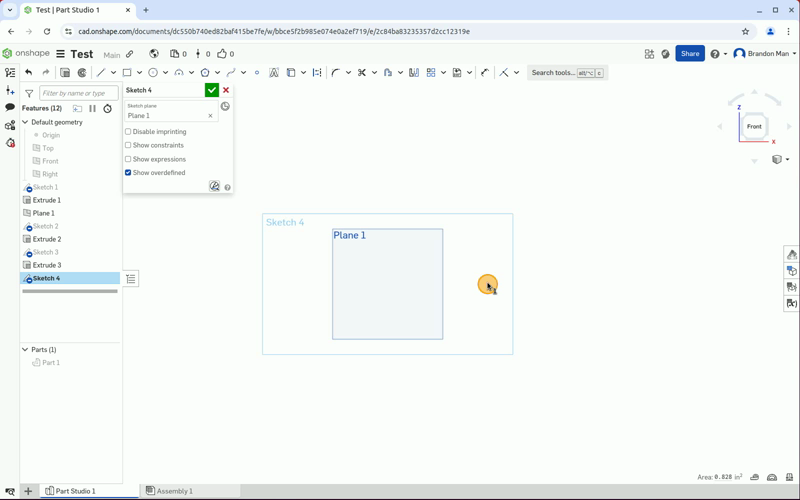
scroll(-6)
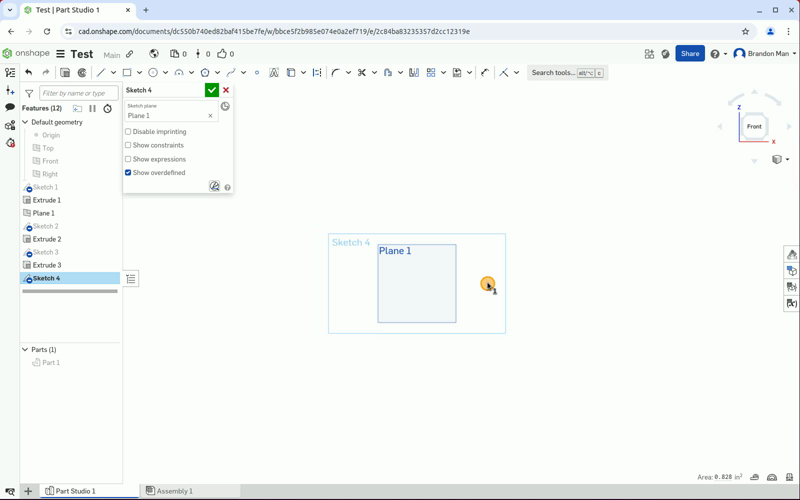
scroll(-6)
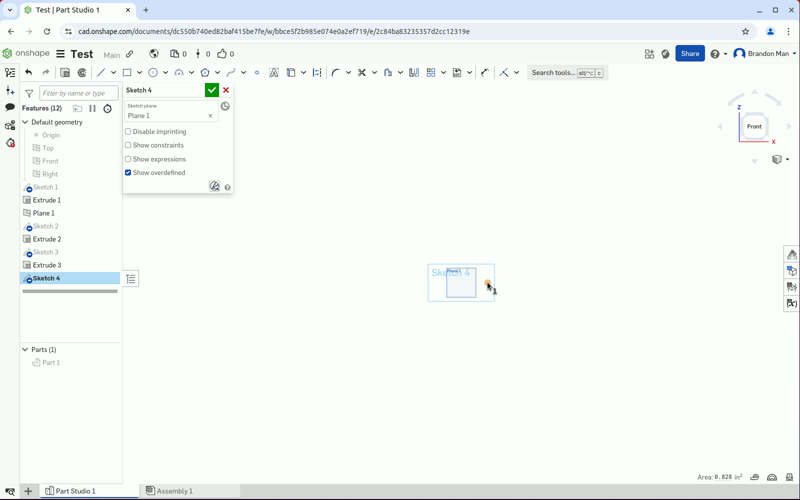
mouse_move(73, 352)
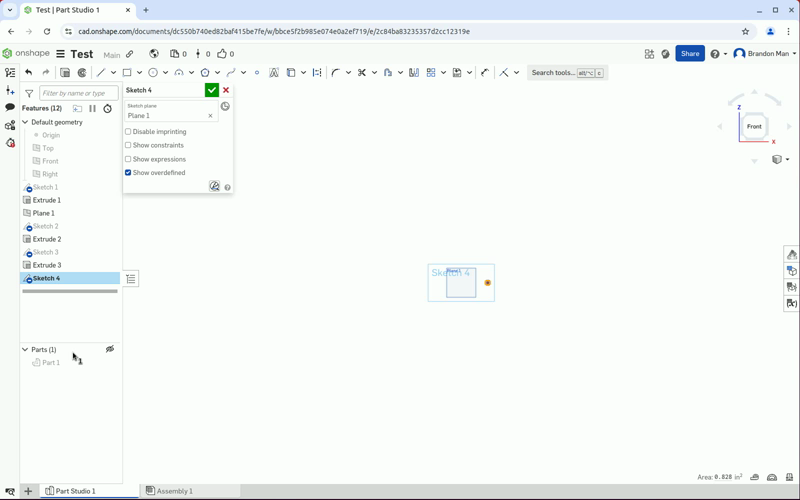
key(shift+y)
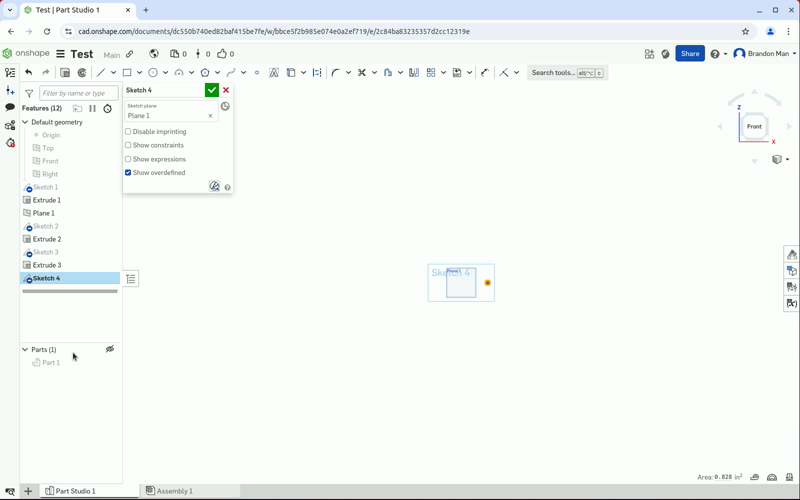
key(shift+e)
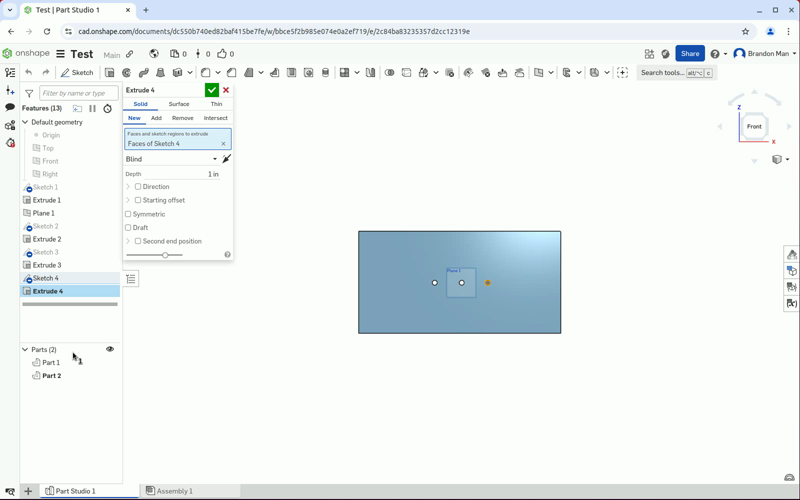
mouse_move(143, 106)
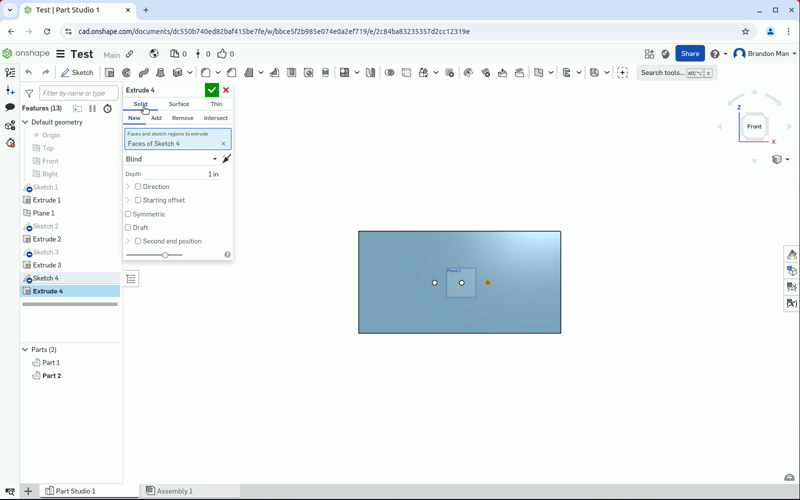
click(143, 106)
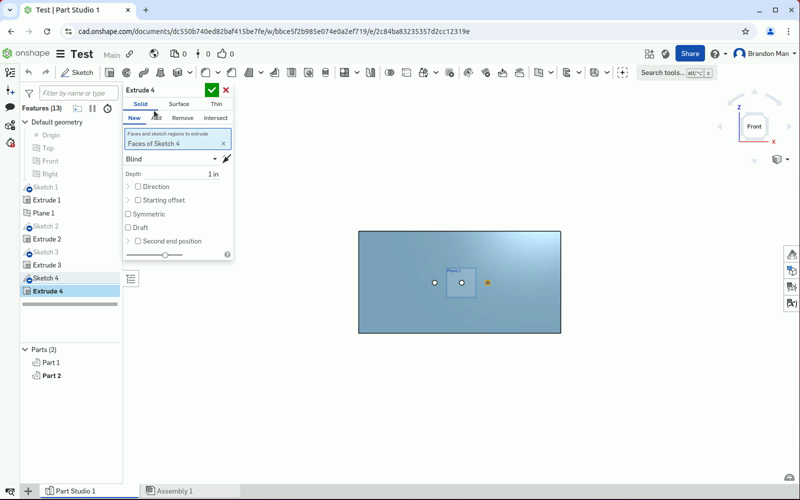
mouse_move(186, 120)
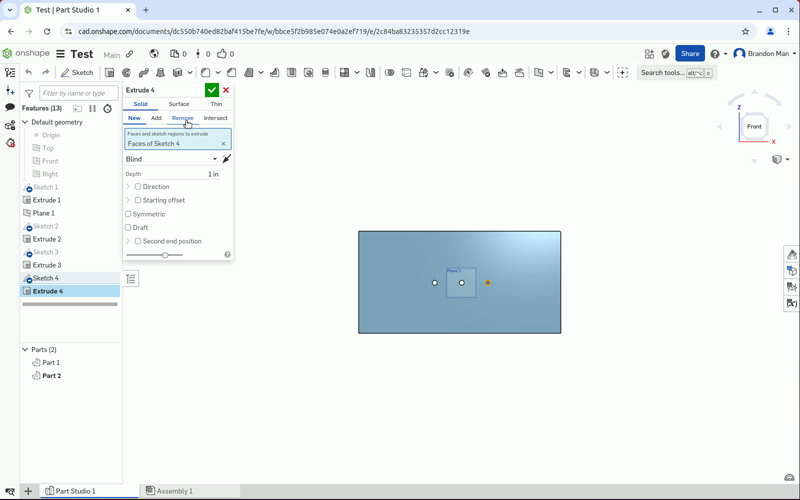
click(186, 120)
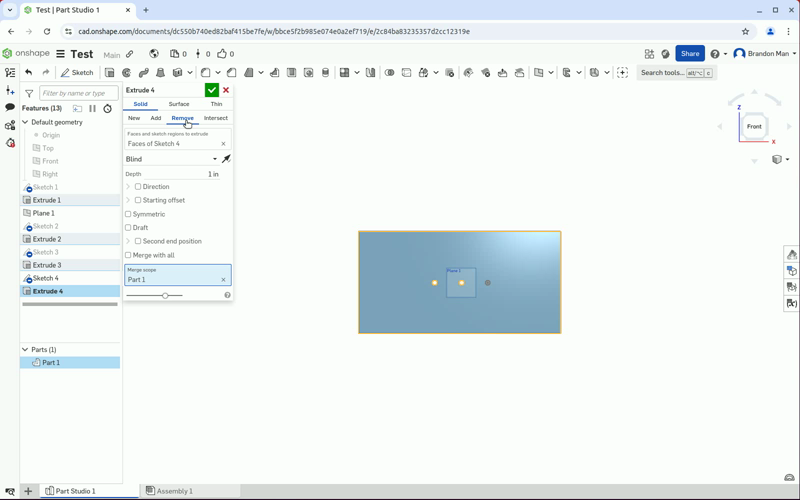
key(tab, 4)
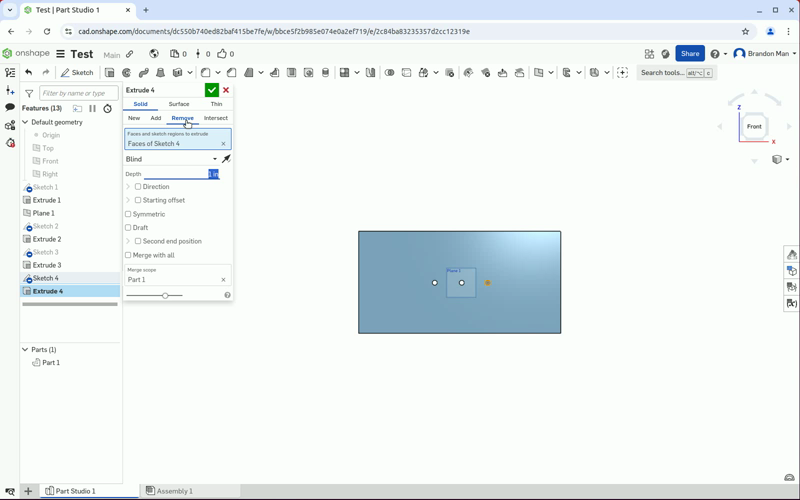
text(5.296)
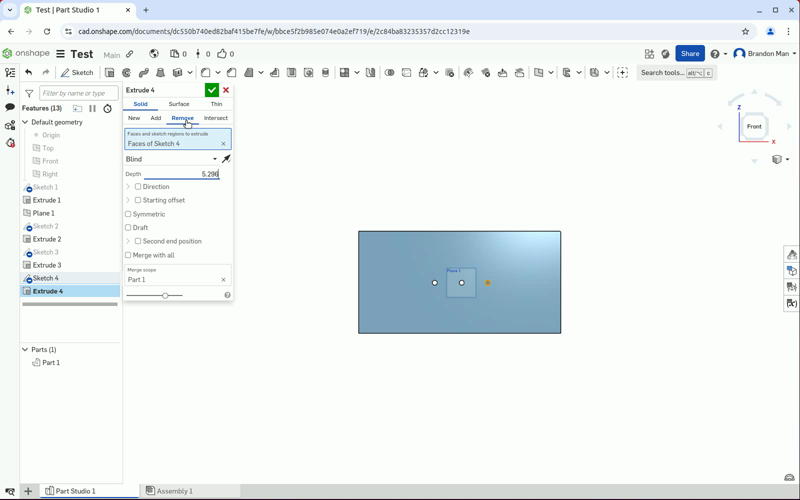
key(tab, 6)
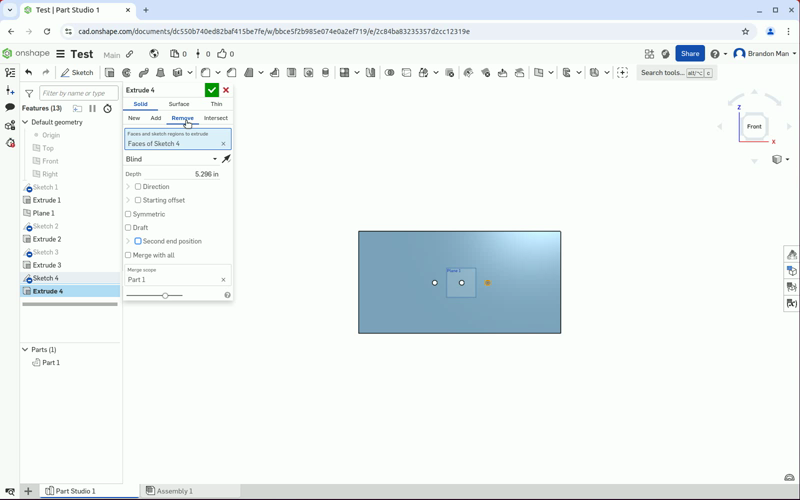
key(space)
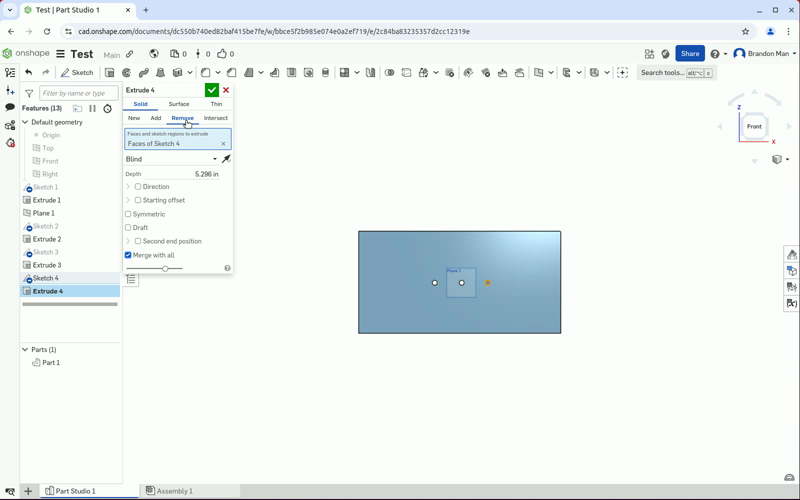
key(enter)
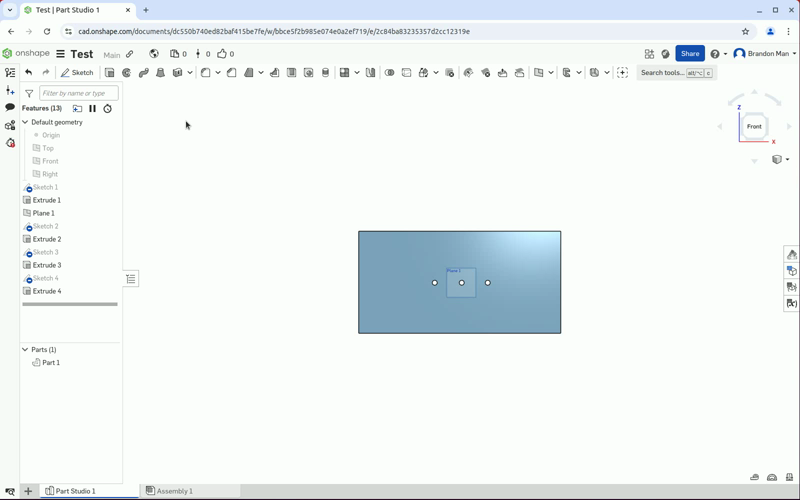
key(shift+h)
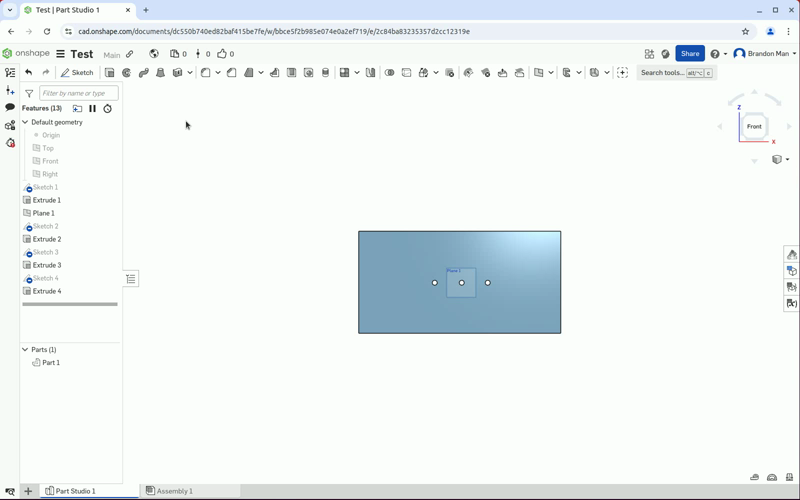
key(shift+h)
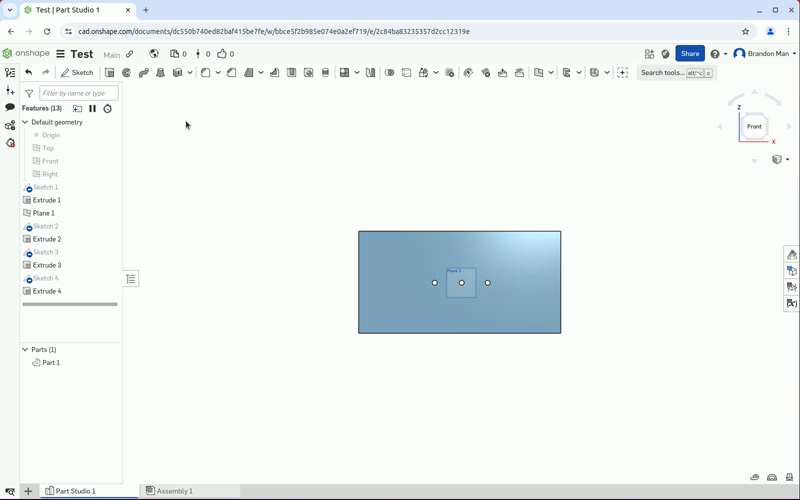
mouse_move(73, 189)
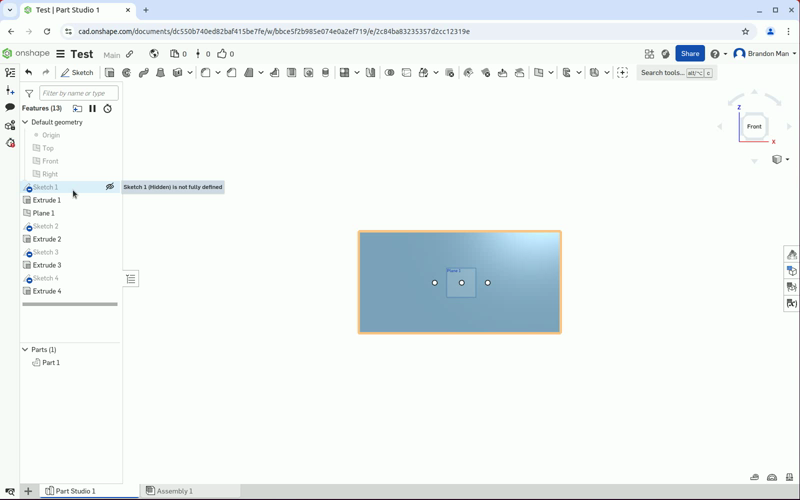
click(73, 189)
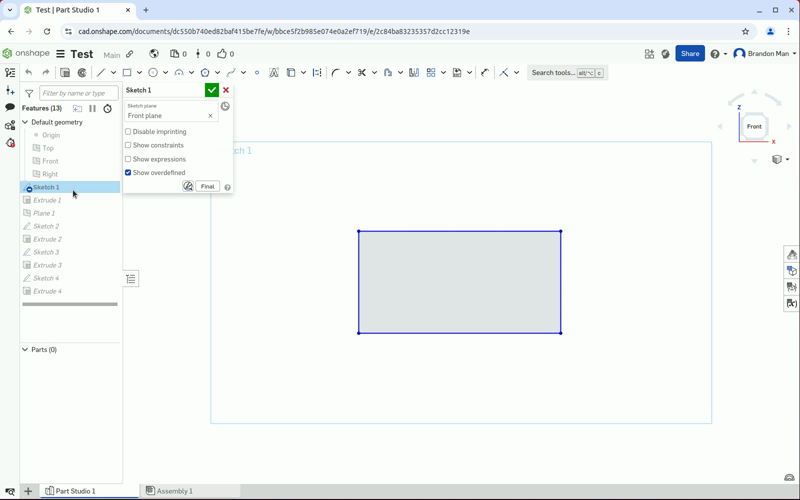
mouse_move(229, 92)
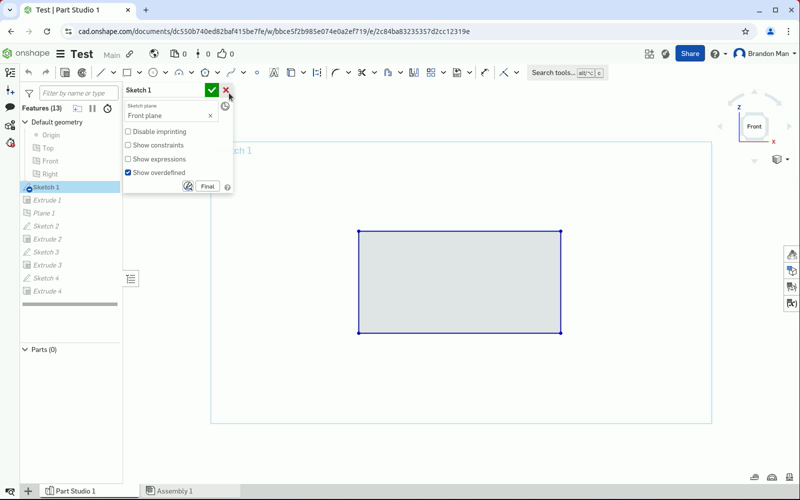
click(229, 92)
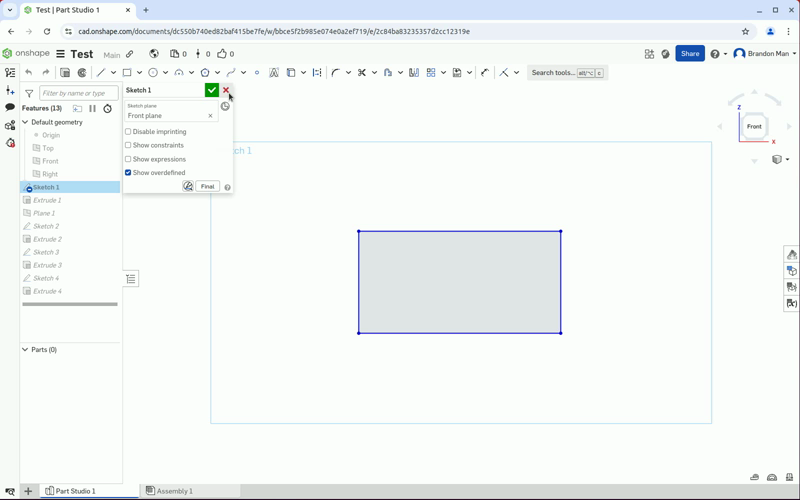
key(shift+s)
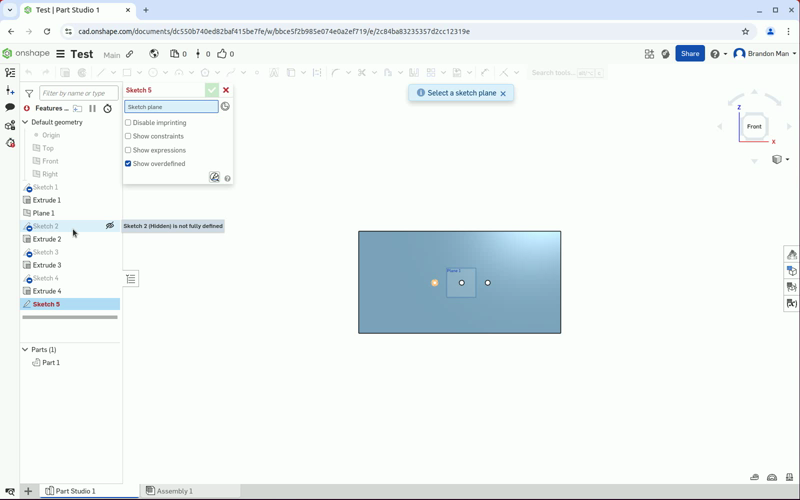
scroll(3)
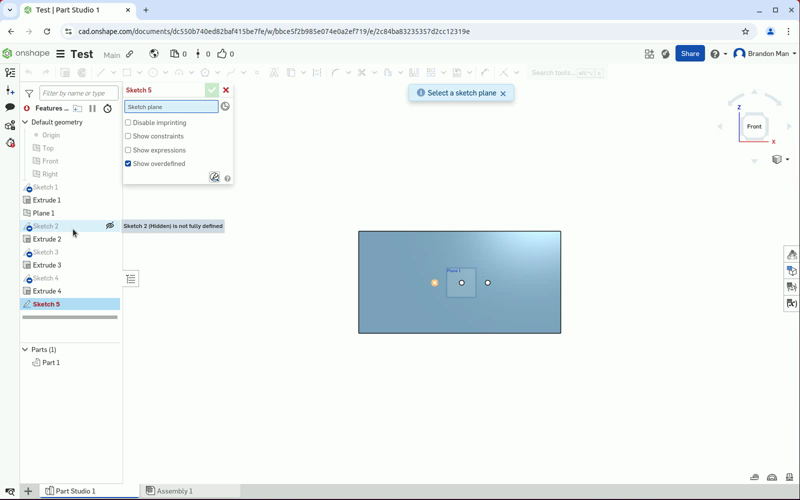
mouse_move(73, 163)
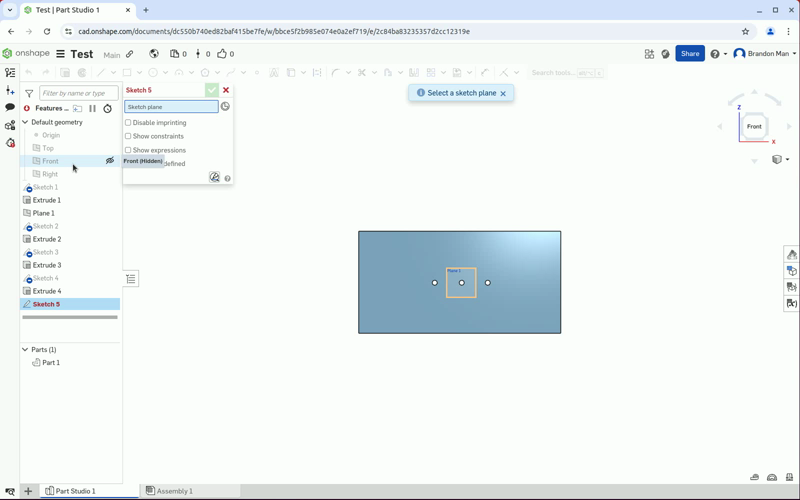
click(73, 163)
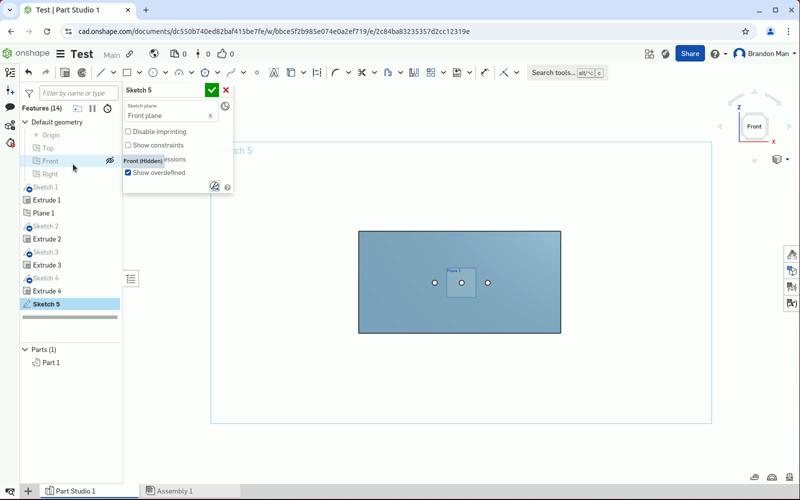
mouse_move(73, 352)
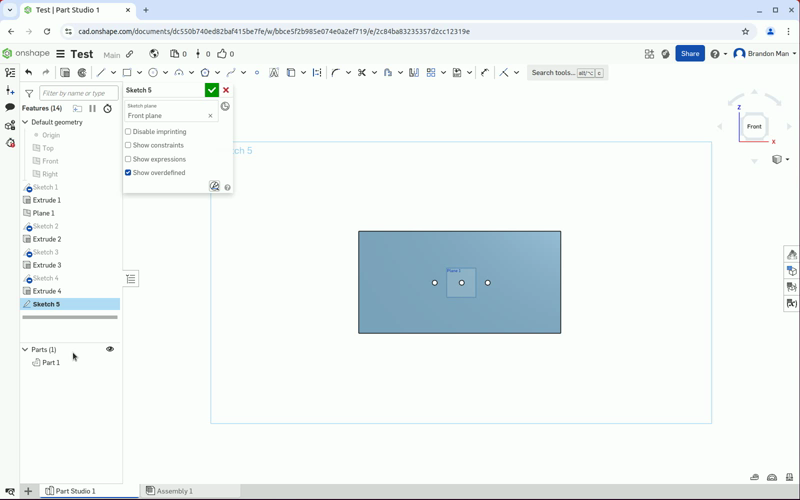
key(y)
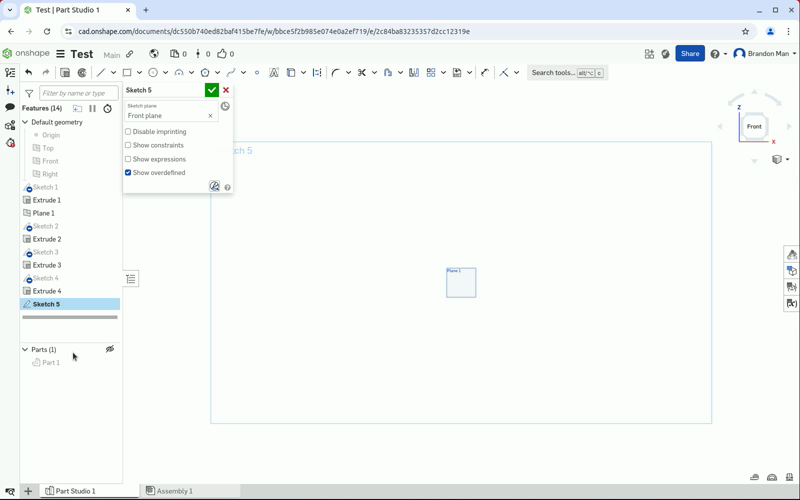
key(c)
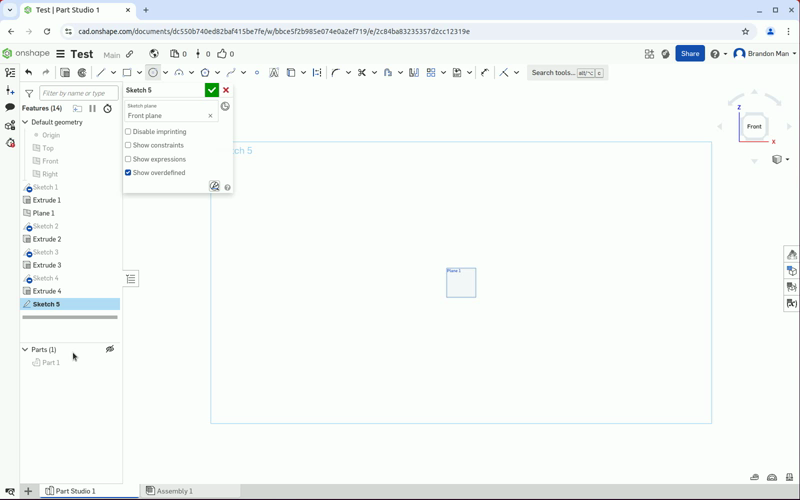
key_down(shift)
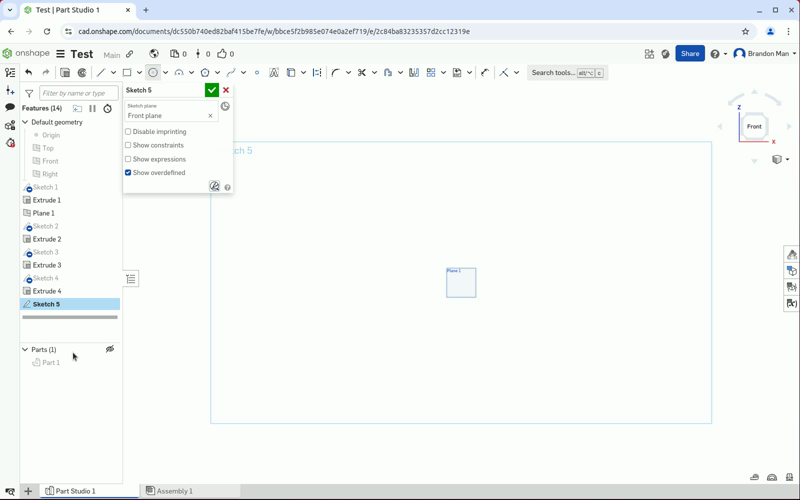
mouse_move(350, 282)
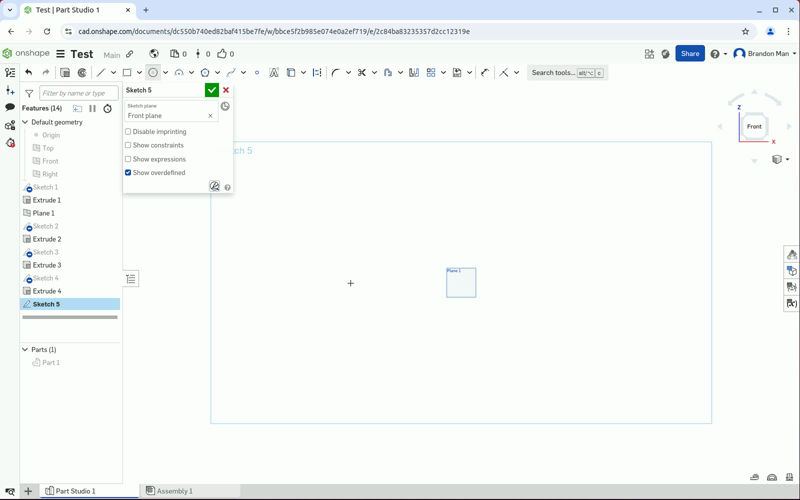
click(350, 282)
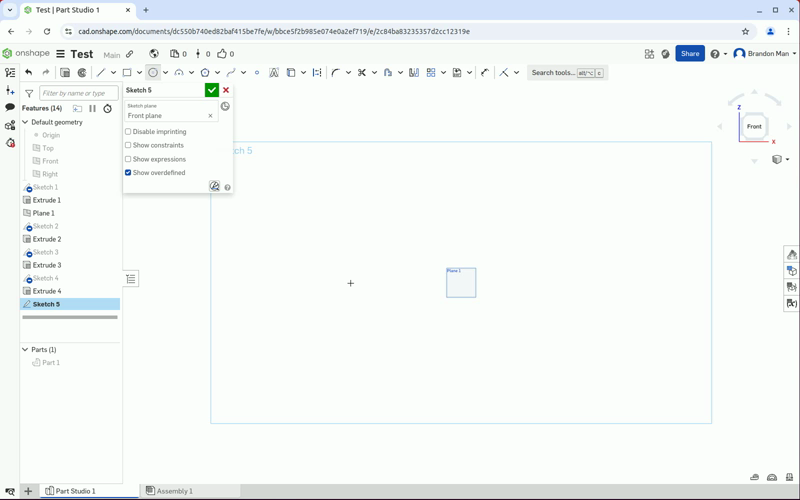
key_up(shift)
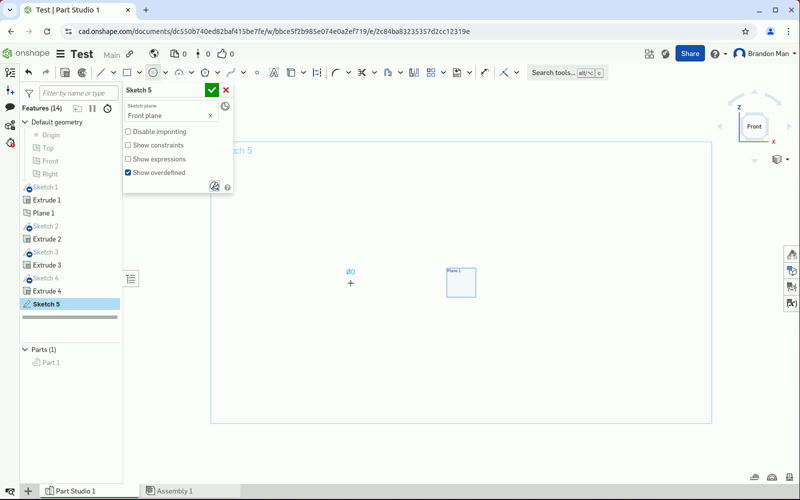
mouse_move(353, 282)
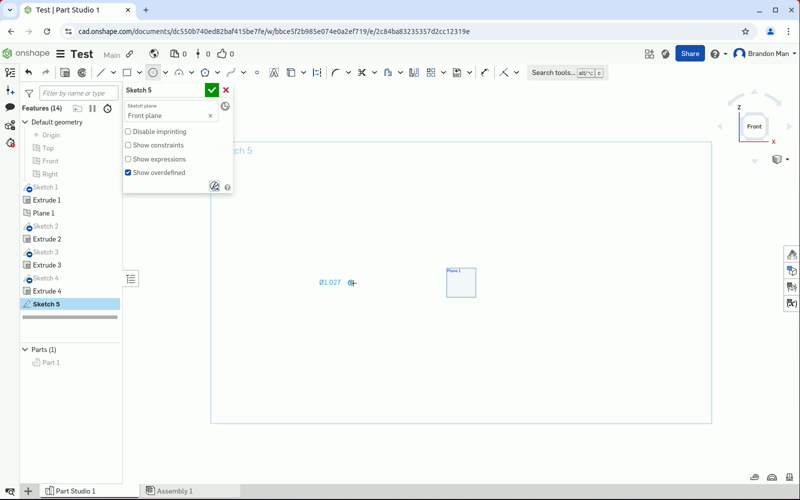
scroll(6)
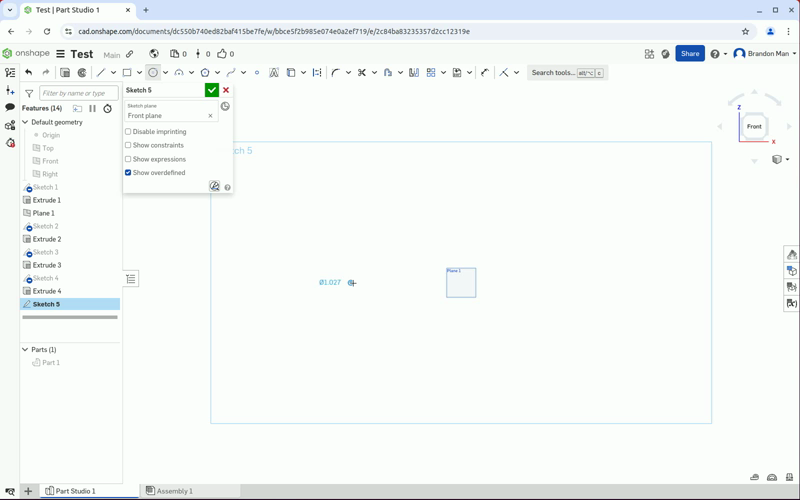
scroll(6)
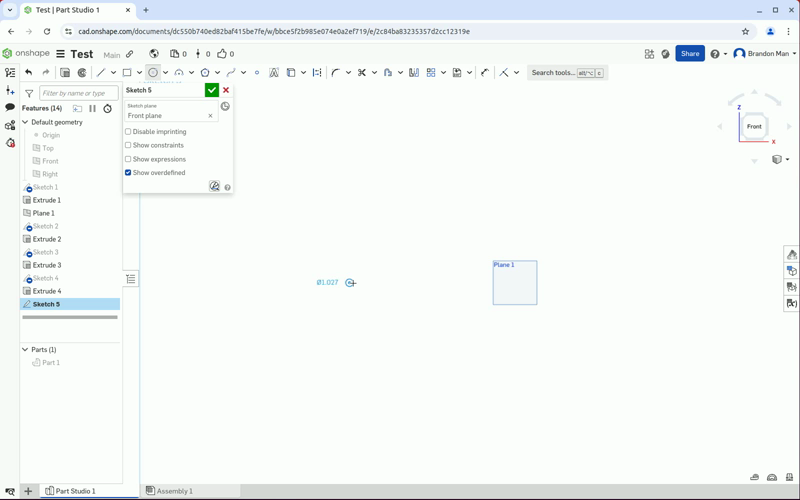
scroll(6)
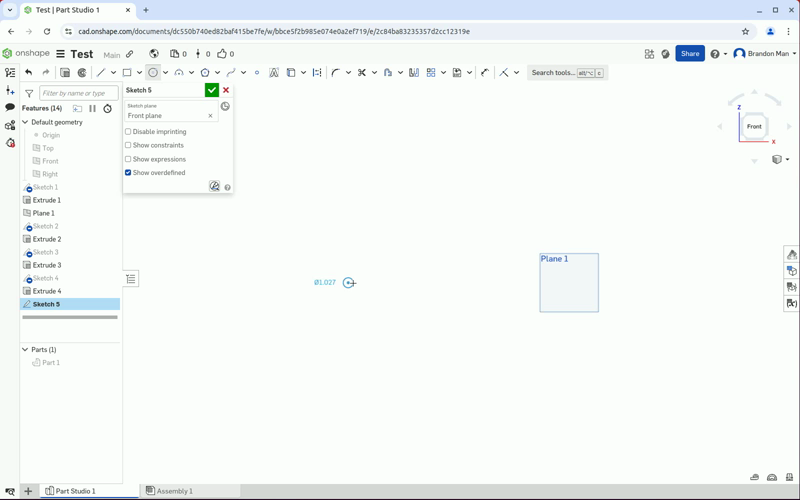
scroll(6)
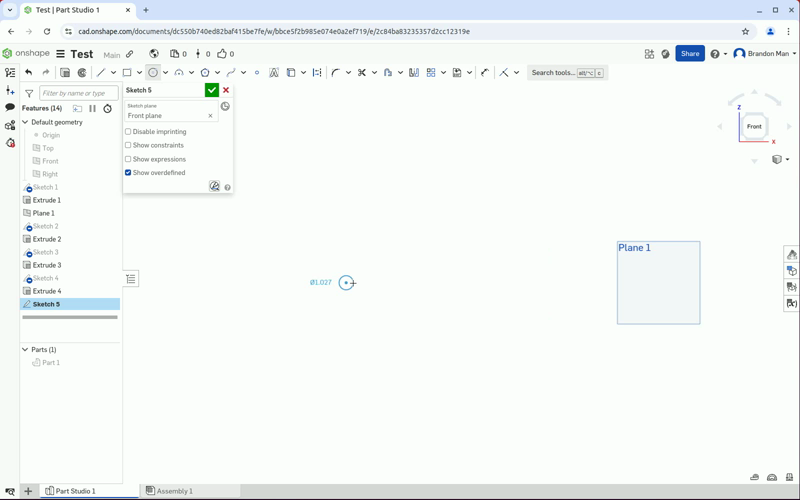
scroll(6)
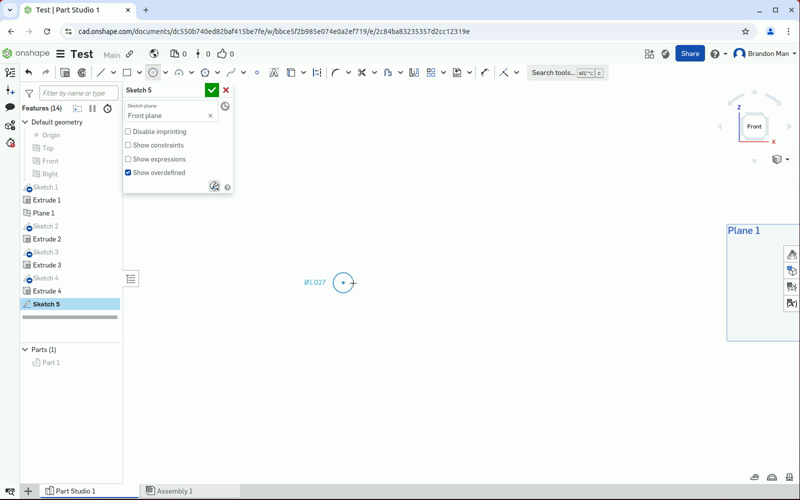
scroll(6)
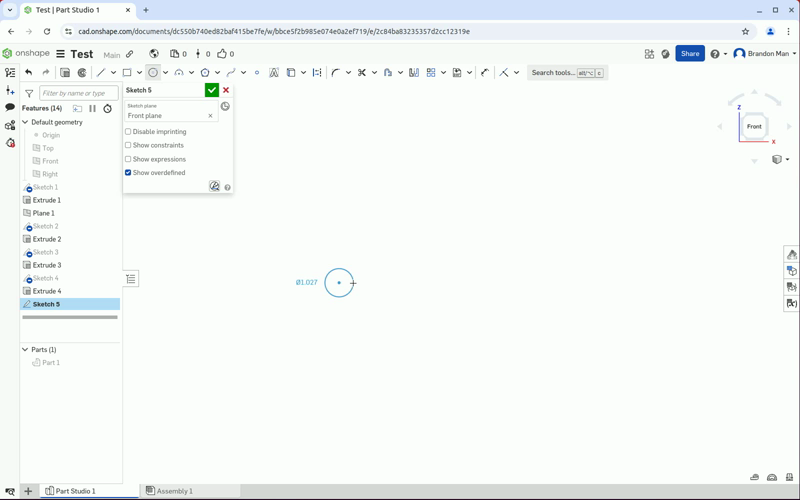
scroll(6)
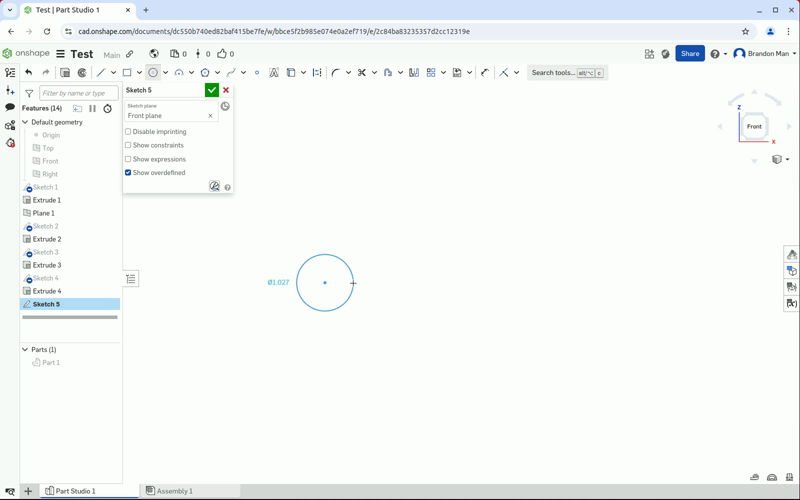
click(353, 282)
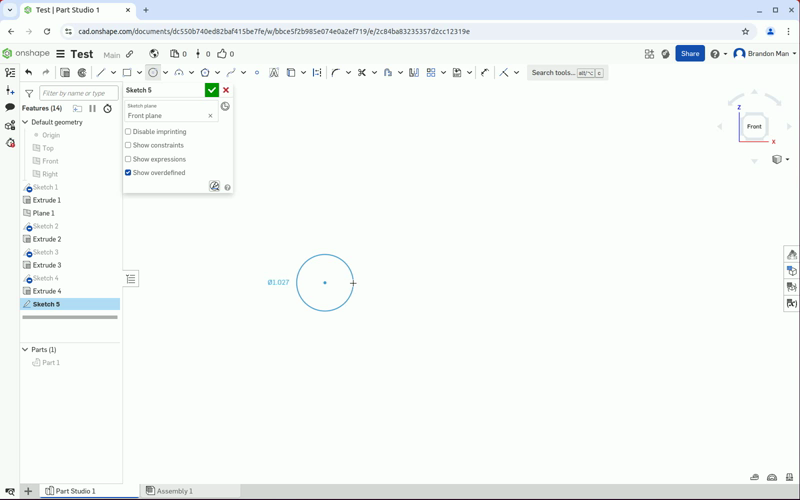
scroll(-6)
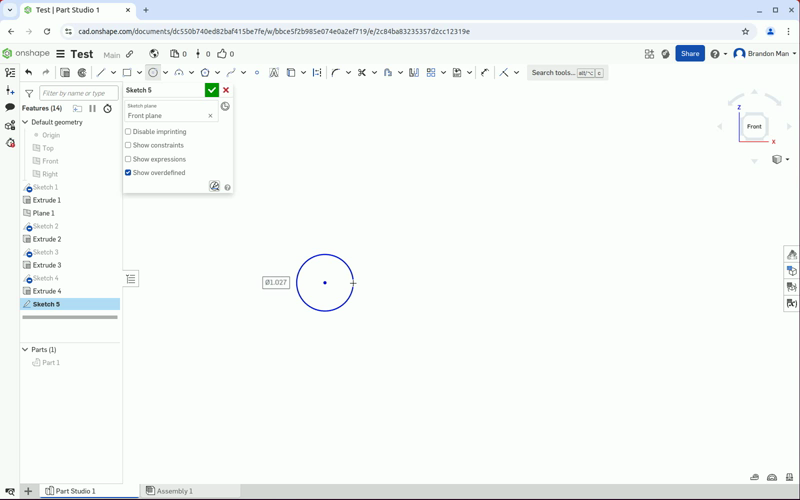
scroll(-6)
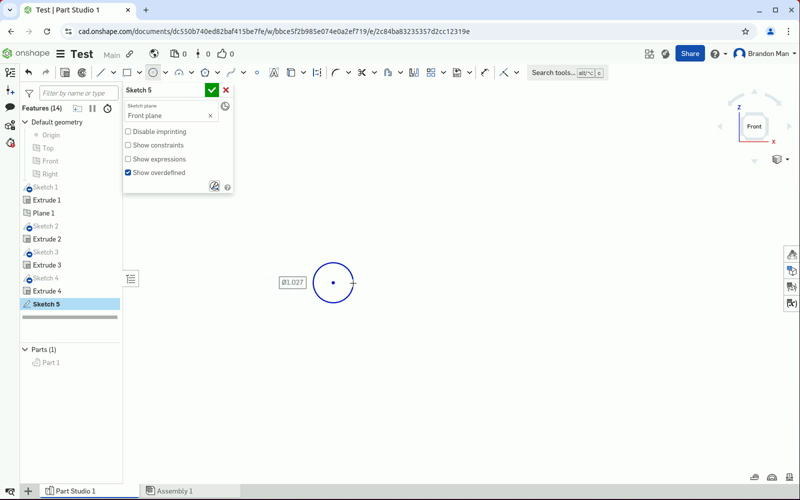
scroll(-6)
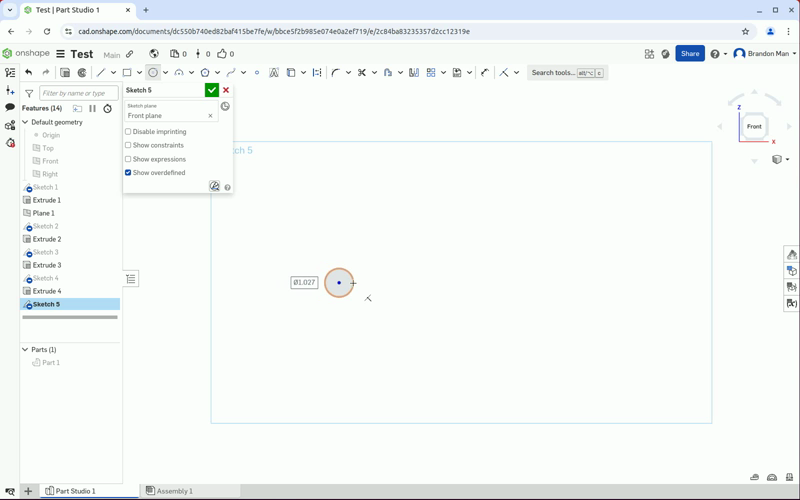
scroll(-6)
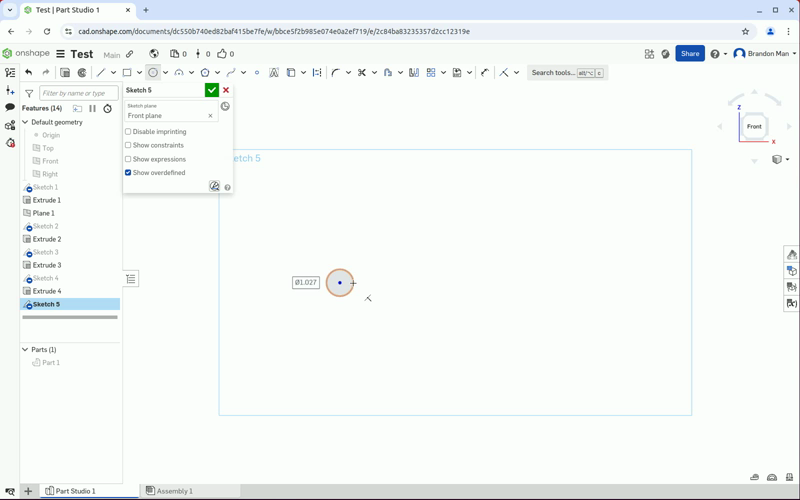
scroll(-6)
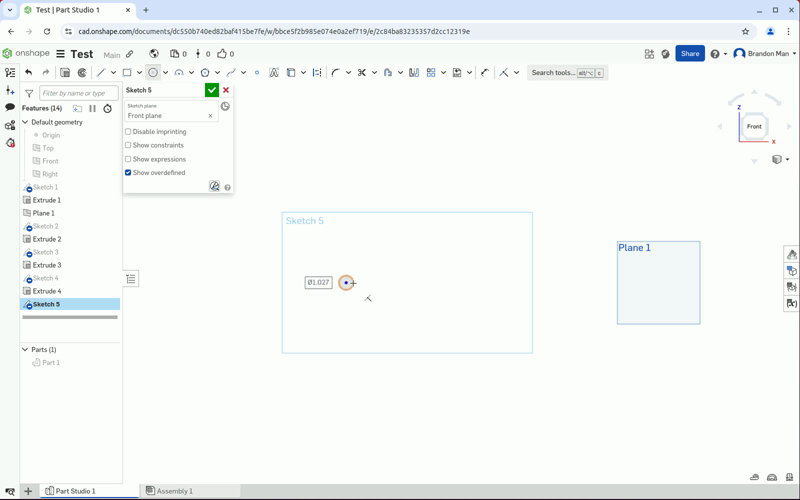
scroll(-6)
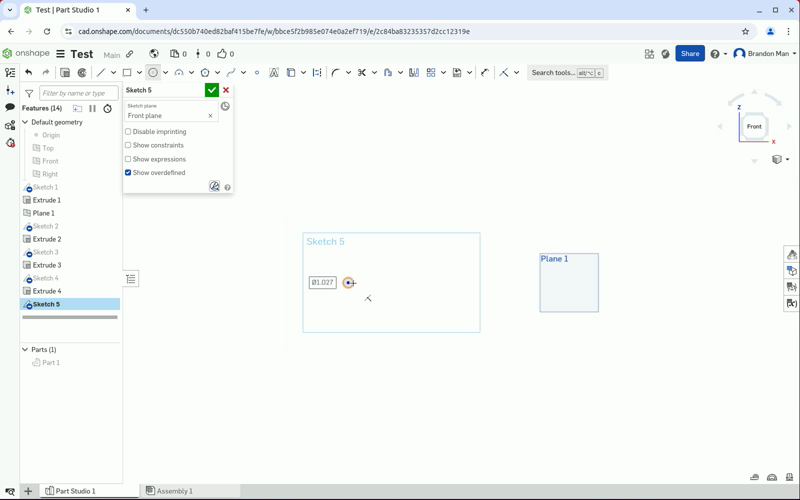
scroll(-6)
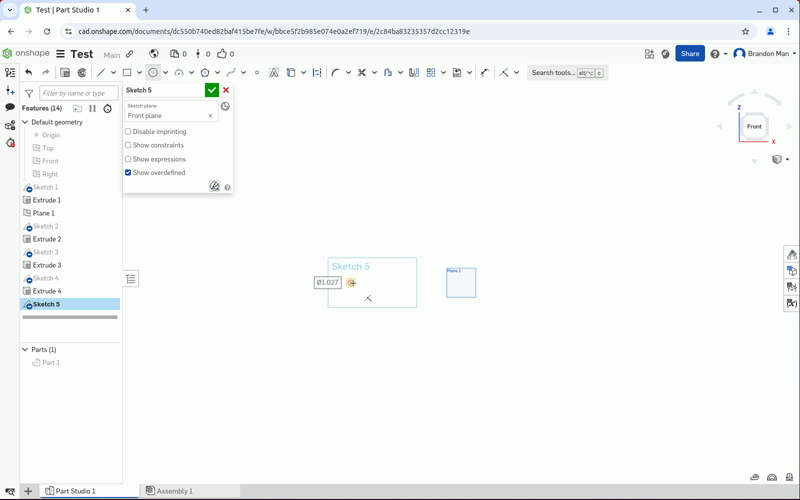
key(esc)
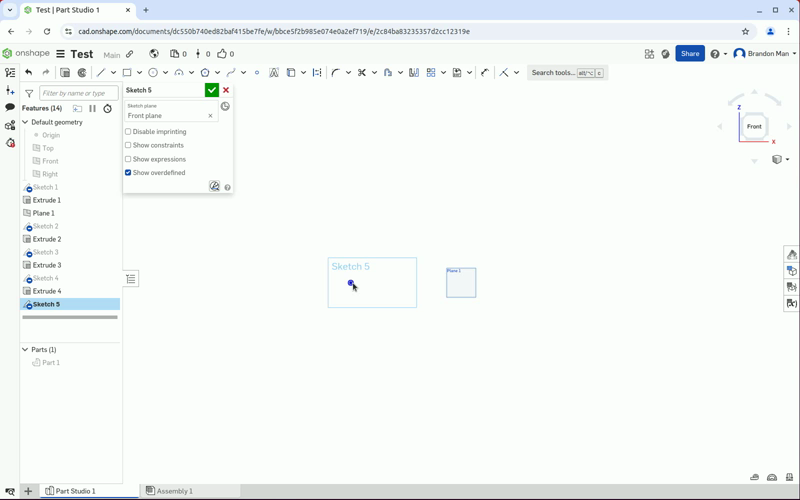
mouse_move(351, 282)
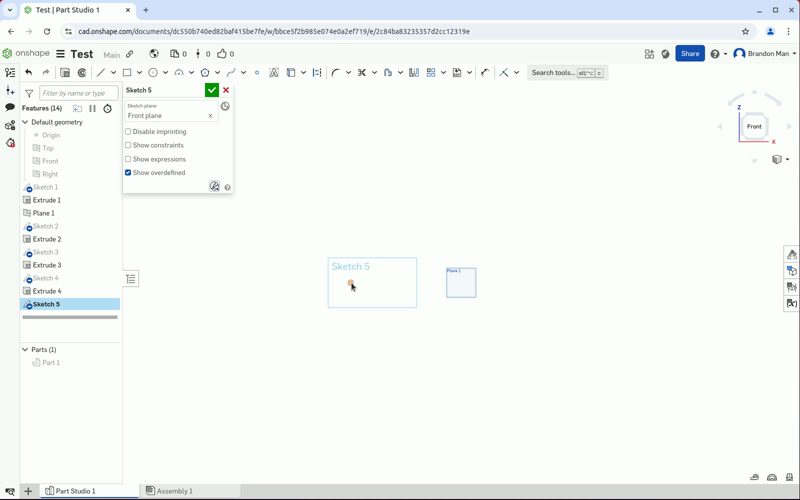
scroll(6)
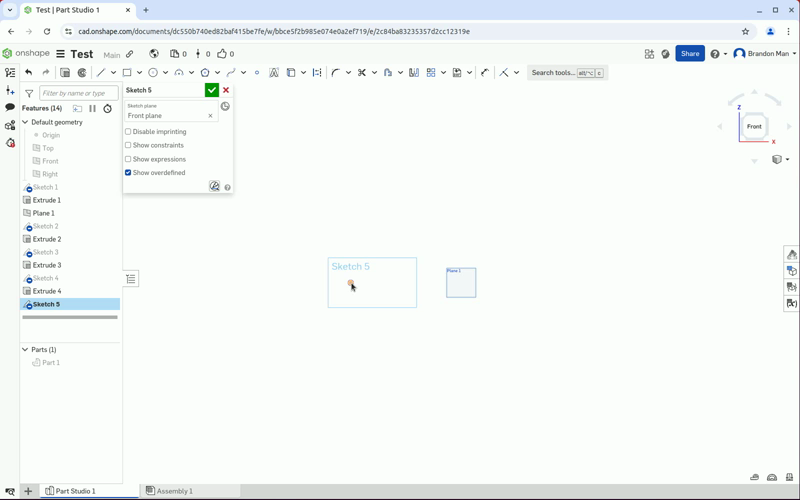
scroll(6)
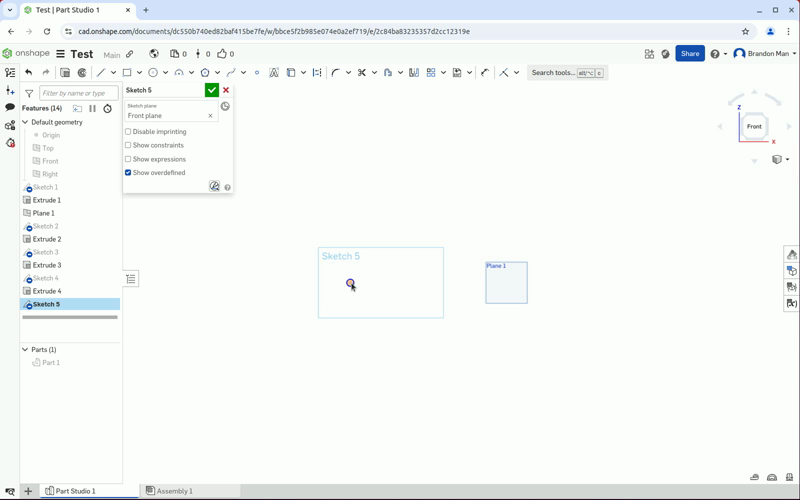
scroll(6)
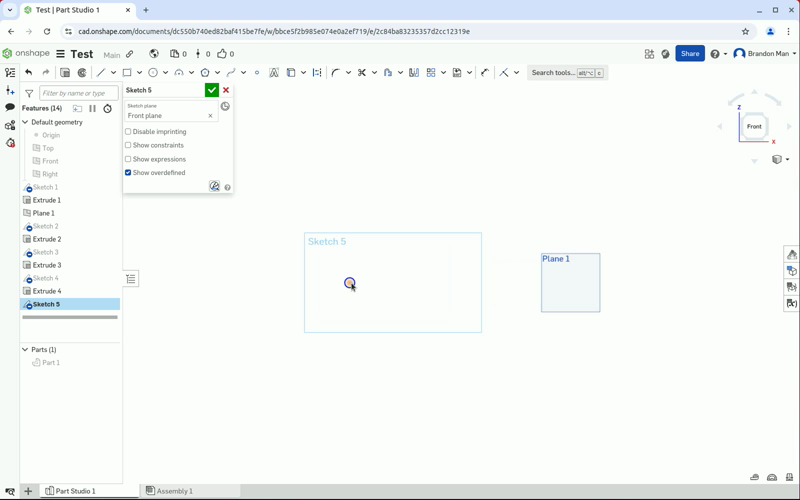
scroll(6)
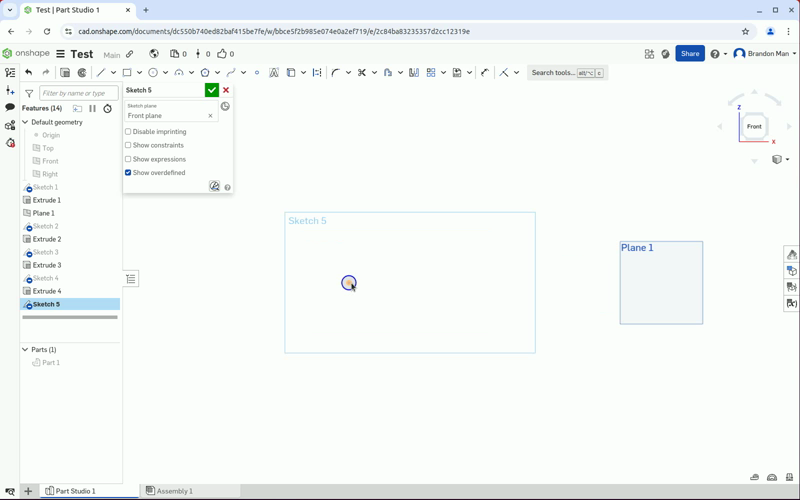
scroll(6)
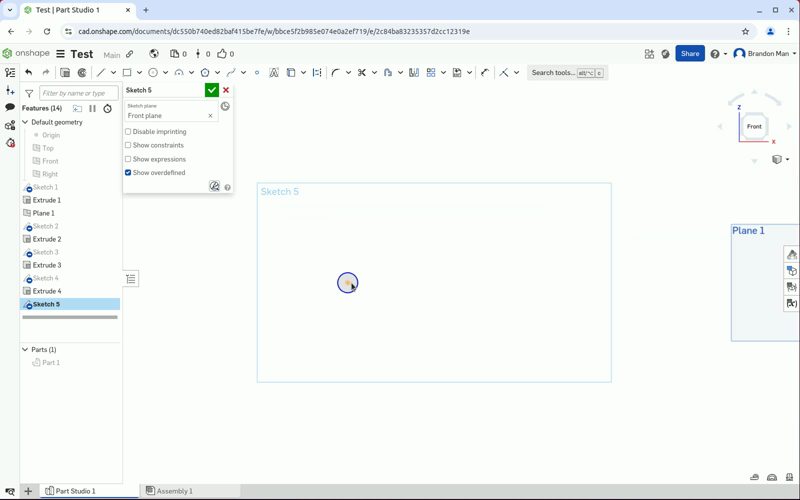
scroll(6)
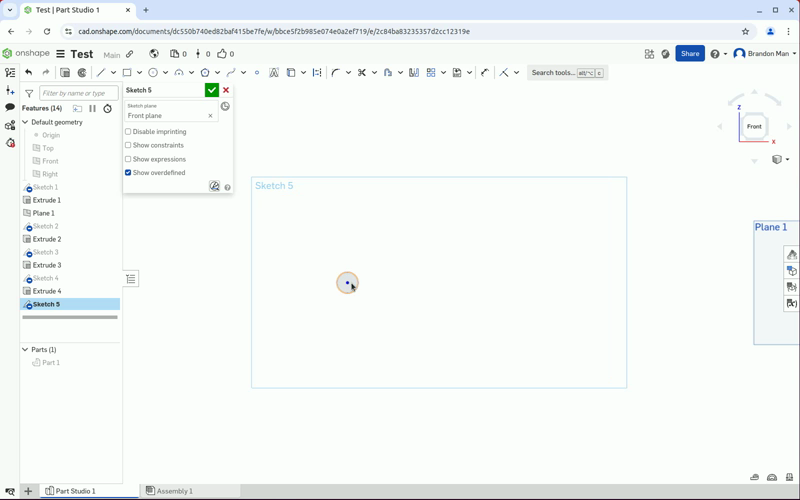
scroll(6)
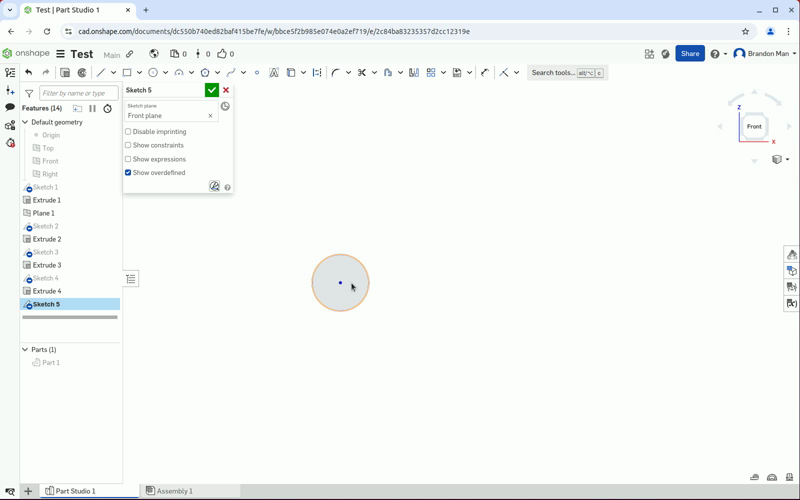
click(351, 282)
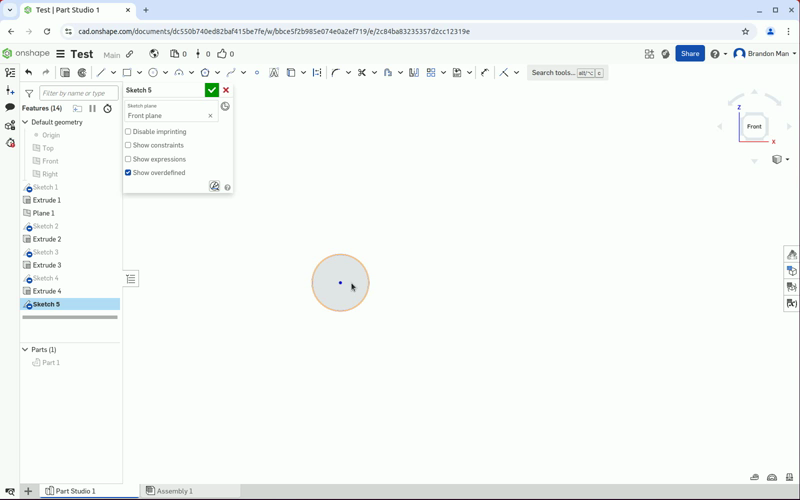
scroll(-6)
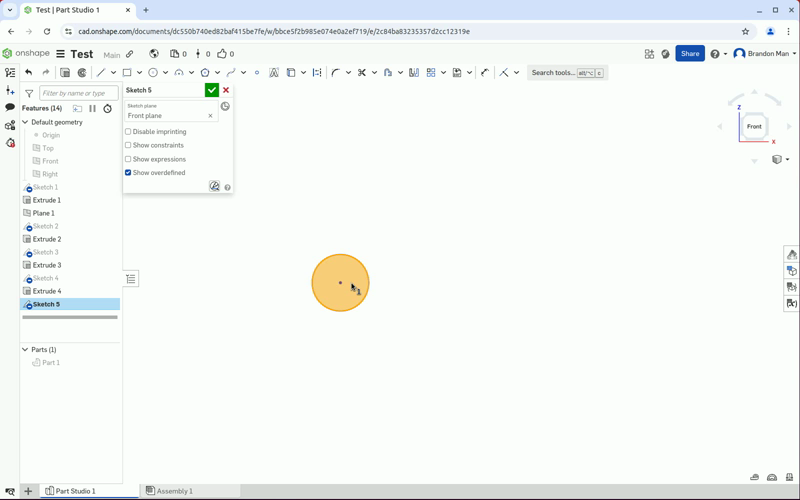
scroll(-6)
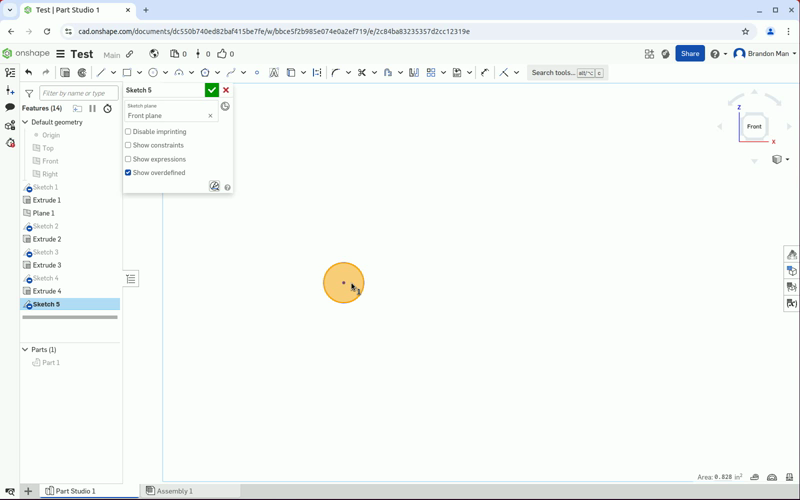
scroll(-6)
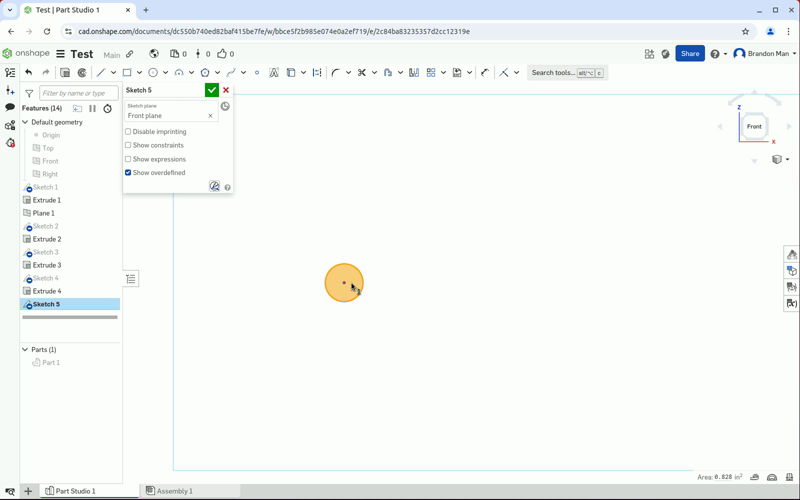
scroll(-6)
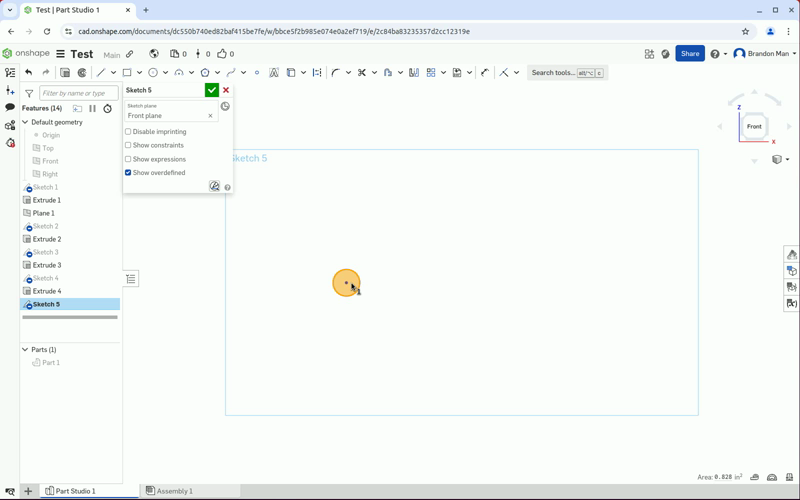
scroll(-6)
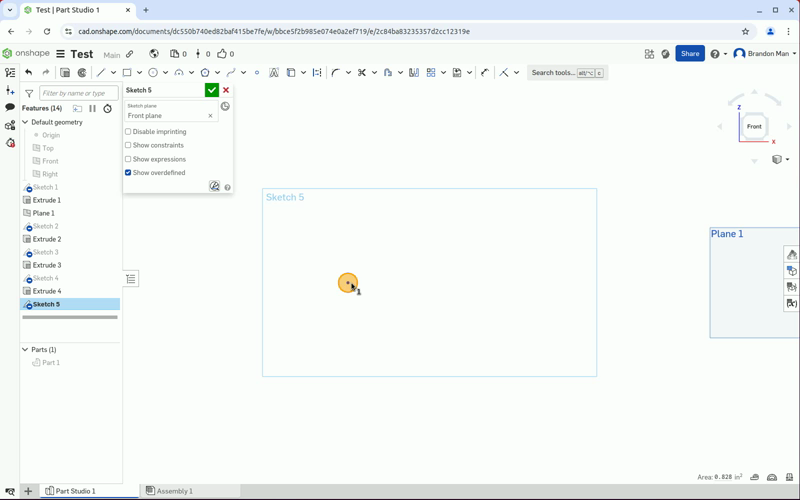
scroll(-6)
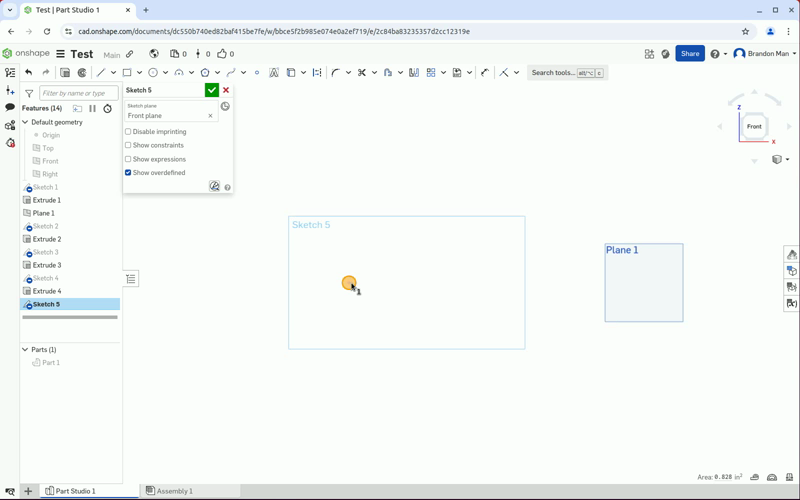
scroll(-6)
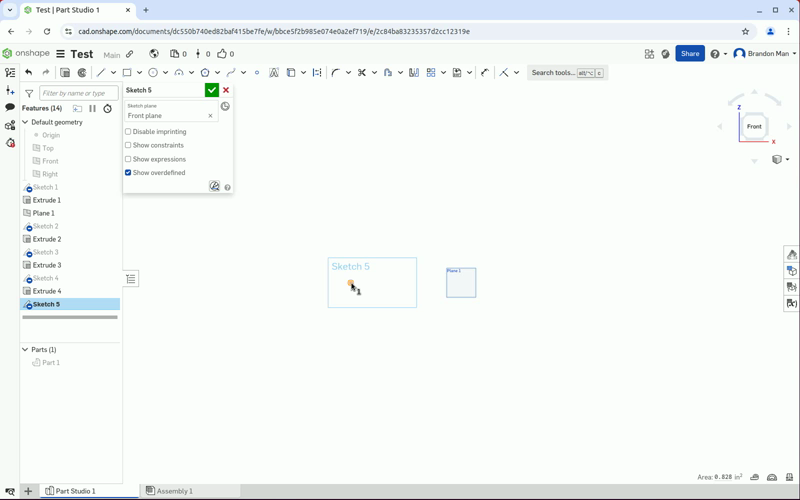
mouse_move(73, 352)
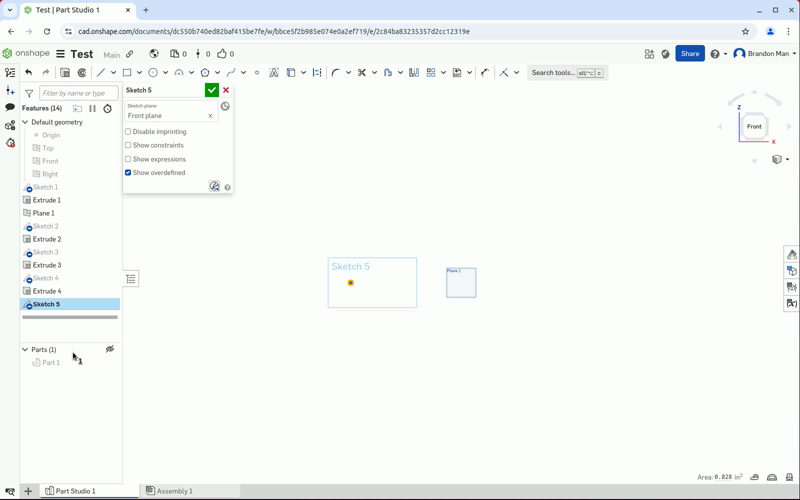
key(shift+y)
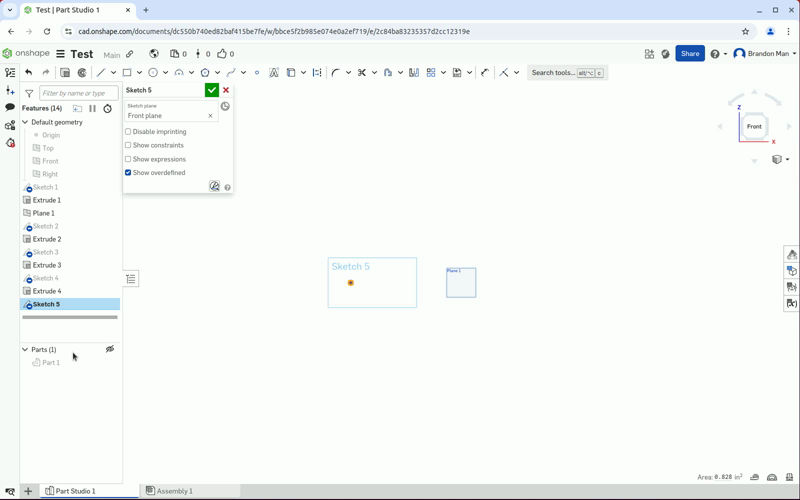
key(shift+e)
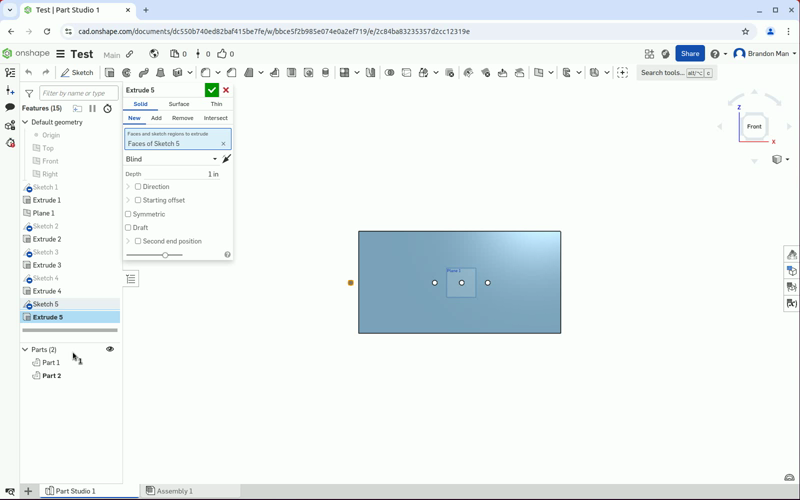
mouse_move(143, 106)
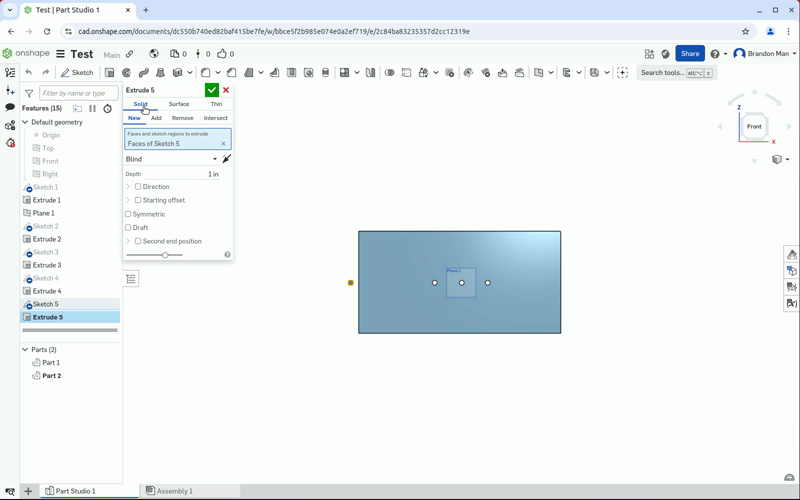
click(143, 106)
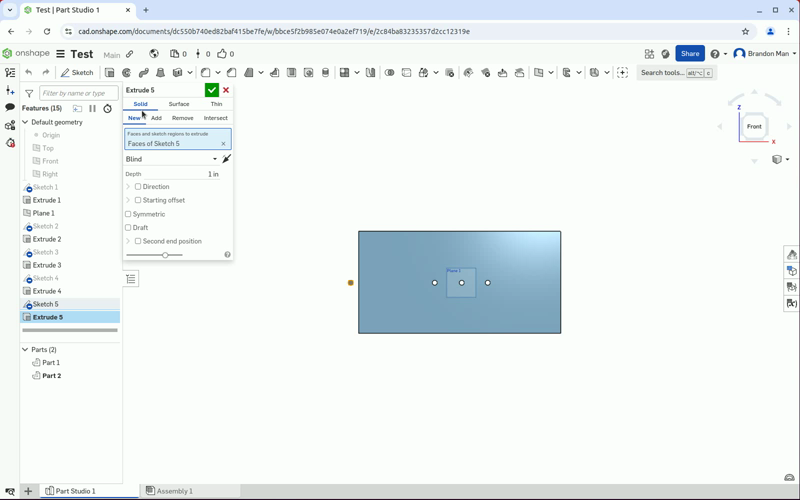
mouse_move(137, 120)
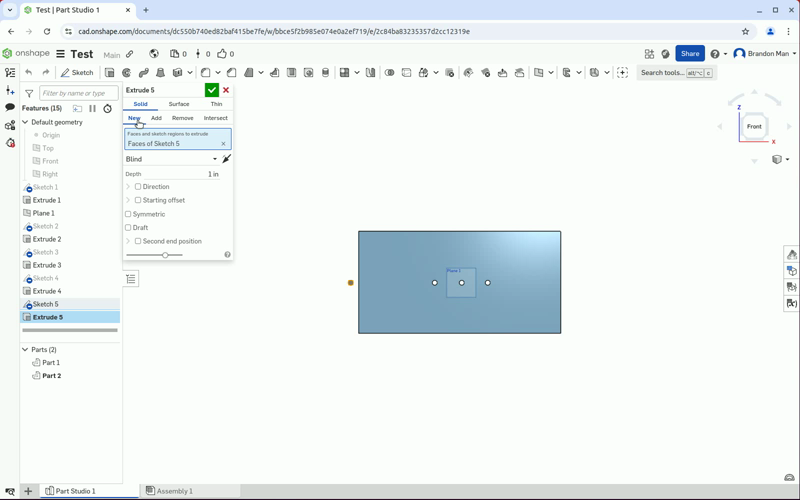
click(137, 120)
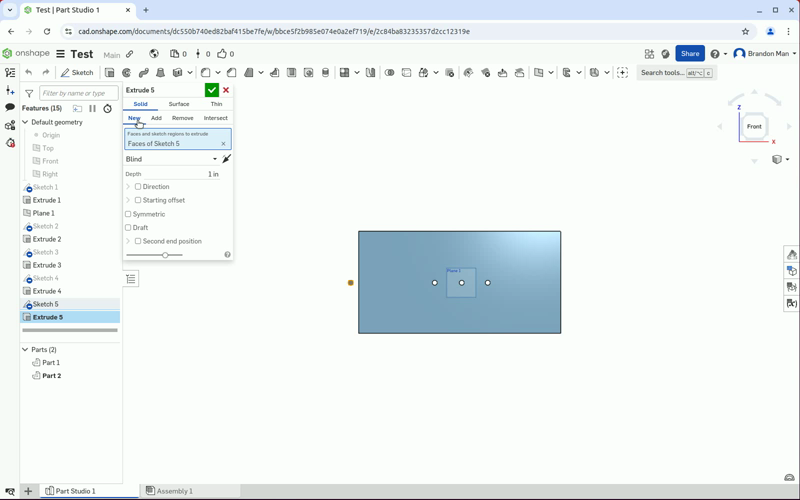
key(tab, 4)
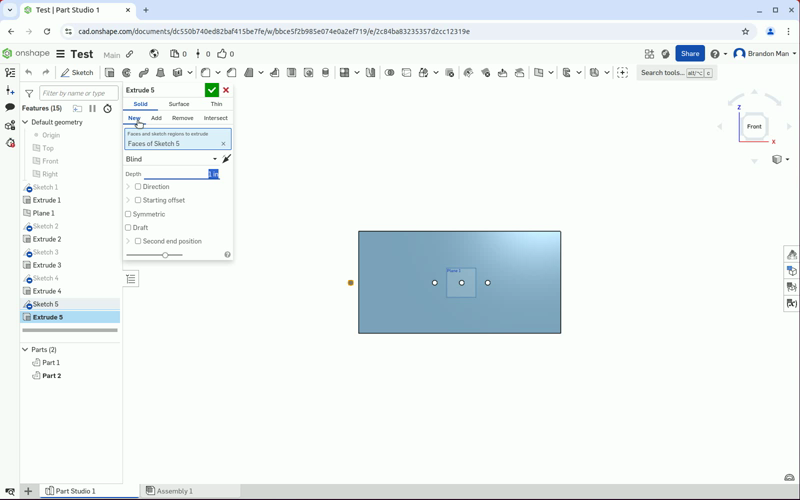
text(5.296)
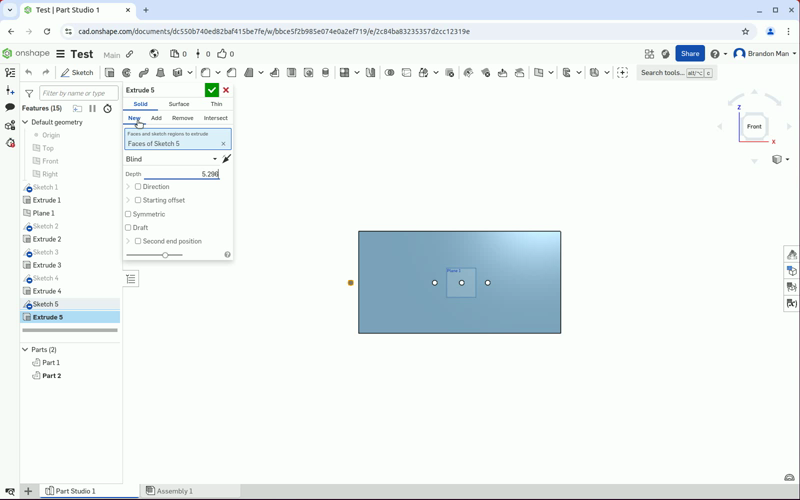
key(tab, 3)
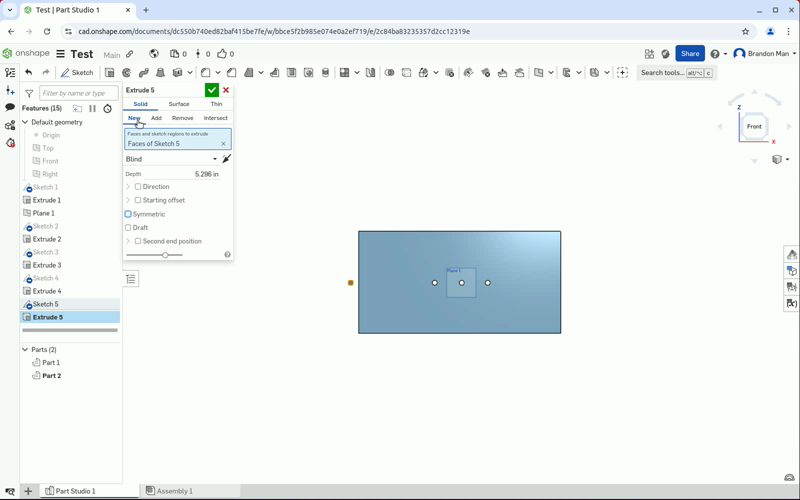
key(space)
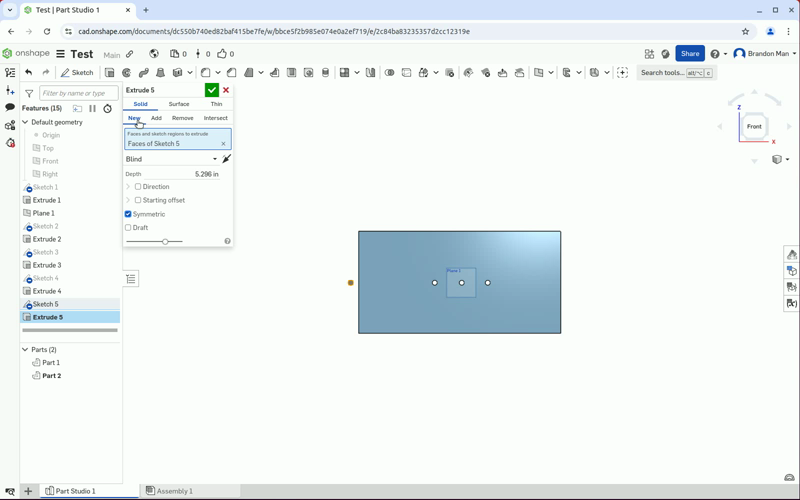
key(enter)
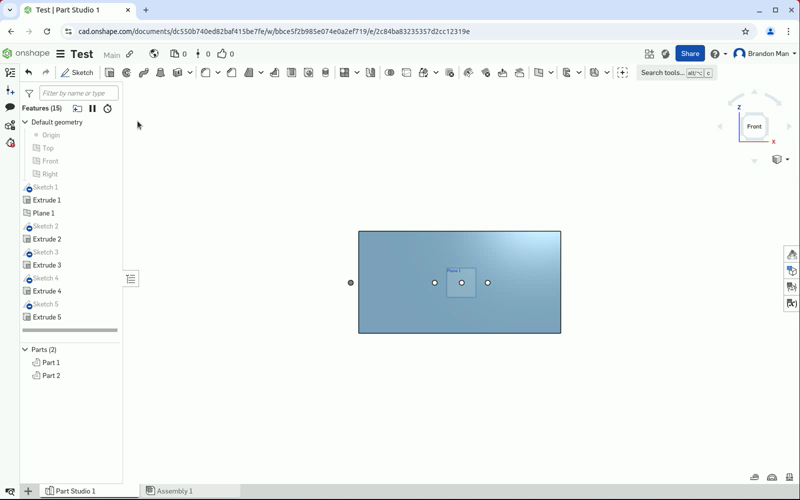
key(shift+h)
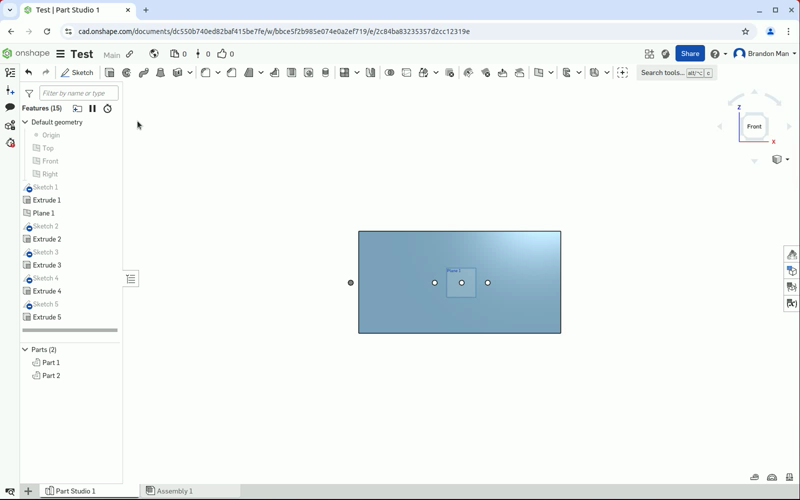
key(shift+h)
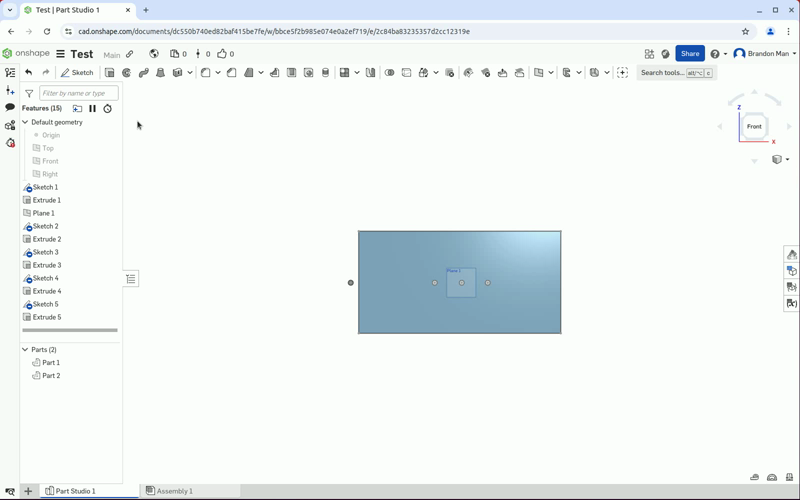
key(shift+7)
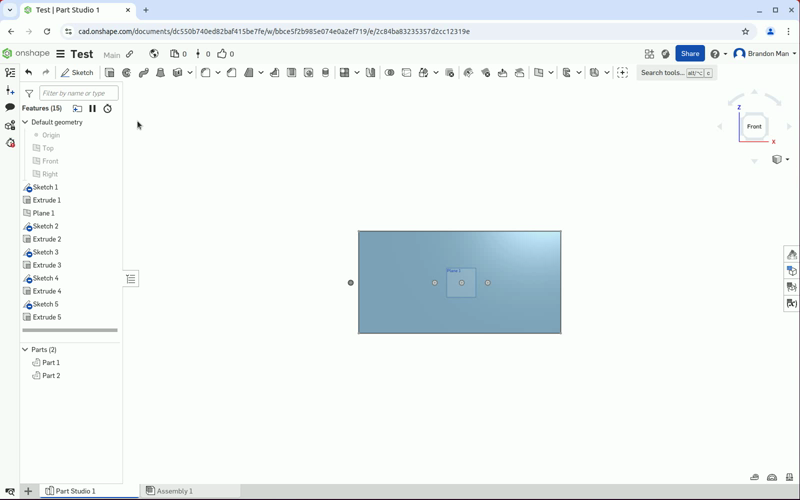
key(left, 2)
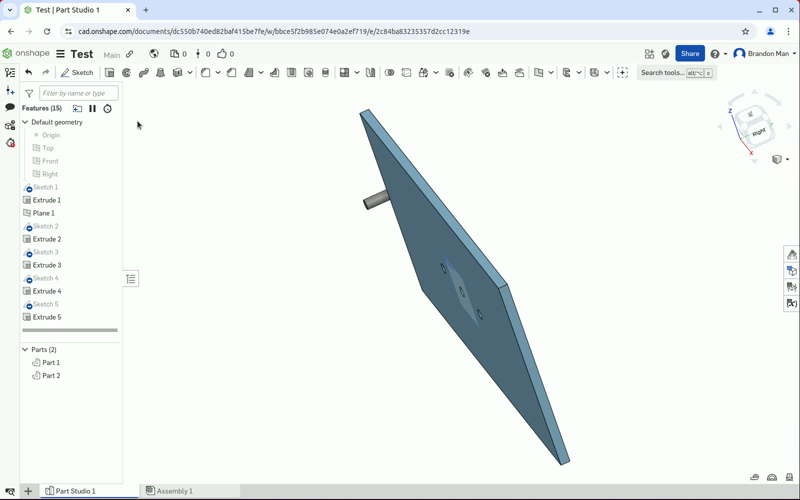
key(down, 2)
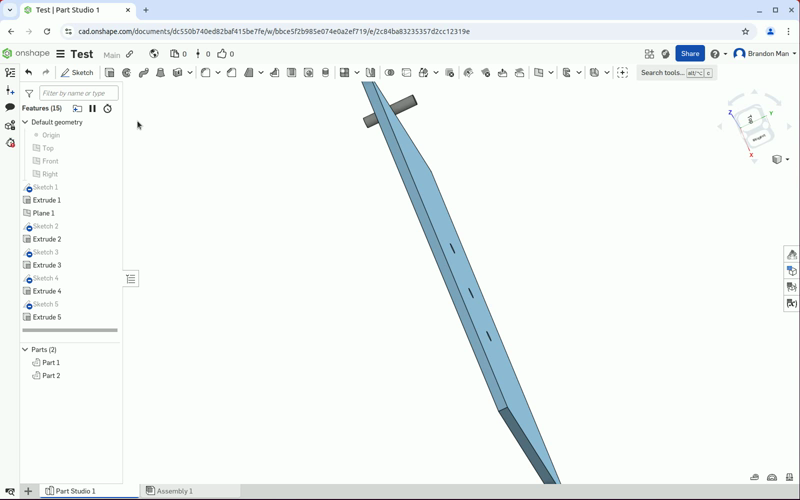
key(up, 2)
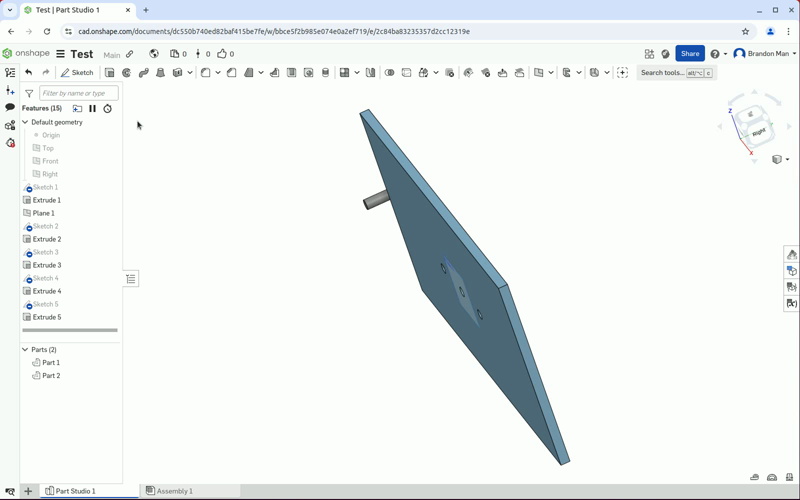
key(right, 2)
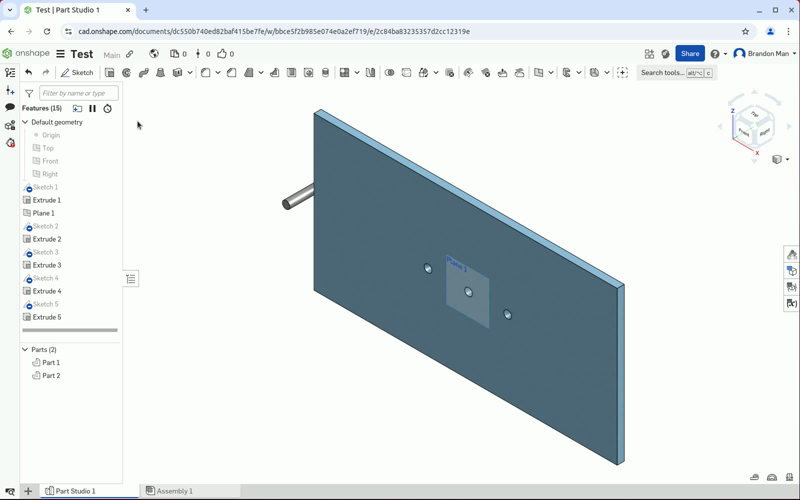
mouse_move(73, 189)
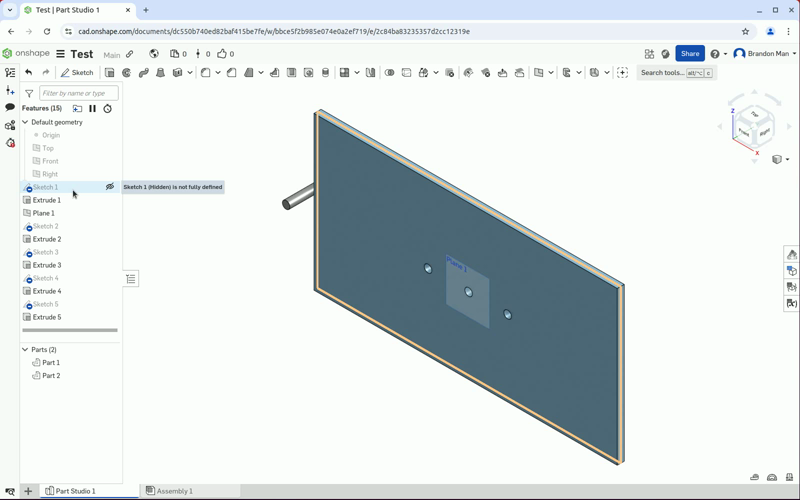
click(73, 189)